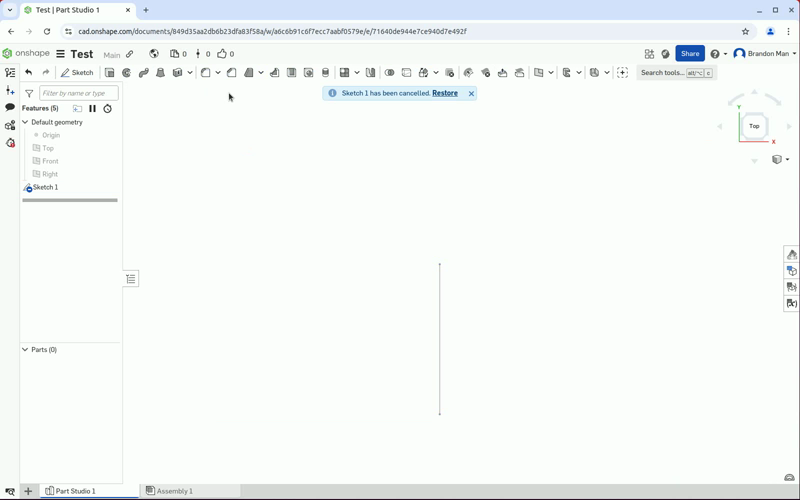
key(shift+h)
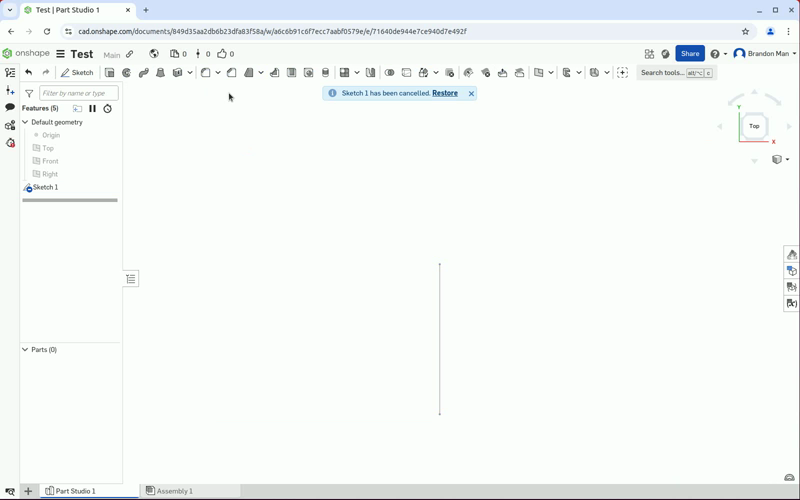
key(shift+s)
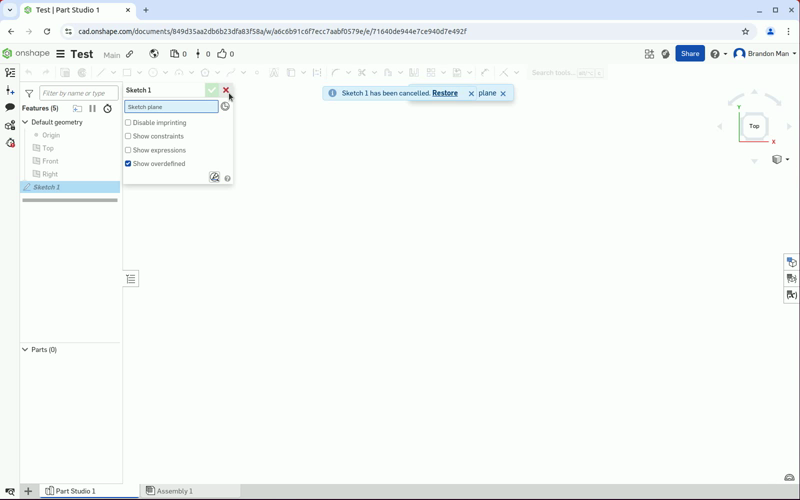
mouse_move(73, 150)
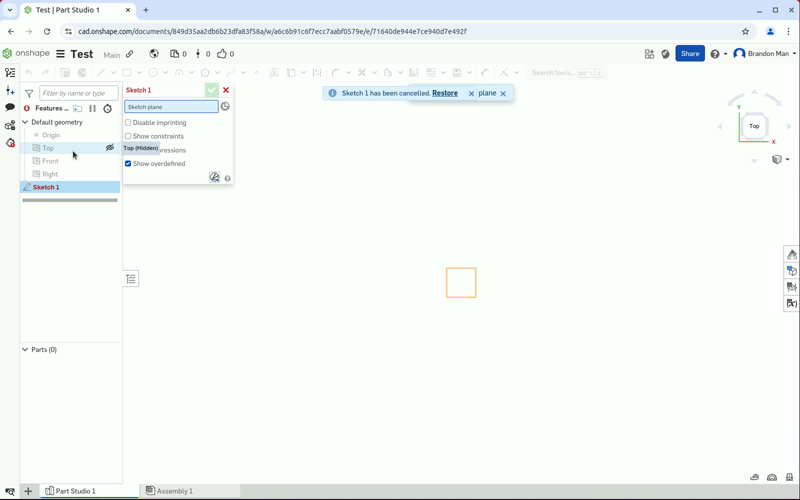
click(73, 150)
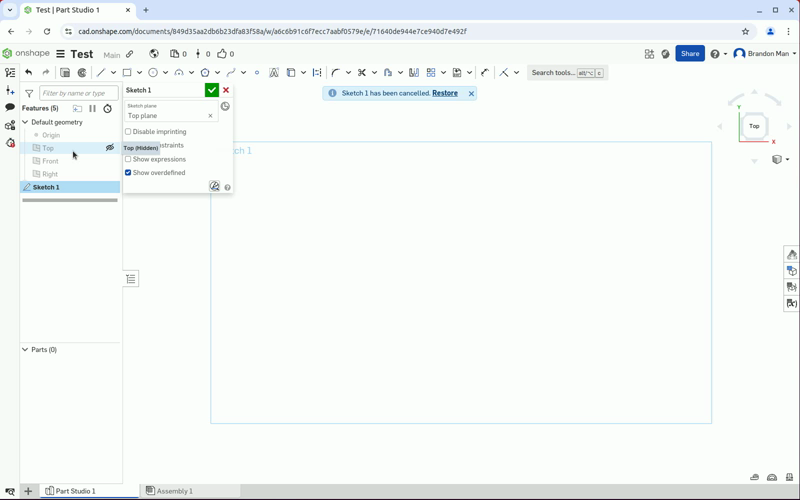
mouse_move(73, 352)
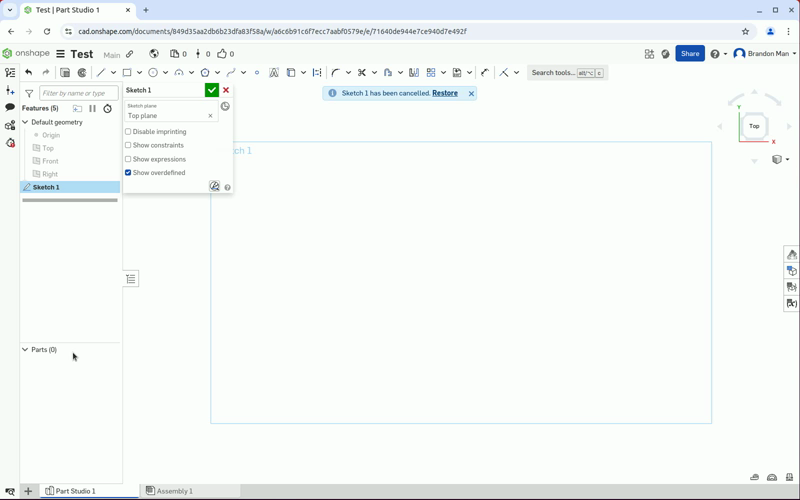
key(y)
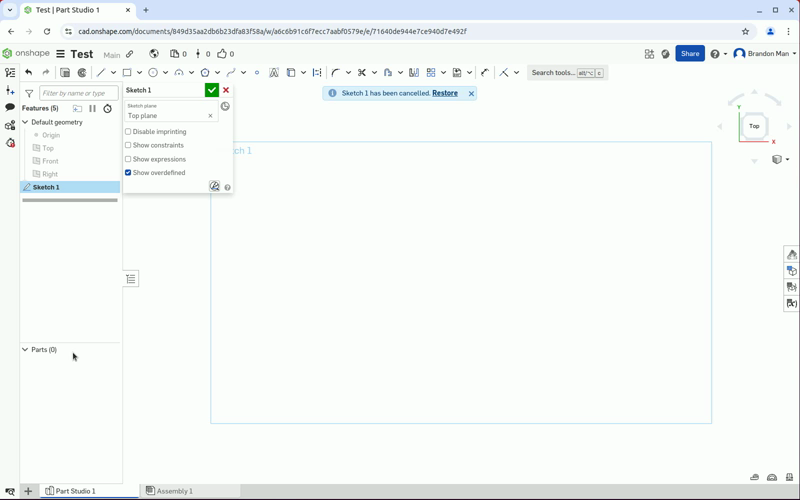
key(l)
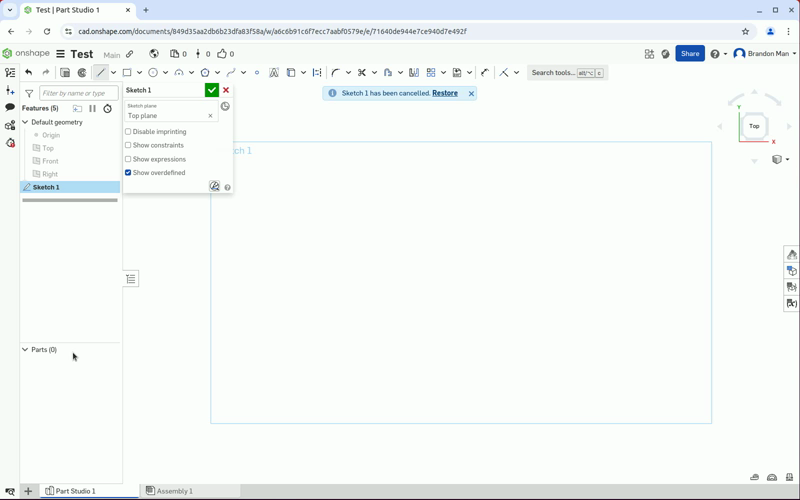
key_down(shift)
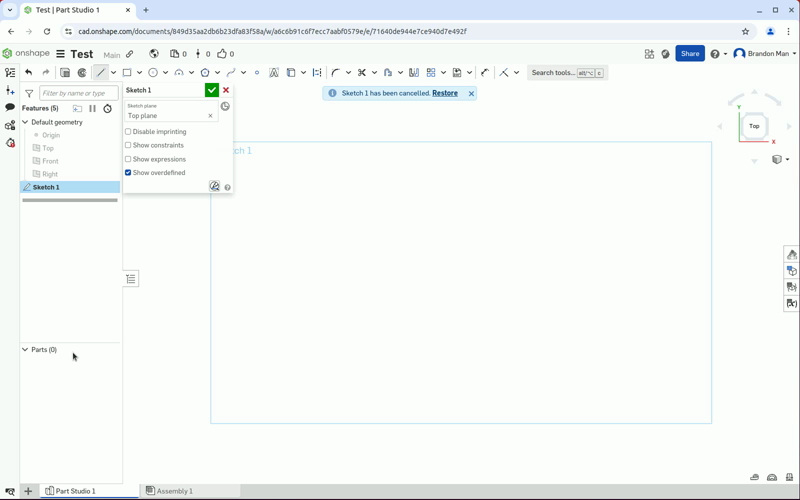
mouse_move(441, 282)
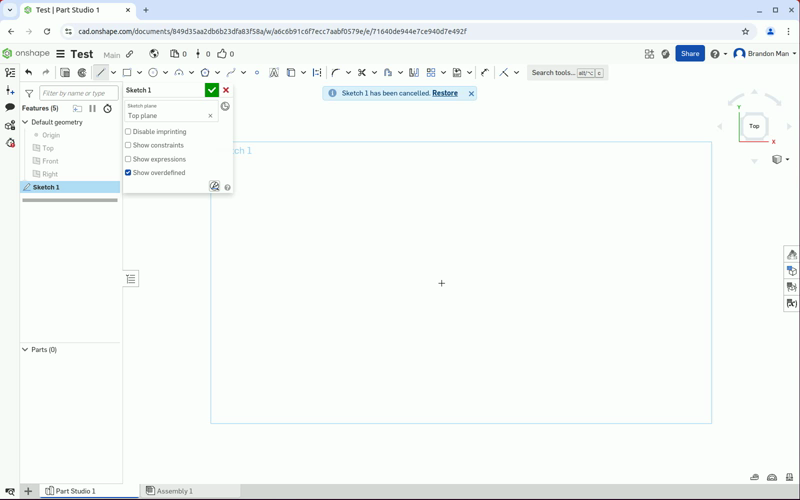
click(441, 282)
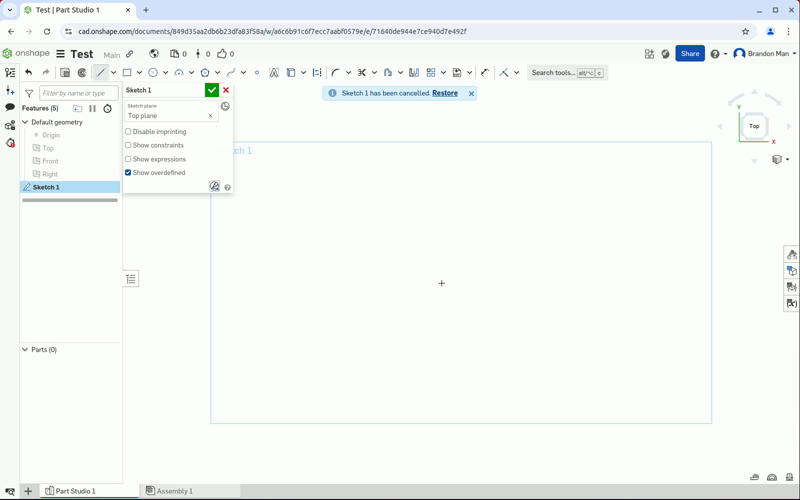
key_up(shift)
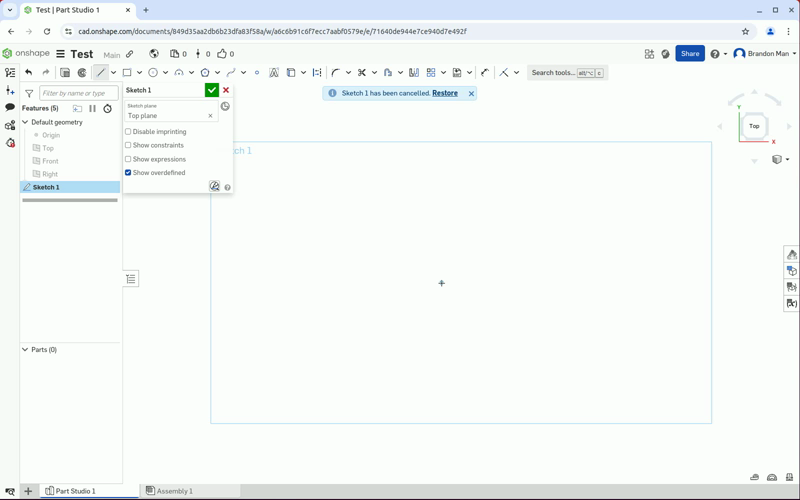
key_down(shift)
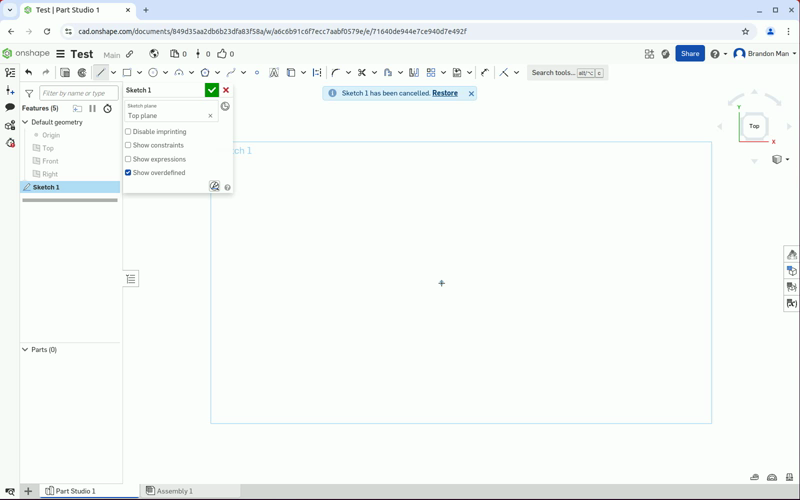
mouse_move(471, 282)
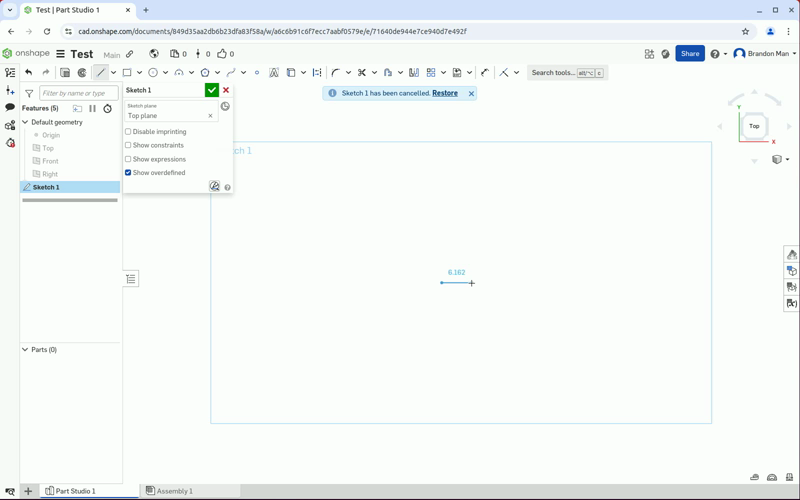
mouse_move(461, 282)
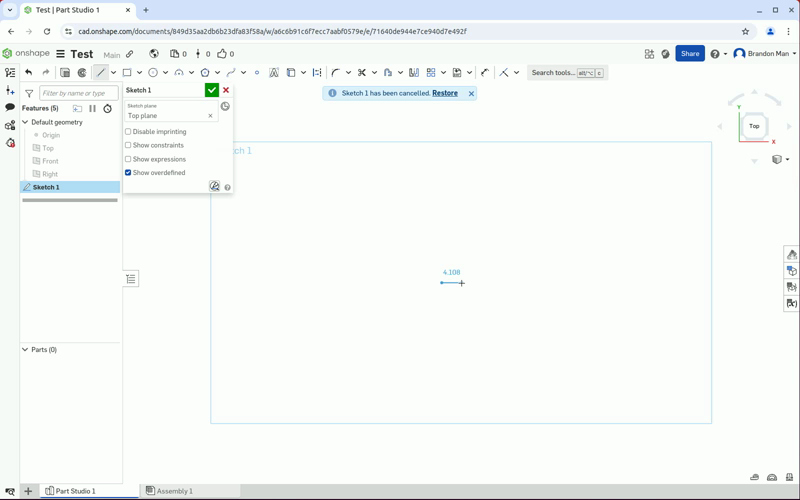
click(461, 282)
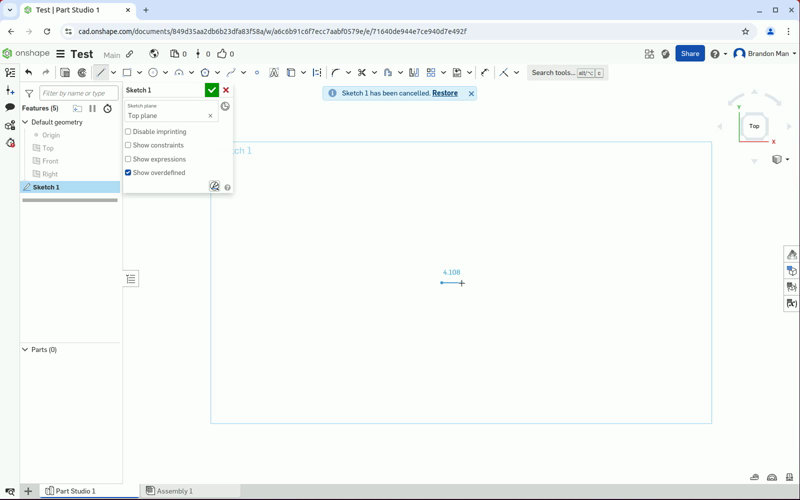
key_up(shift)
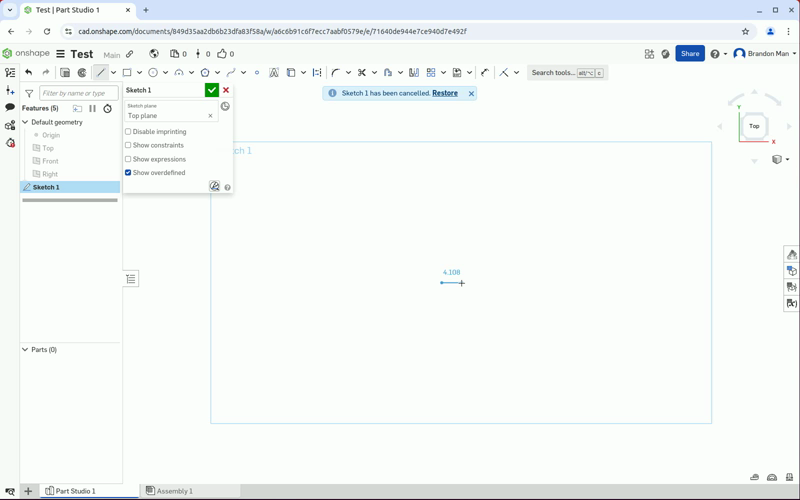
key_down(shift)
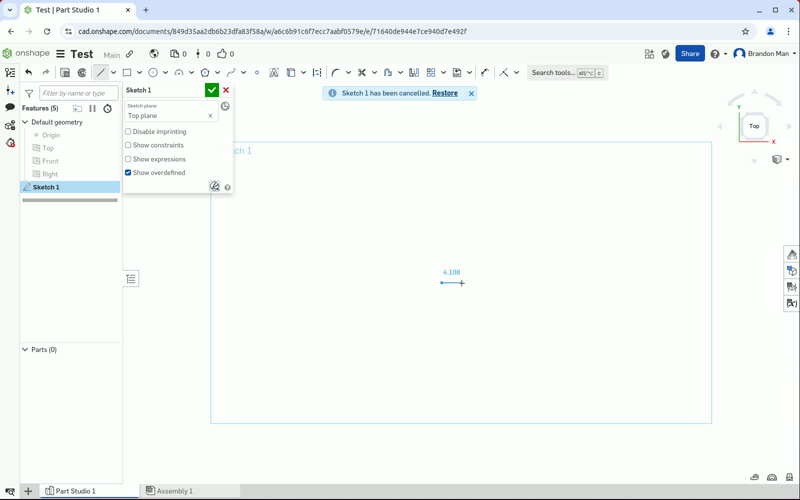
mouse_move(491, 282)
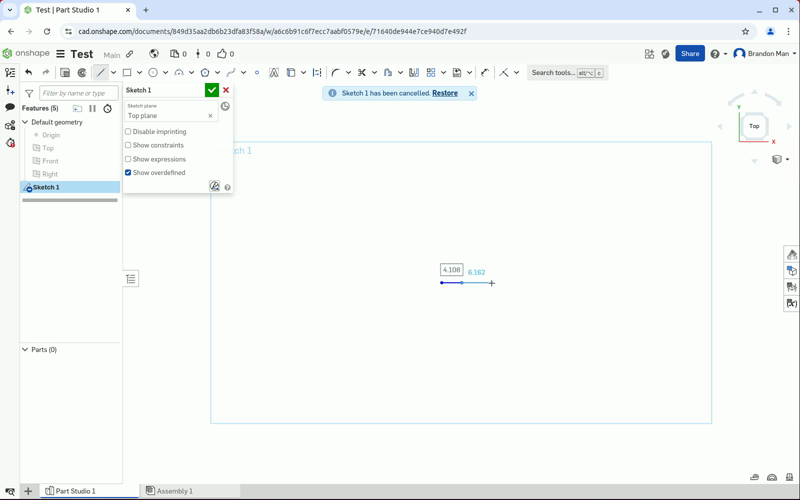
mouse_move(461, 277)
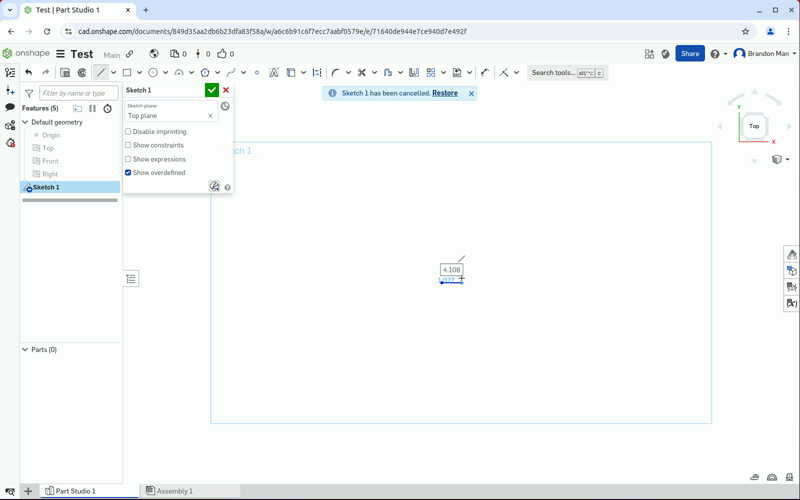
scroll(6)
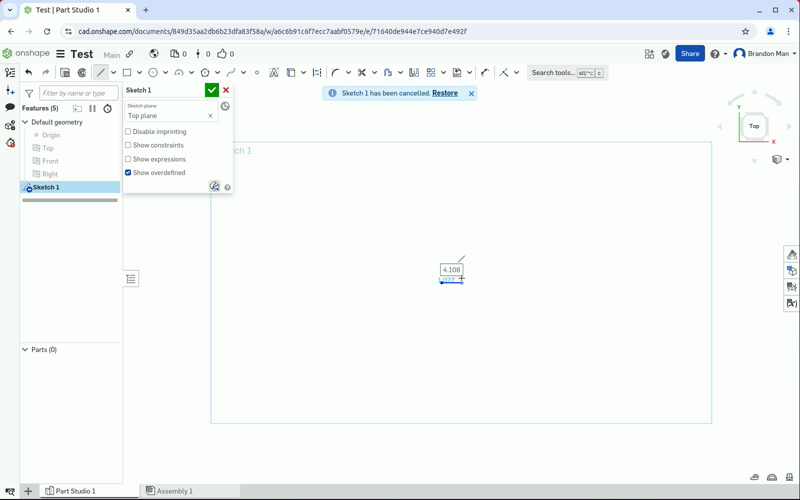
scroll(6)
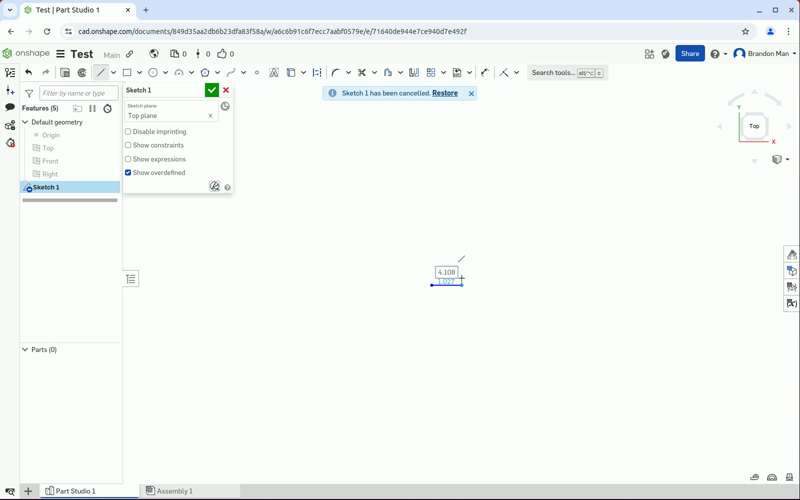
scroll(6)
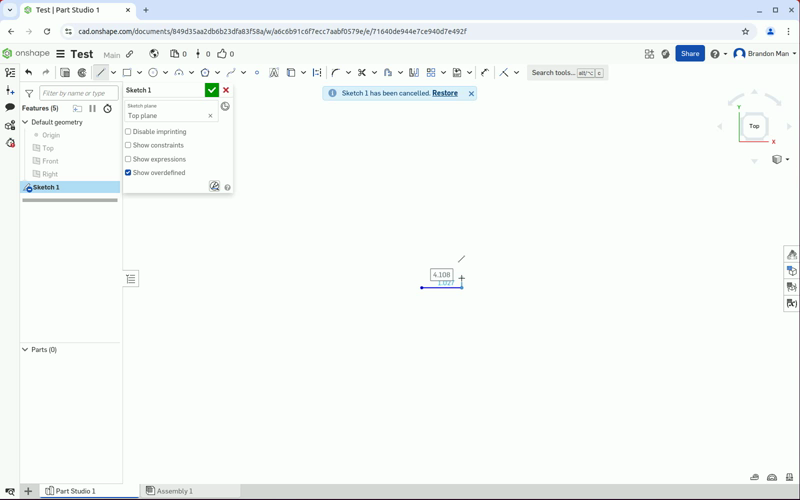
scroll(6)
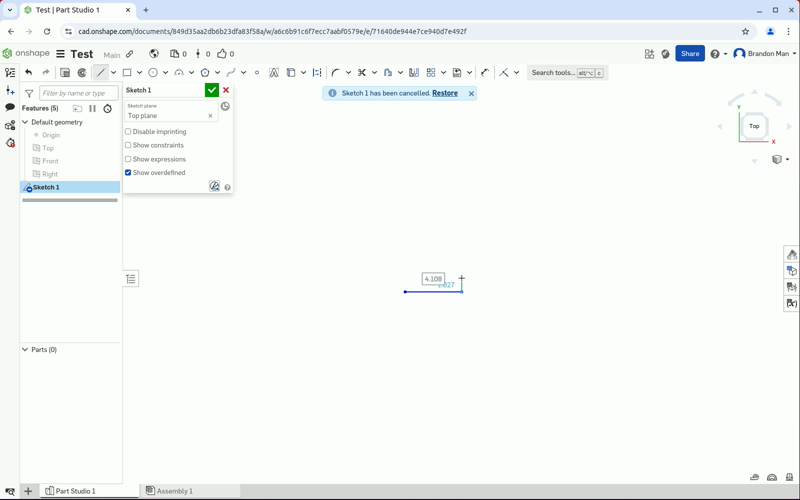
scroll(6)
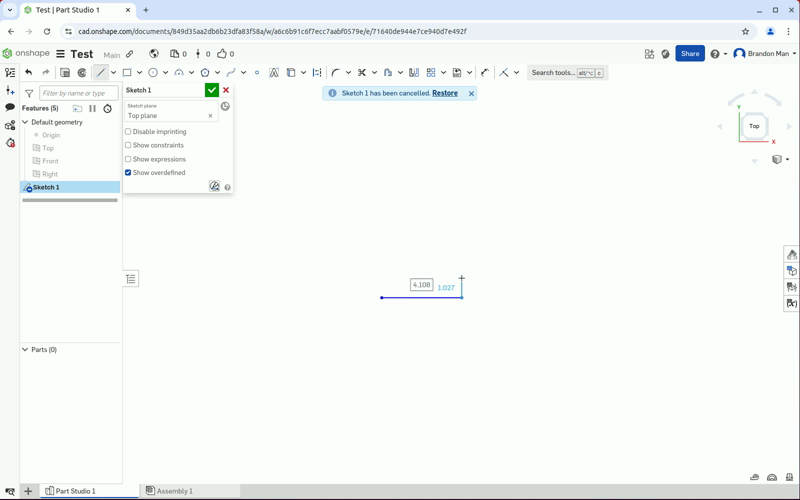
scroll(6)
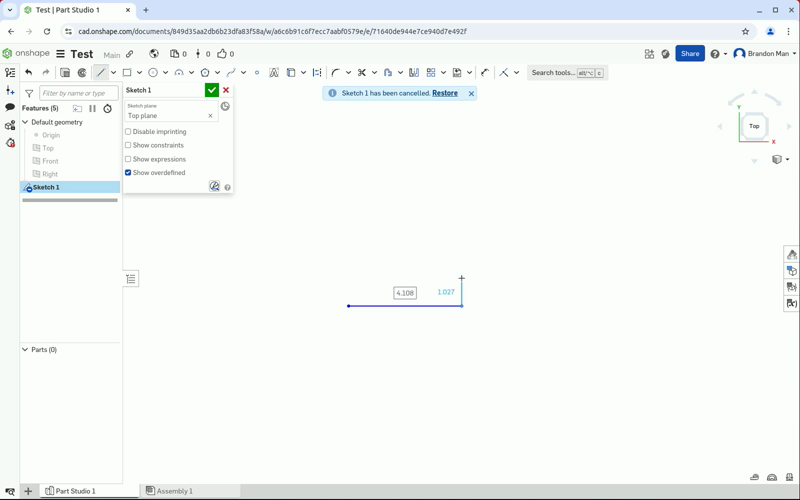
scroll(6)
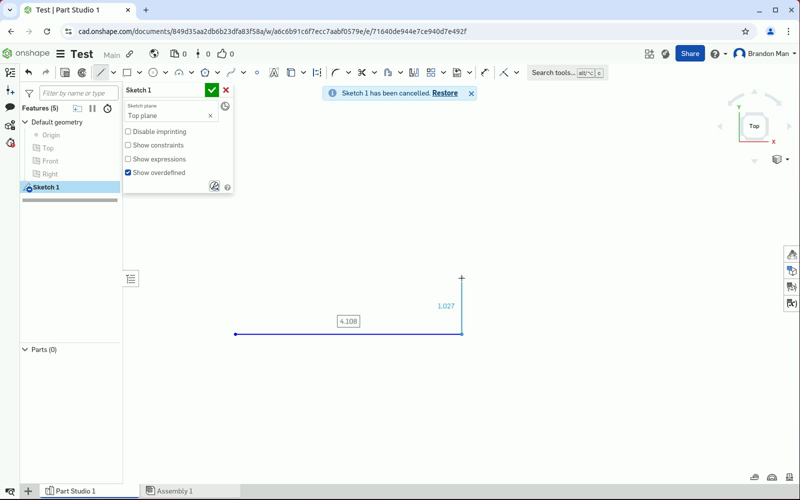
click(461, 277)
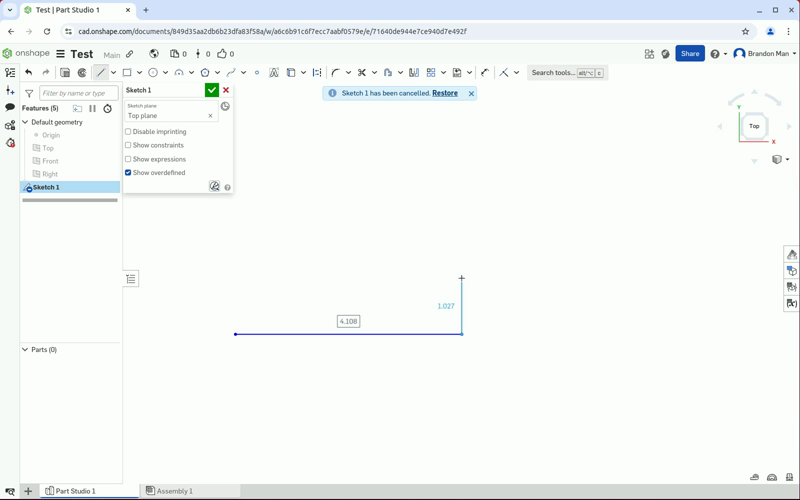
scroll(-6)
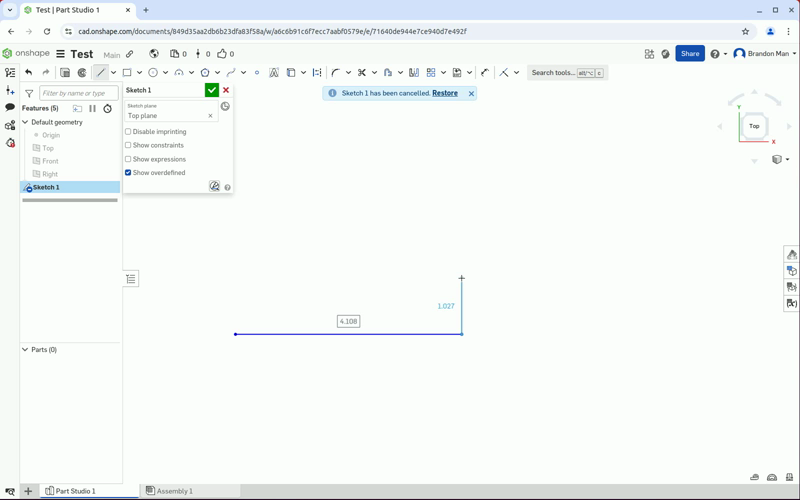
scroll(-6)
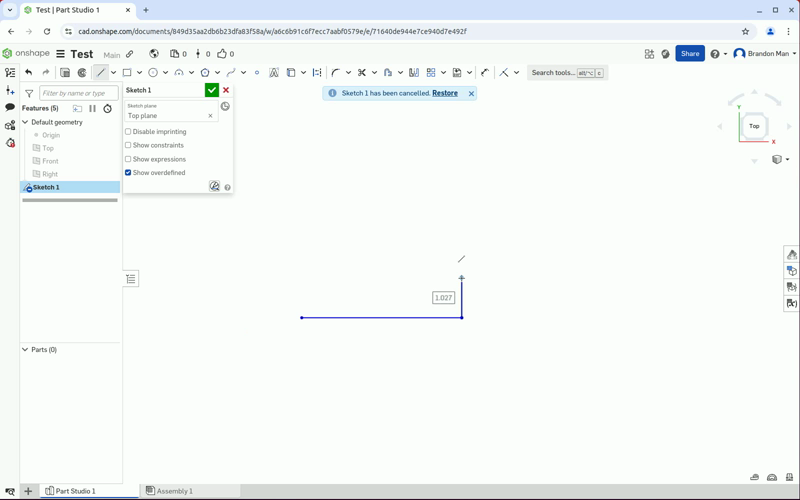
scroll(-6)
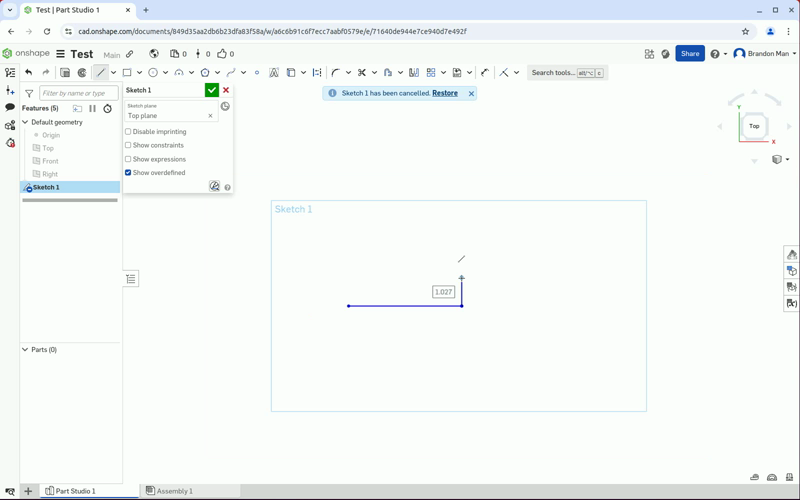
scroll(-6)
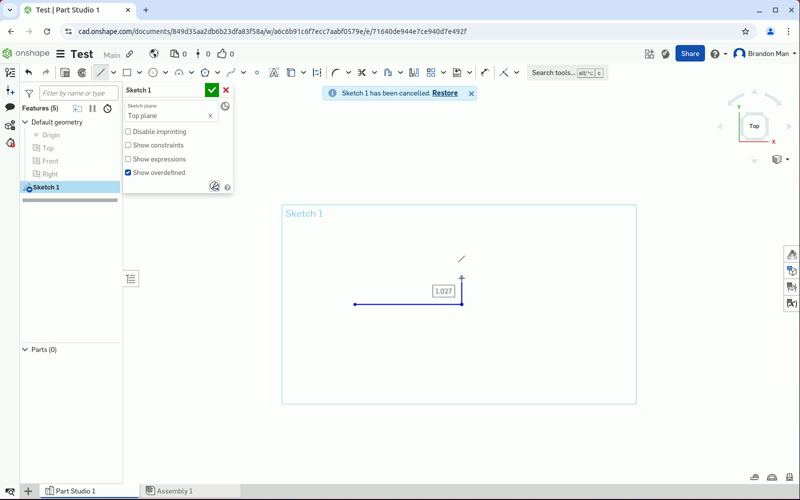
scroll(-6)
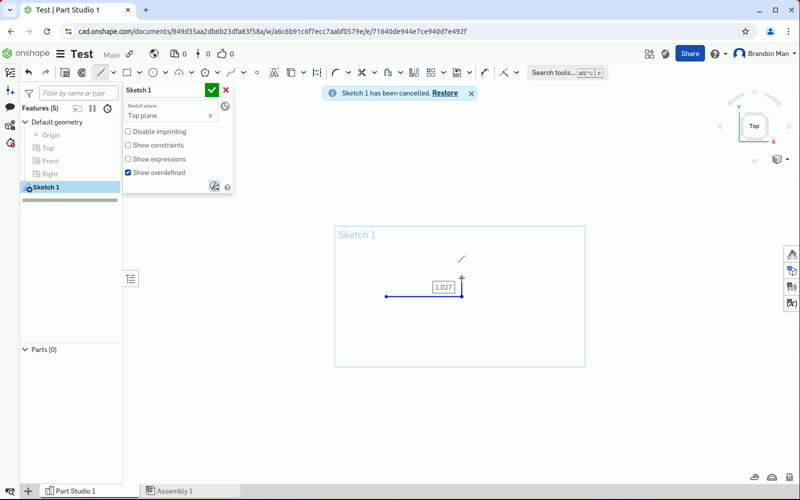
scroll(-6)
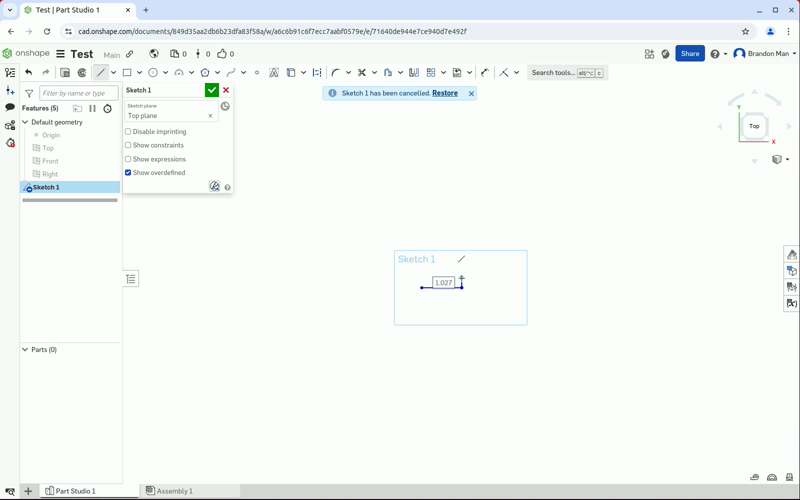
scroll(-6)
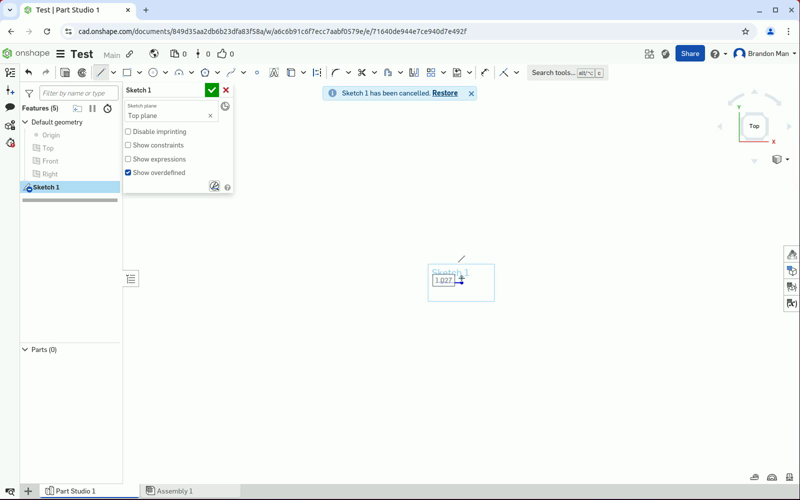
key_up(shift)
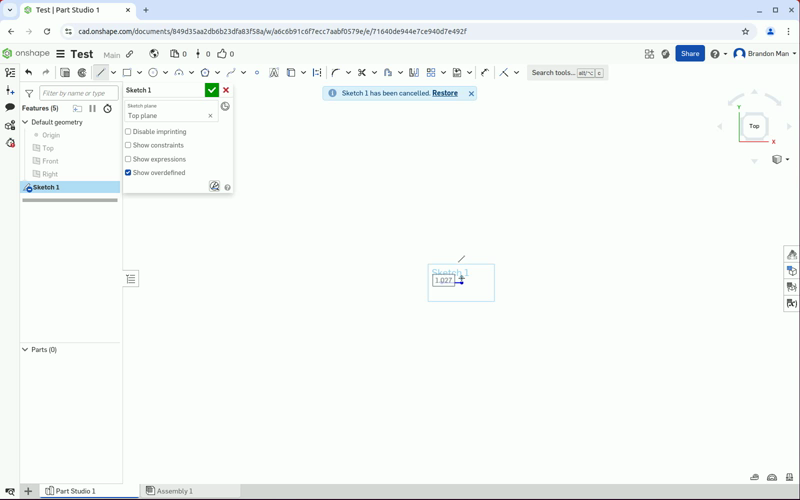
key_down(shift)
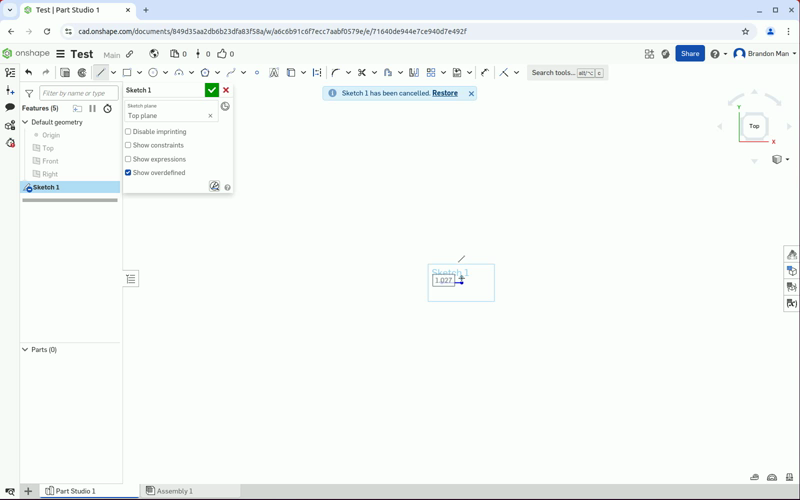
mouse_move(491, 277)
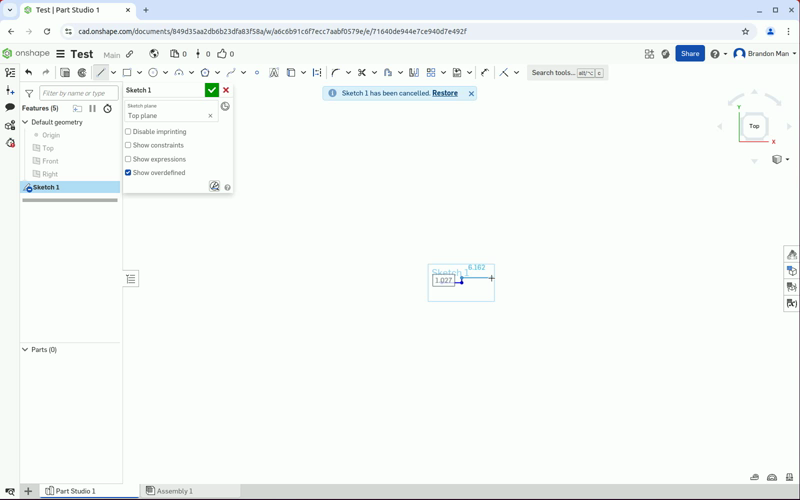
mouse_move(447, 277)
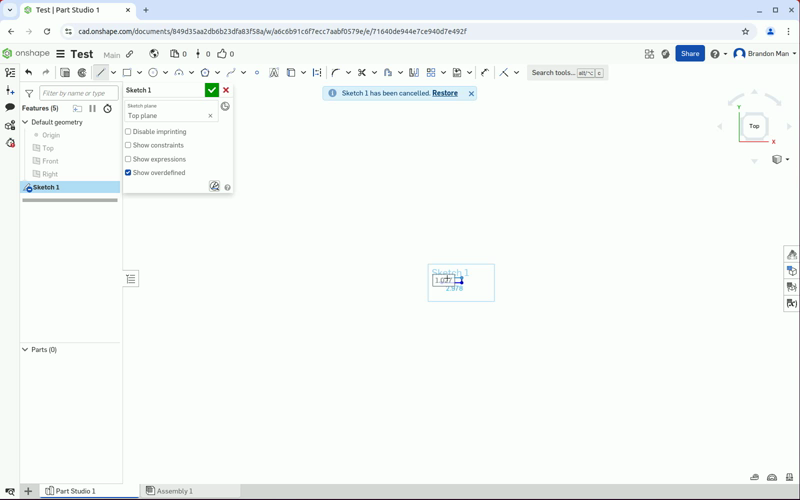
click(447, 277)
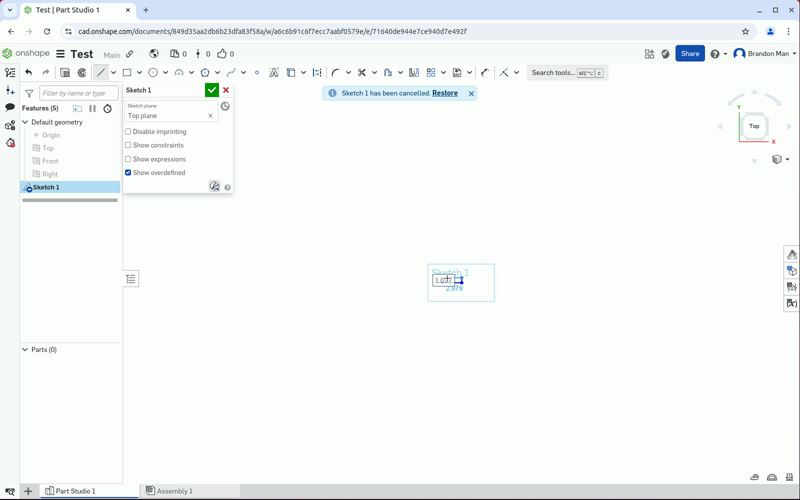
key_up(shift)
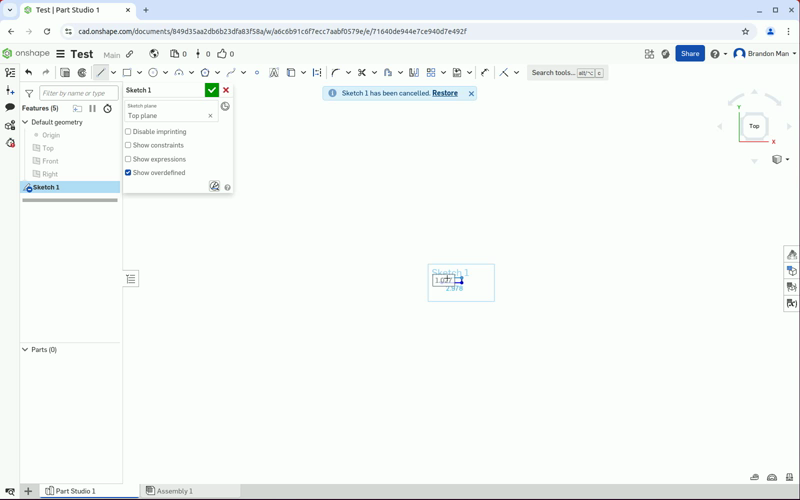
key_down(shift)
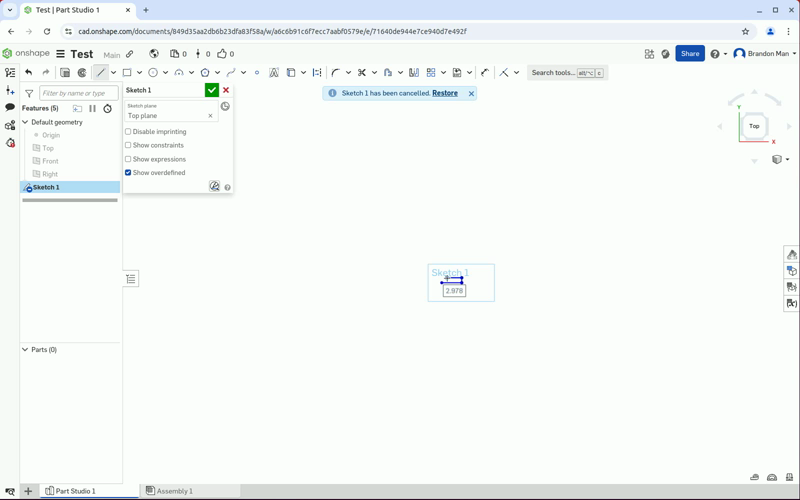
mouse_move(477, 277)
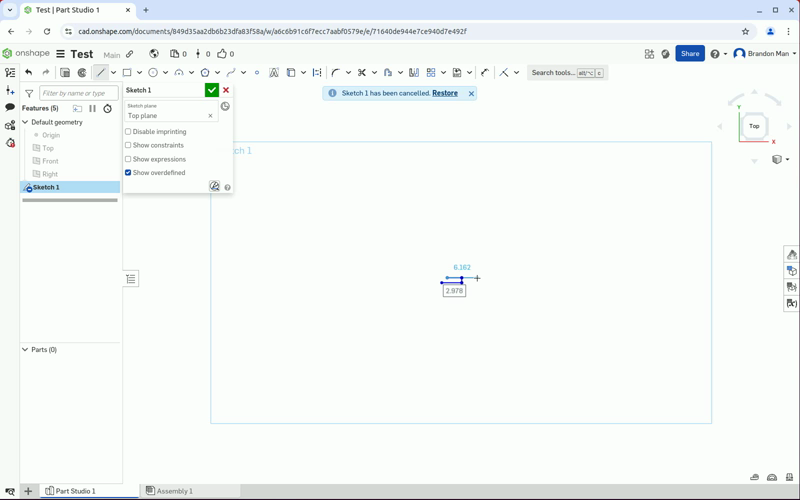
mouse_move(447, 263)
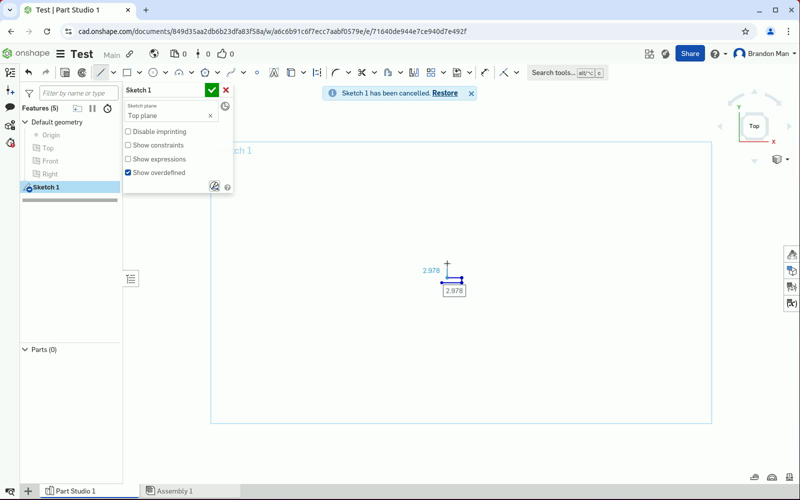
click(447, 263)
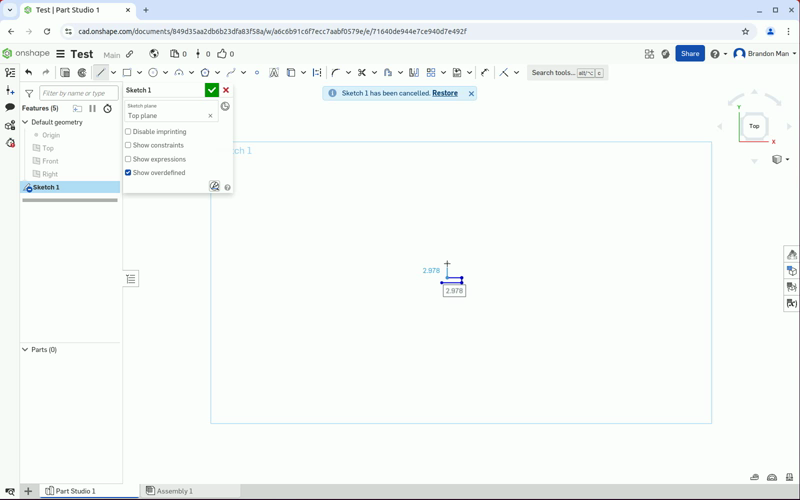
key_up(shift)
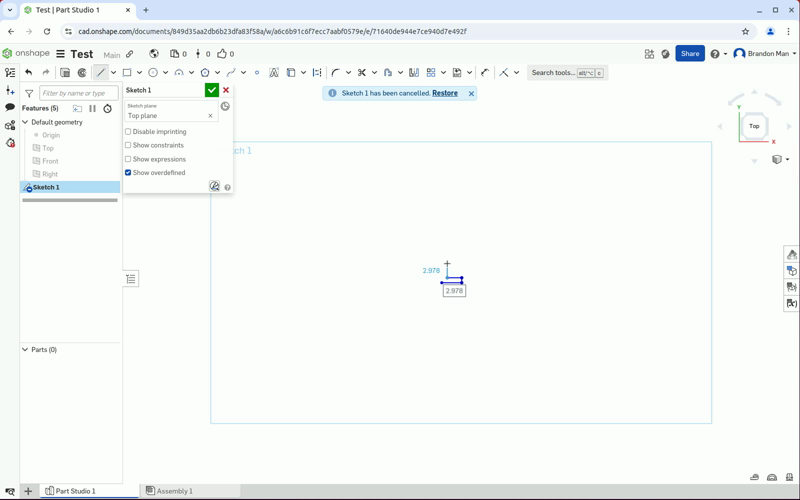
key_down(shift)
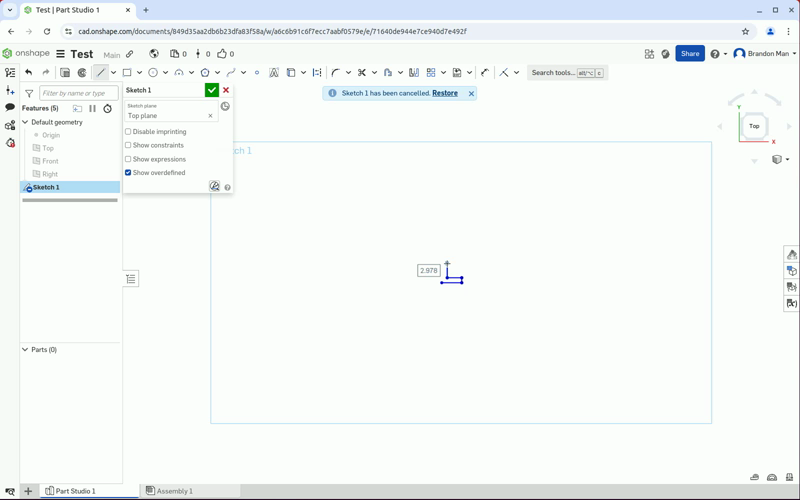
mouse_move(477, 263)
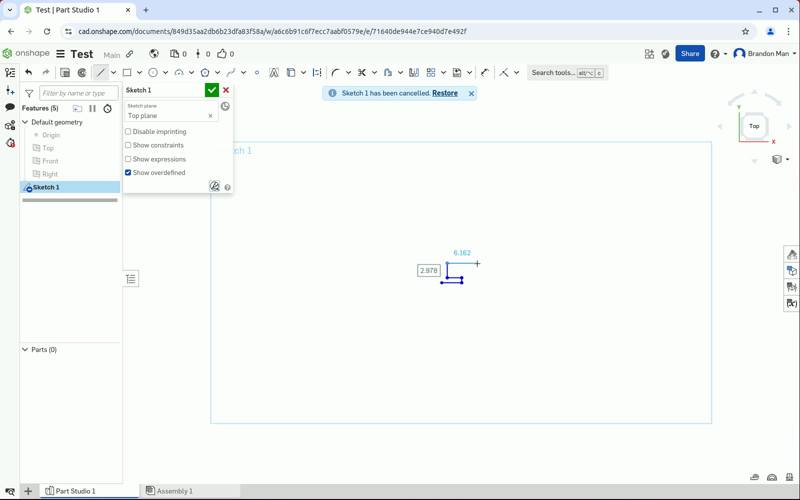
mouse_move(441, 263)
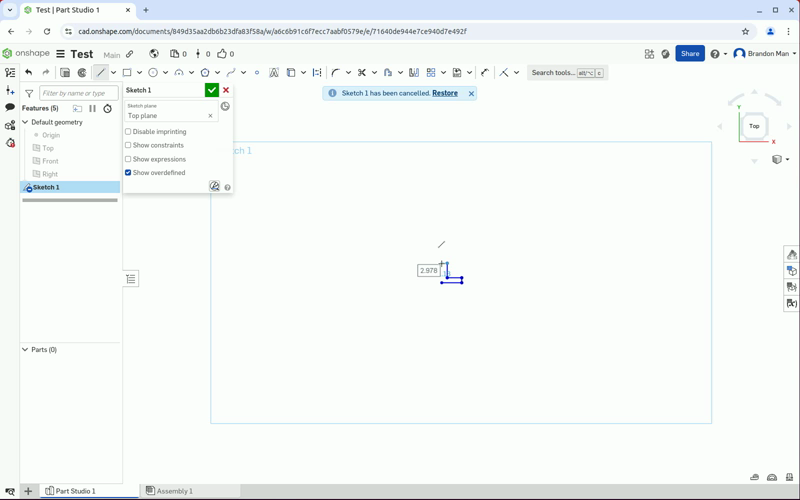
scroll(6)
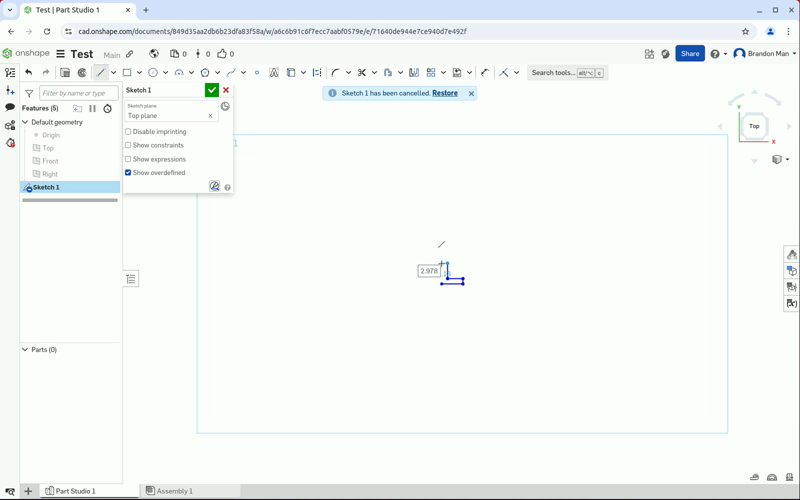
scroll(6)
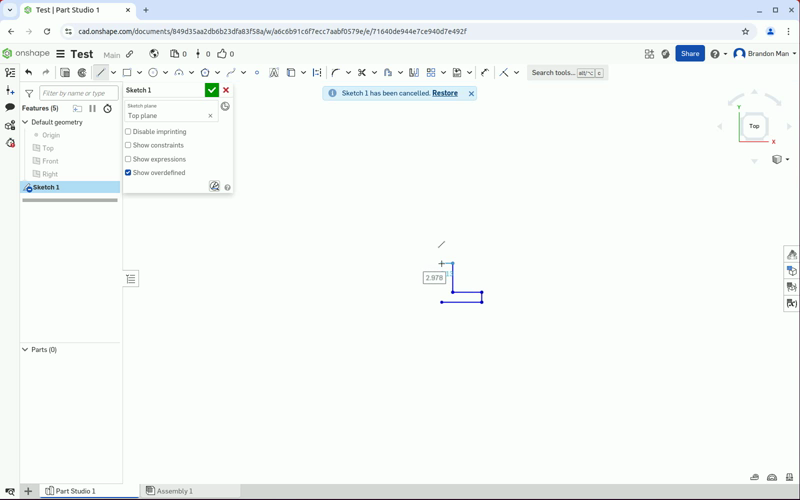
scroll(6)
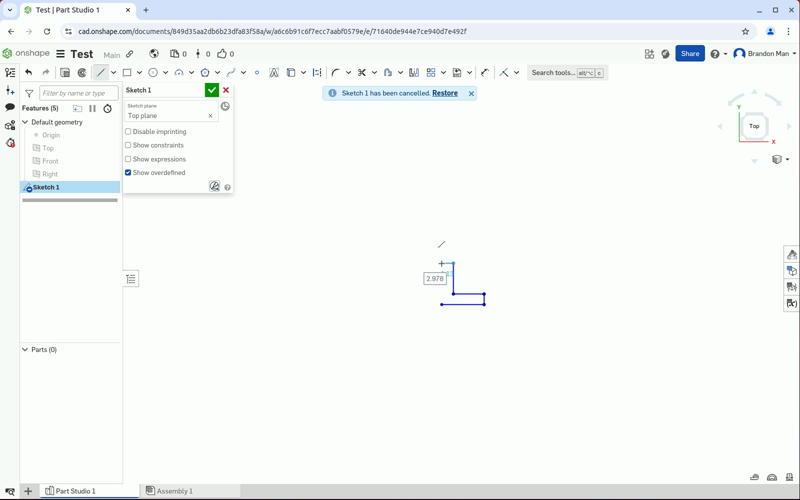
scroll(6)
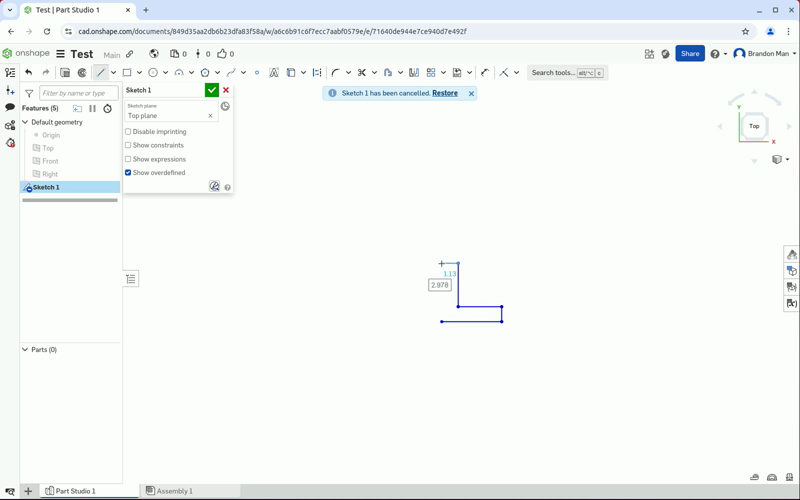
scroll(6)
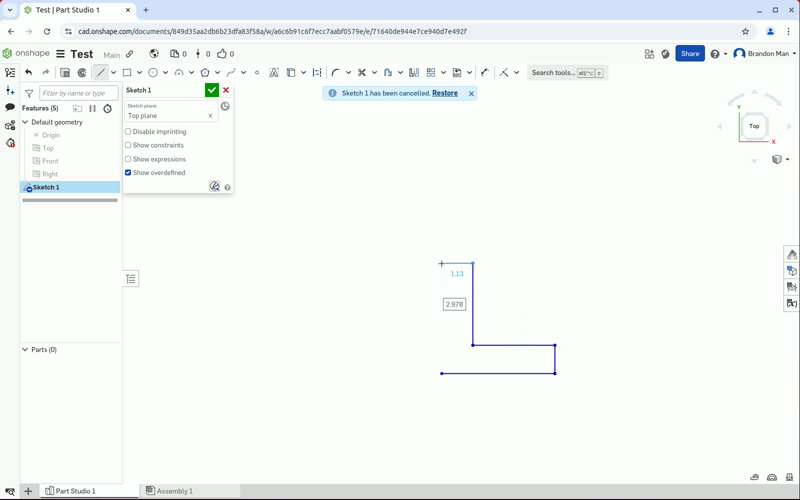
scroll(6)
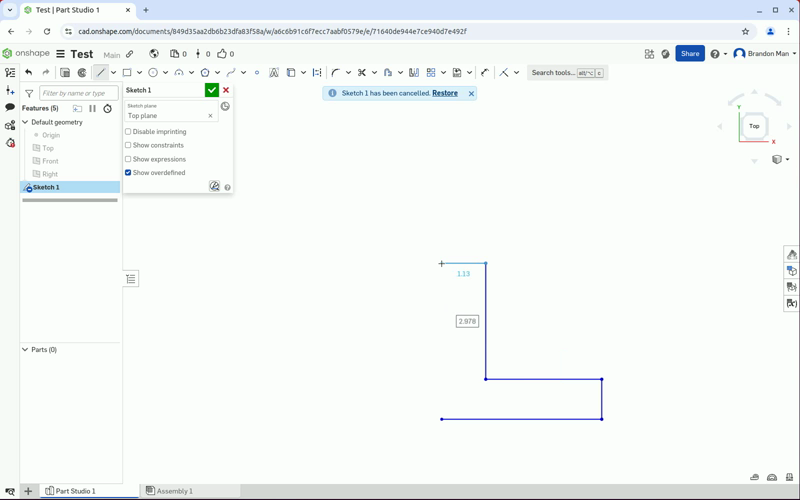
scroll(6)
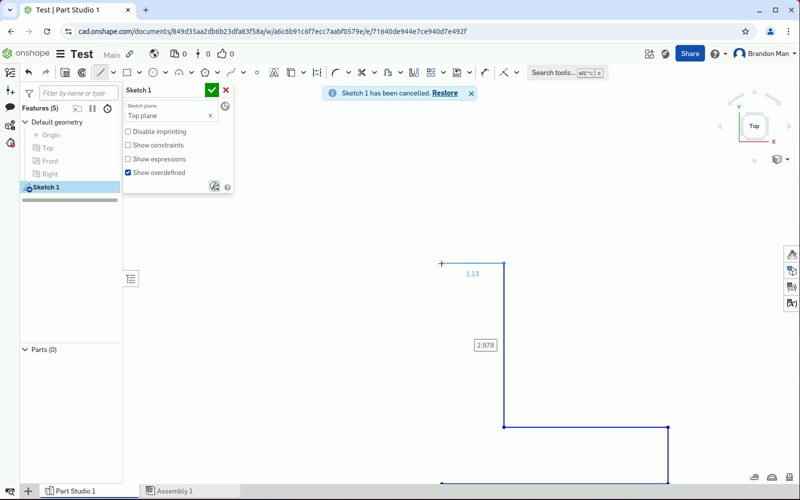
click(441, 263)
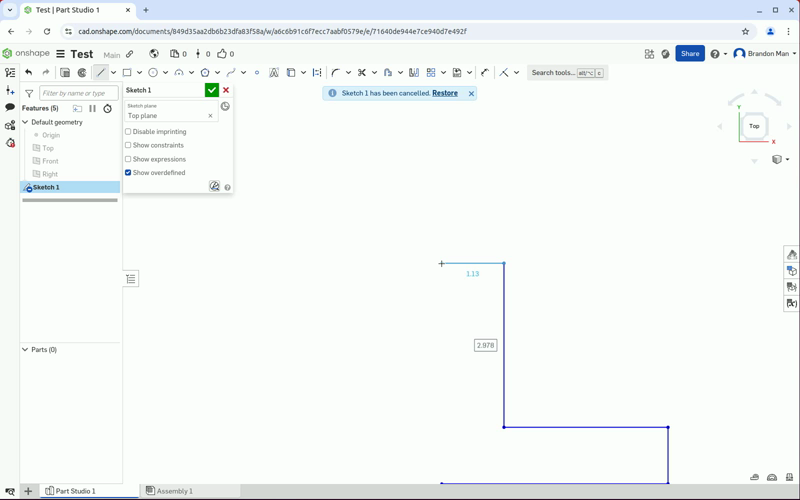
scroll(-6)
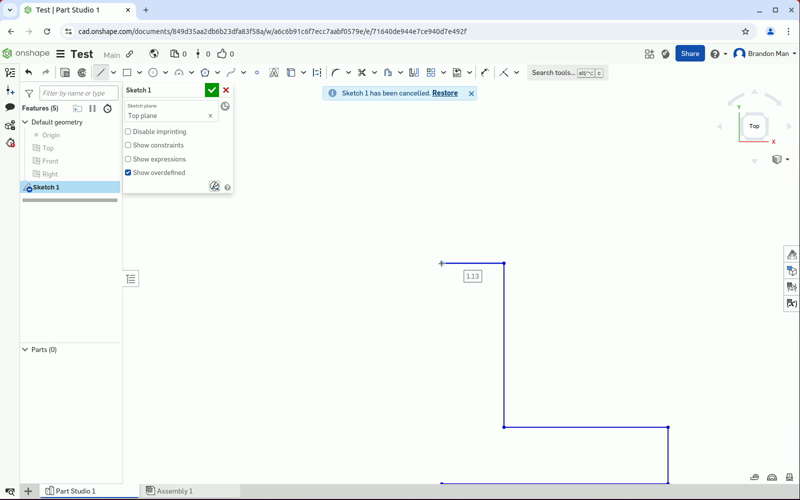
scroll(-6)
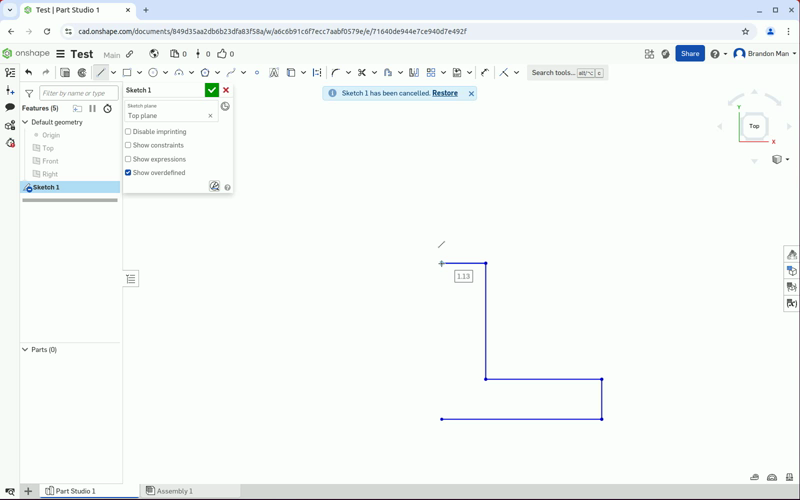
scroll(-6)
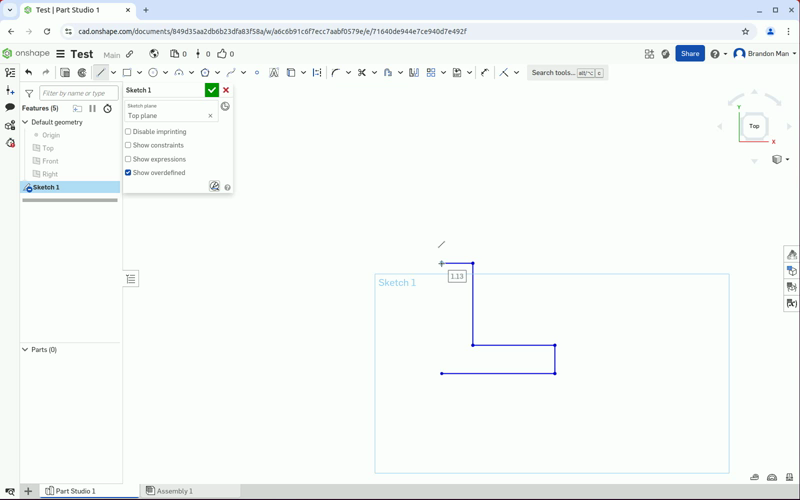
scroll(-6)
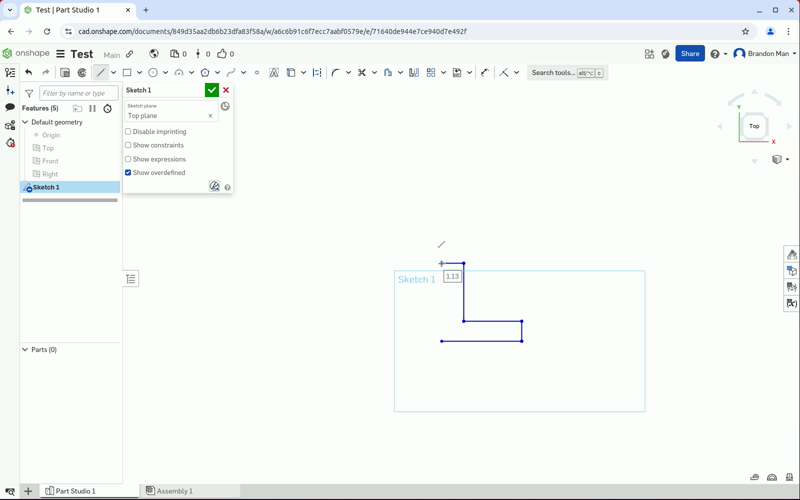
scroll(-6)
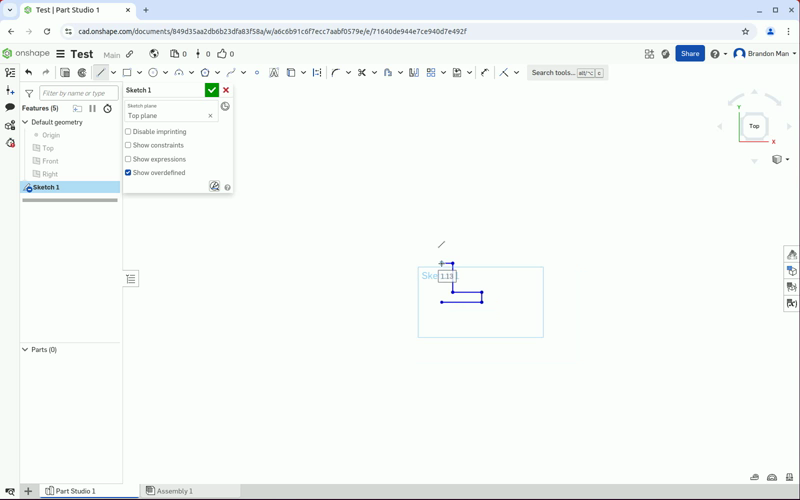
scroll(-6)
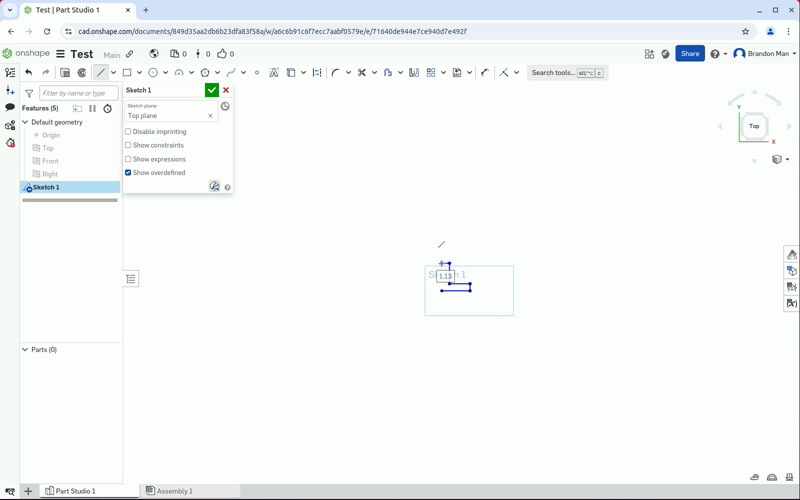
scroll(-6)
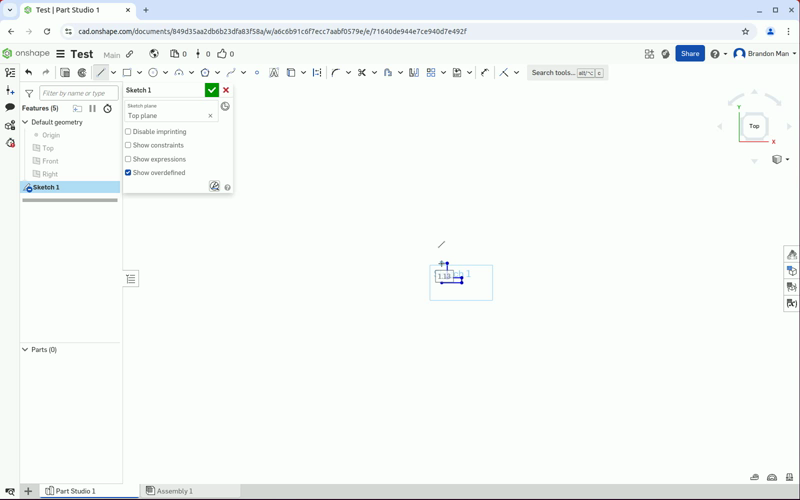
key_up(shift)
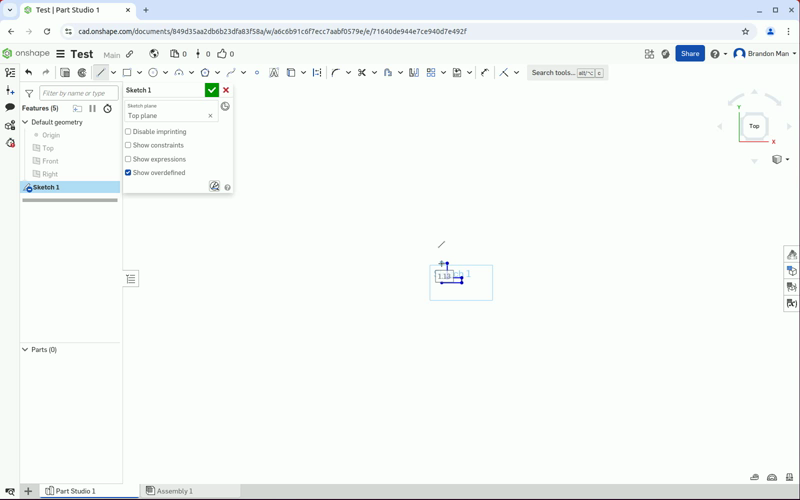
mouse_move(471, 263)
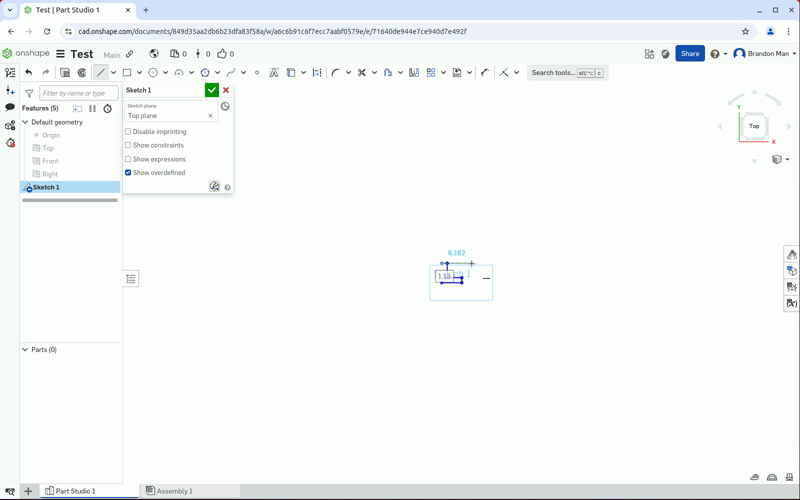
key_down(shift)
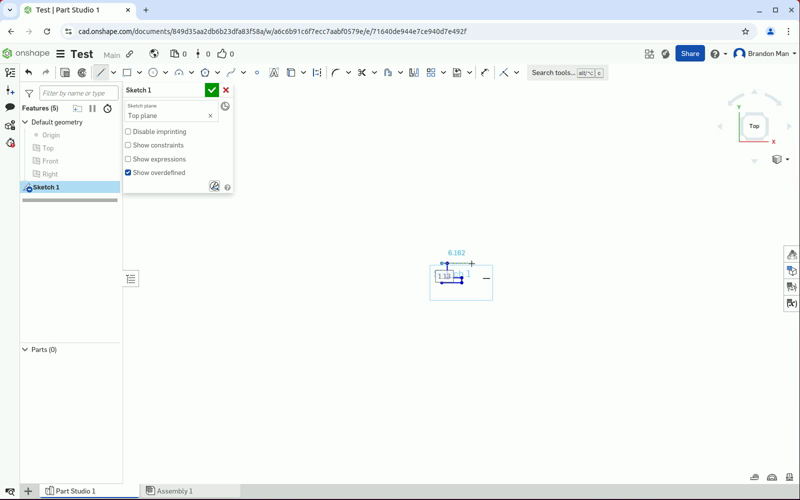
mouse_move(441, 282)
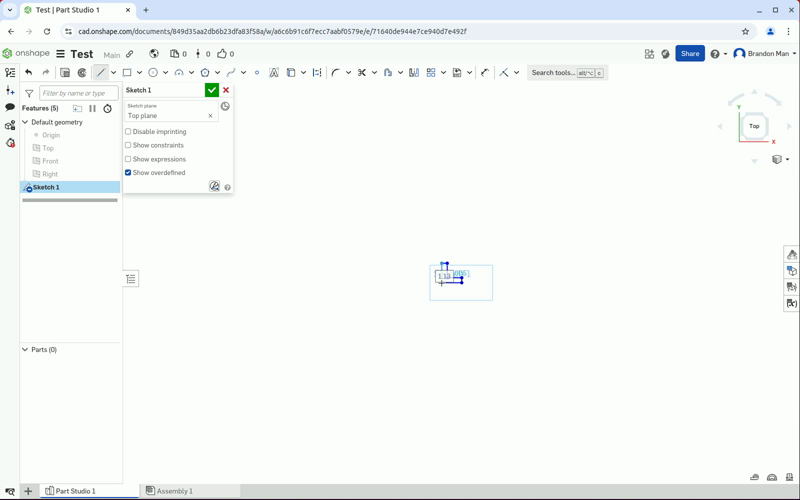
key_up(shift)
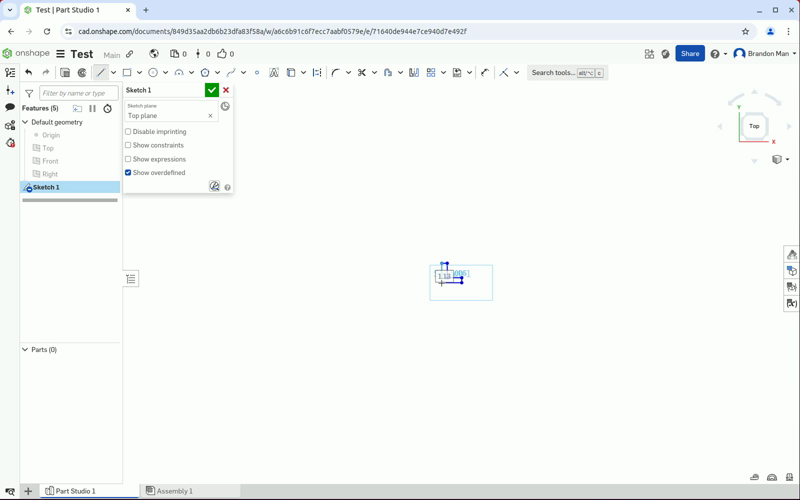
click(441, 282)
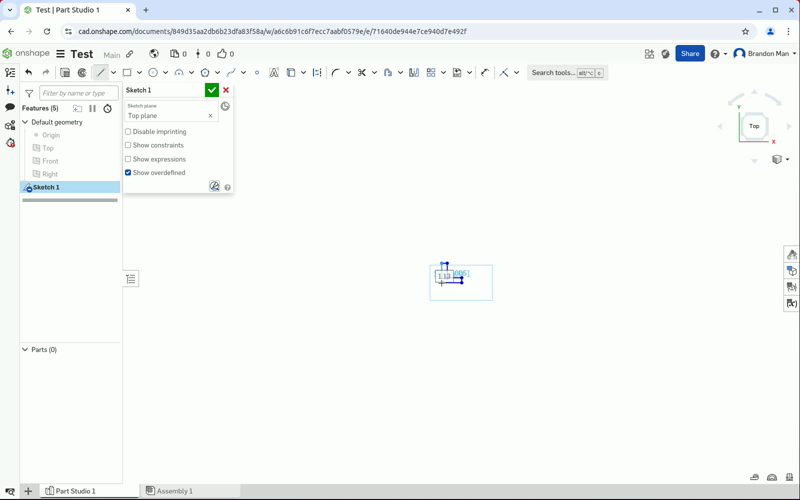
key(esc)
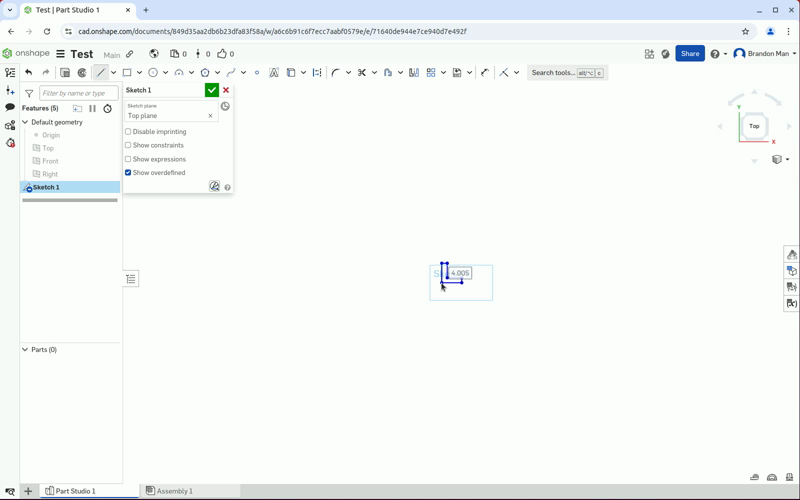
mouse_move(448, 278)
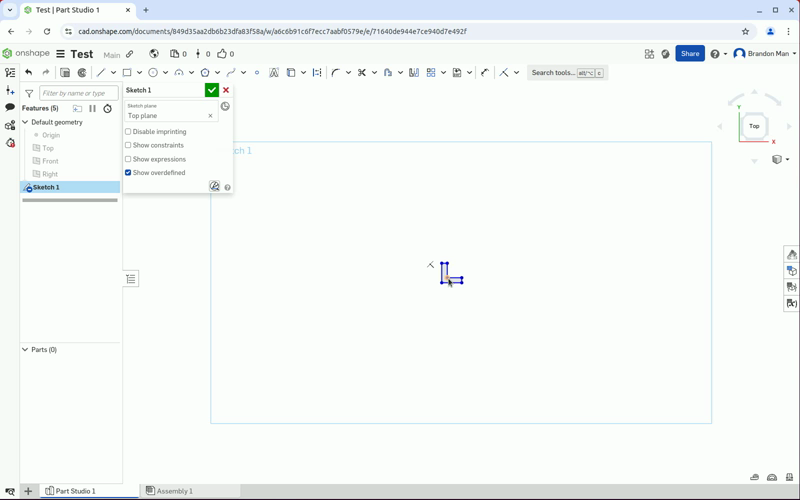
scroll(6)
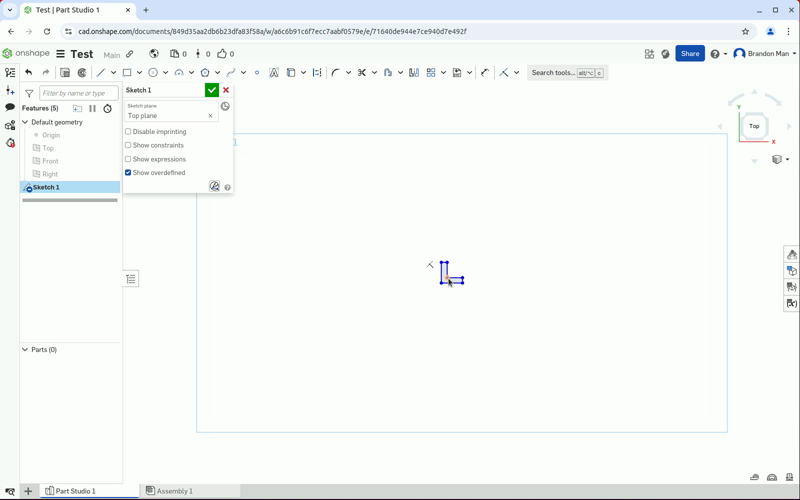
scroll(6)
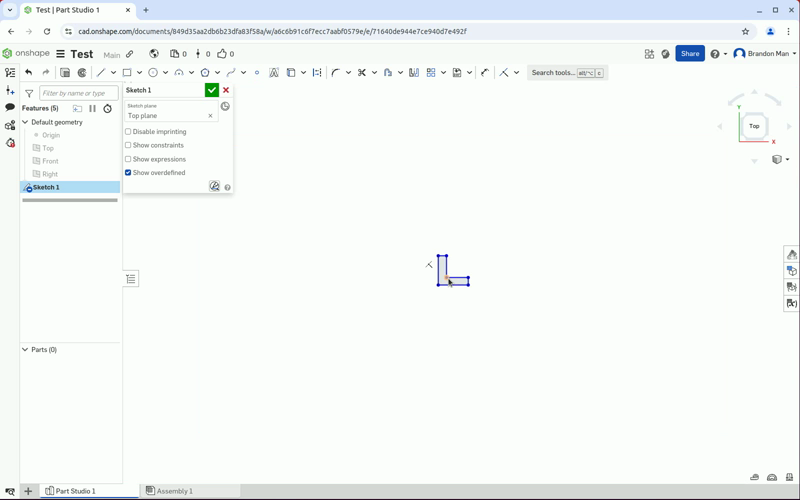
scroll(6)
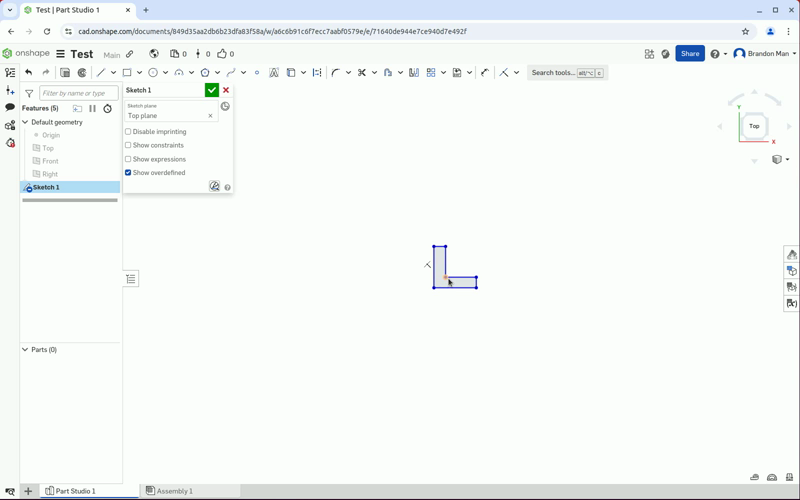
scroll(6)
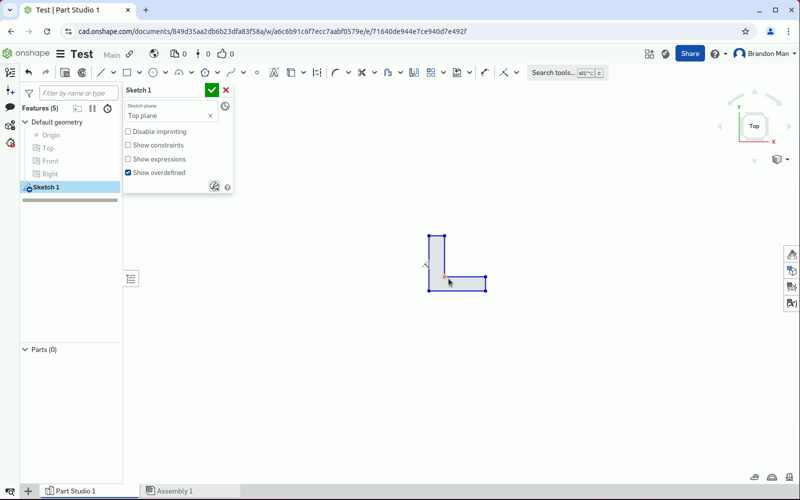
scroll(6)
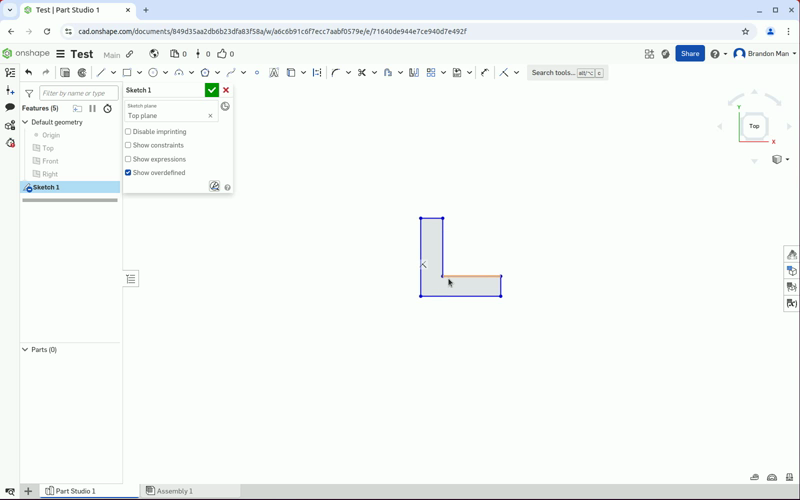
scroll(6)
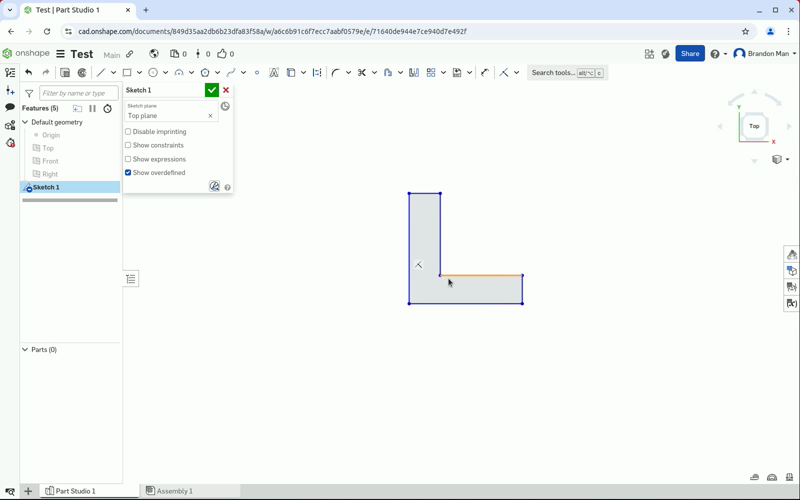
scroll(6)
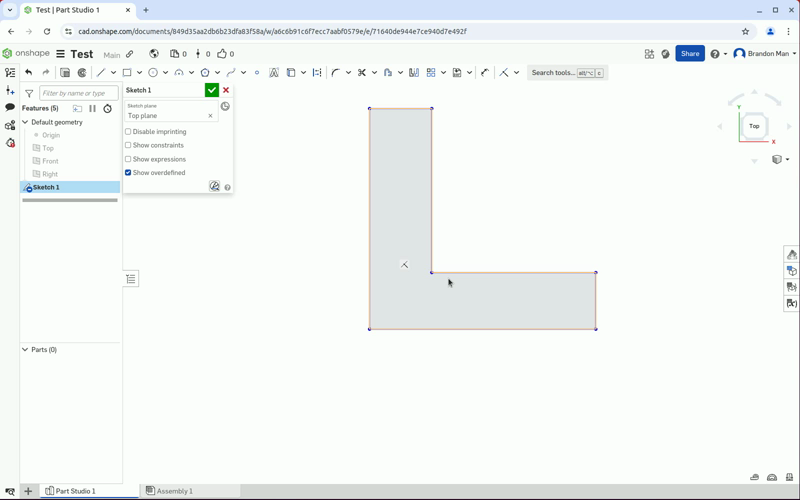
click(448, 278)
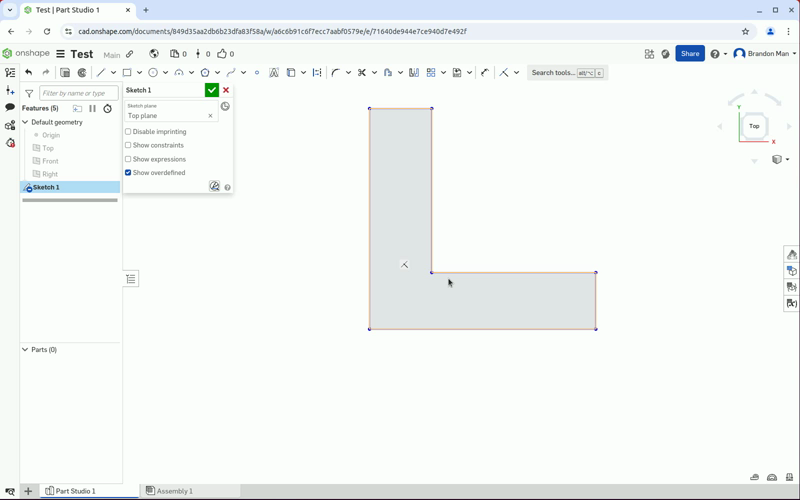
scroll(-6)
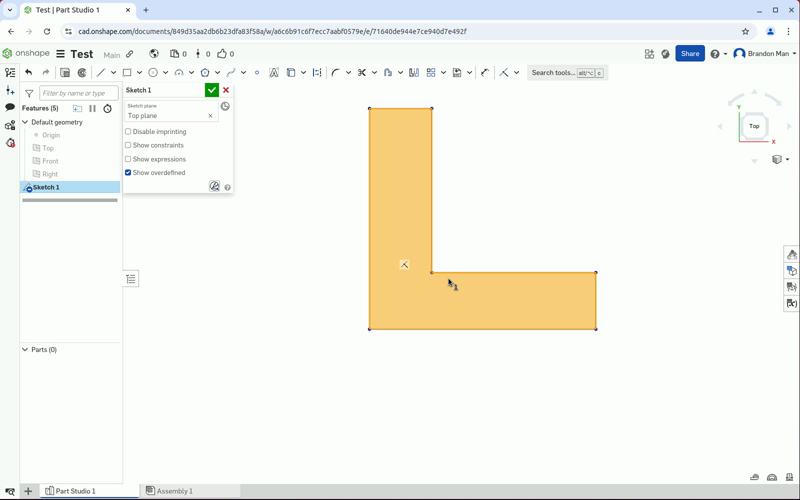
scroll(-6)
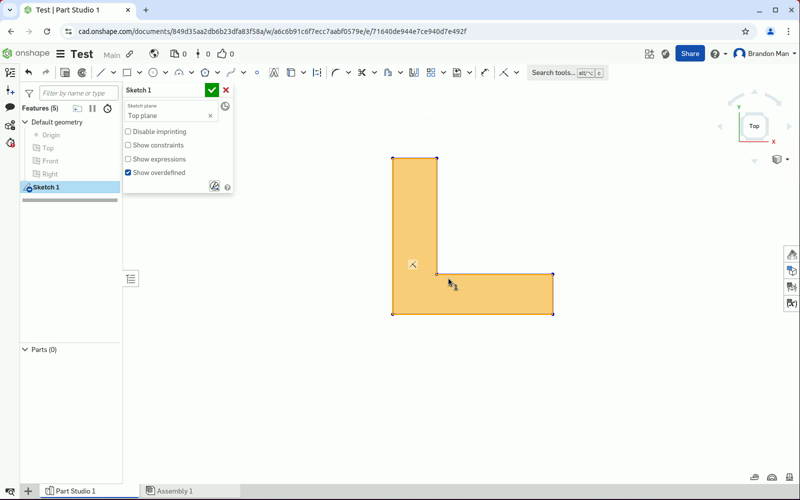
scroll(-6)
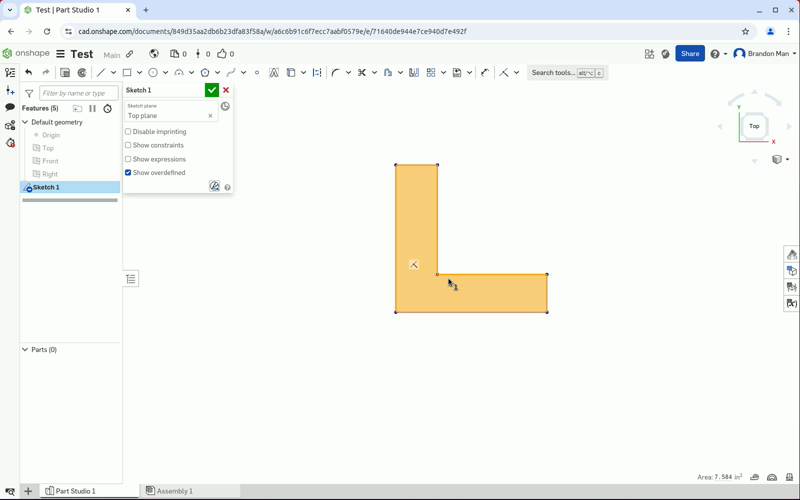
scroll(-6)
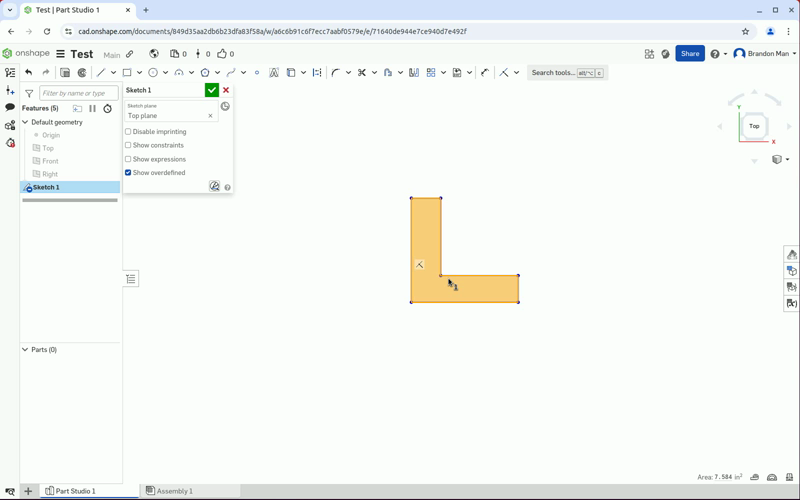
scroll(-6)
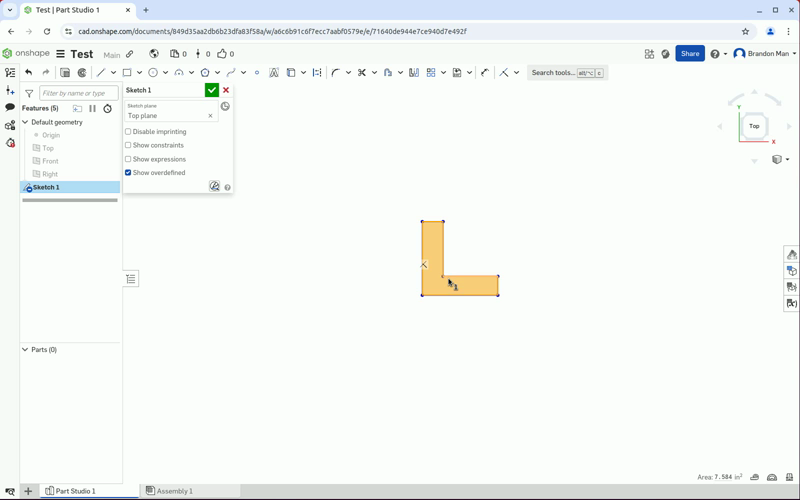
scroll(-6)
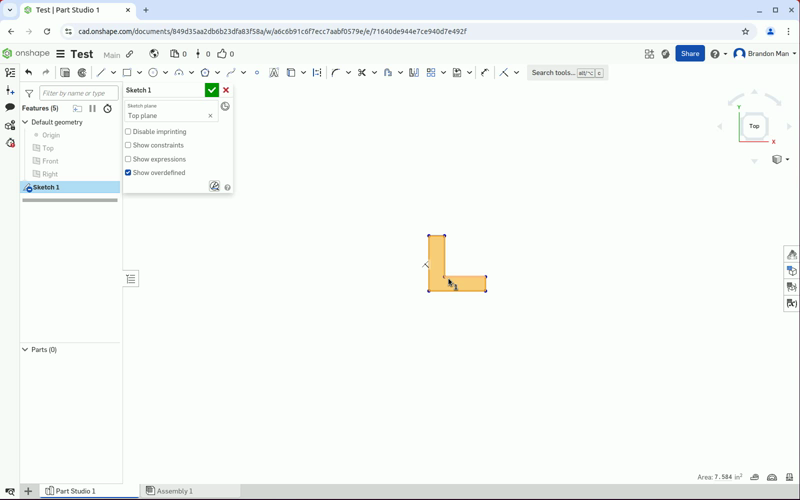
scroll(-6)
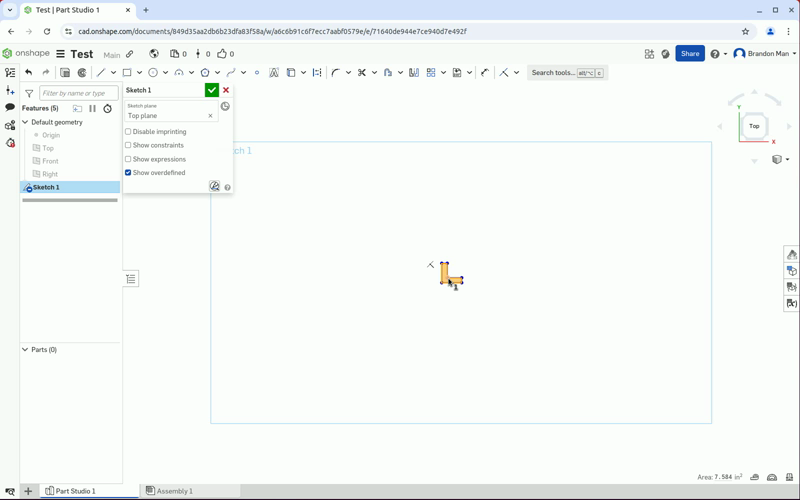
mouse_move(73, 352)
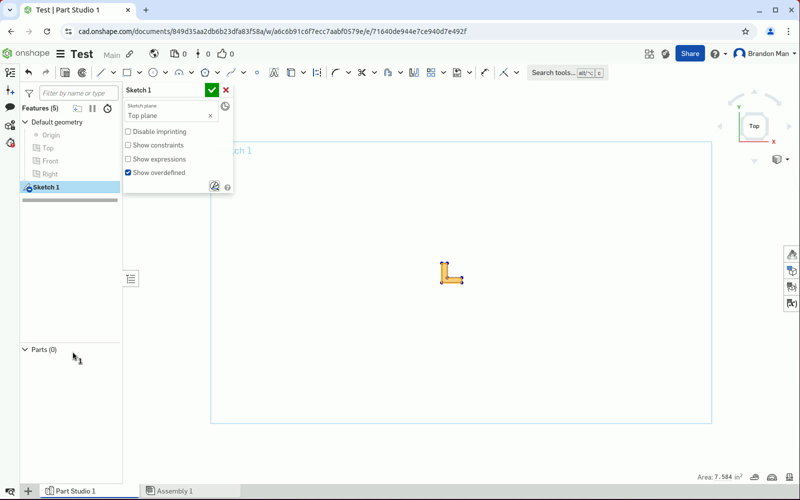
key(shift+y)
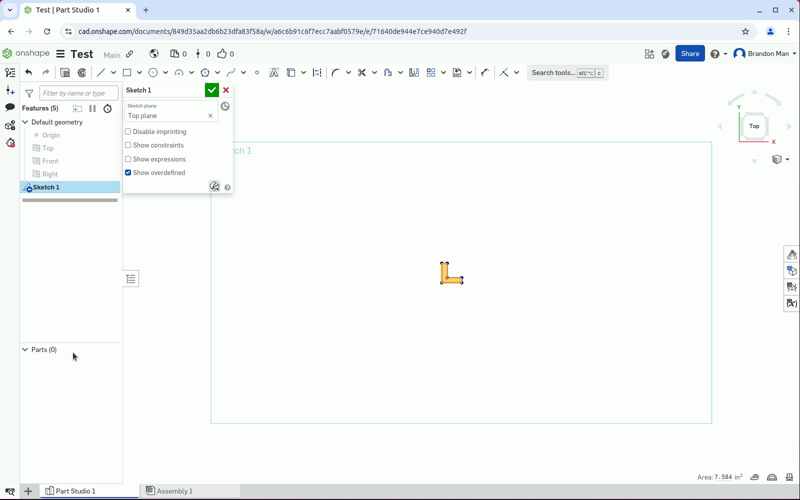
key(shift+e)
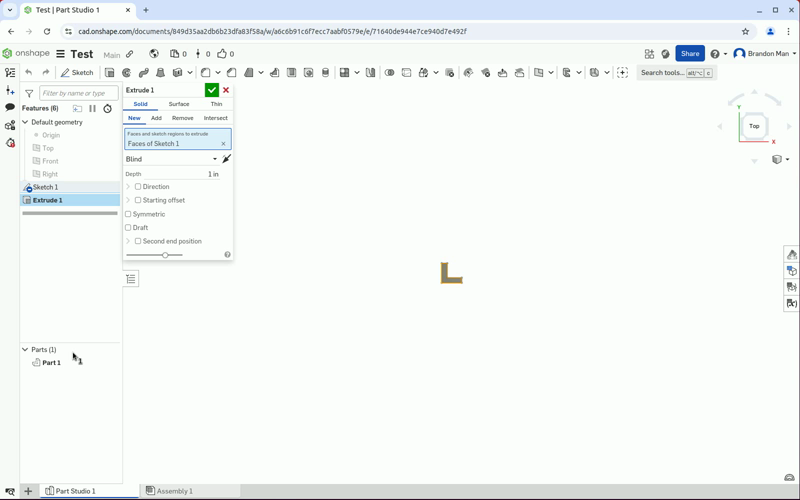
mouse_move(143, 106)
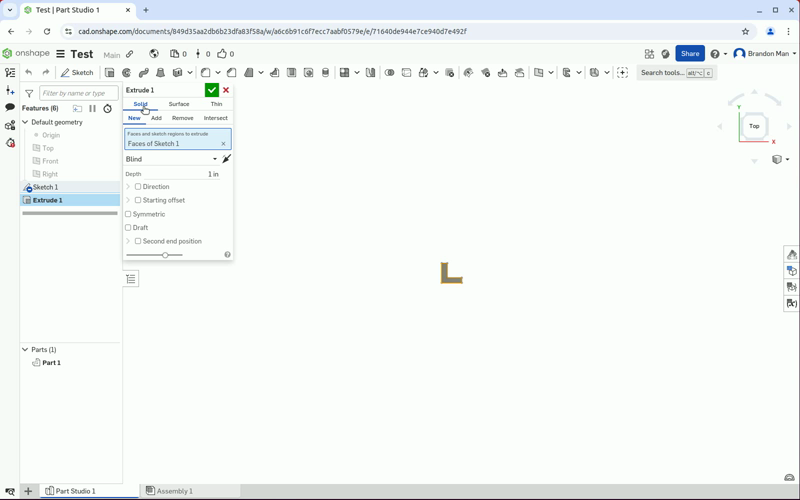
click(143, 106)
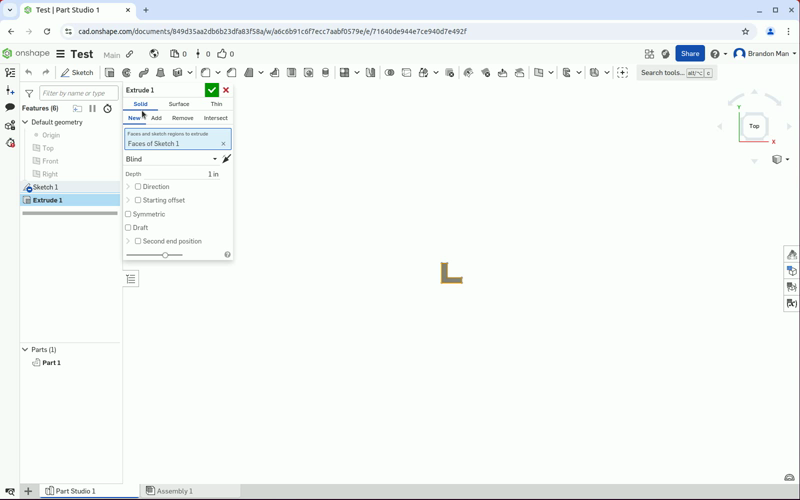
mouse_move(137, 120)
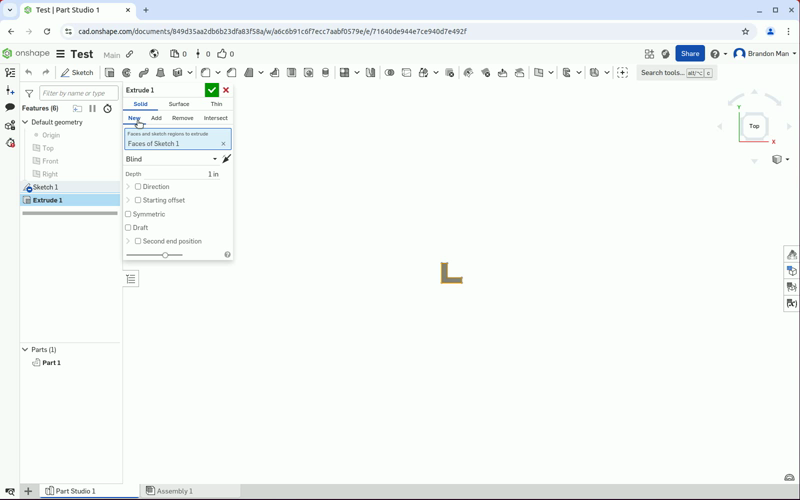
click(137, 120)
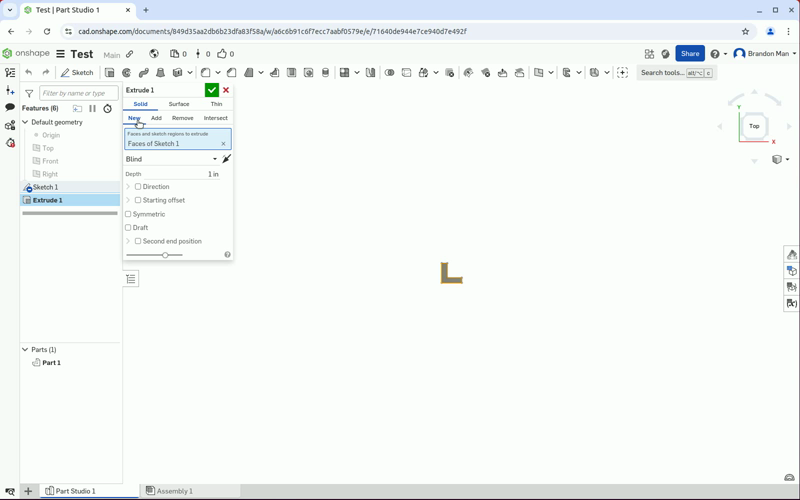
key(tab, 4)
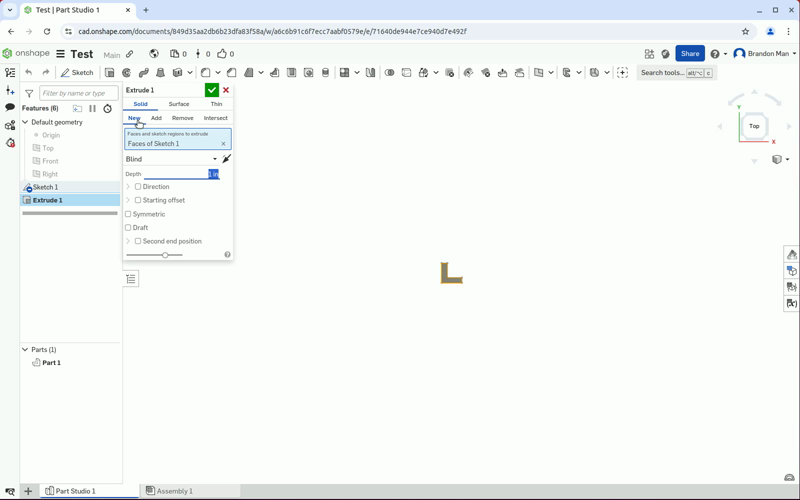
text(46.216)
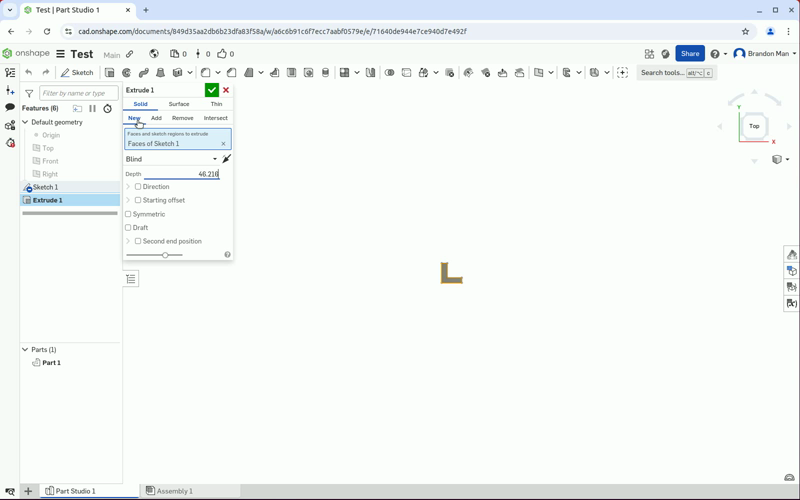
key(tab, 3)
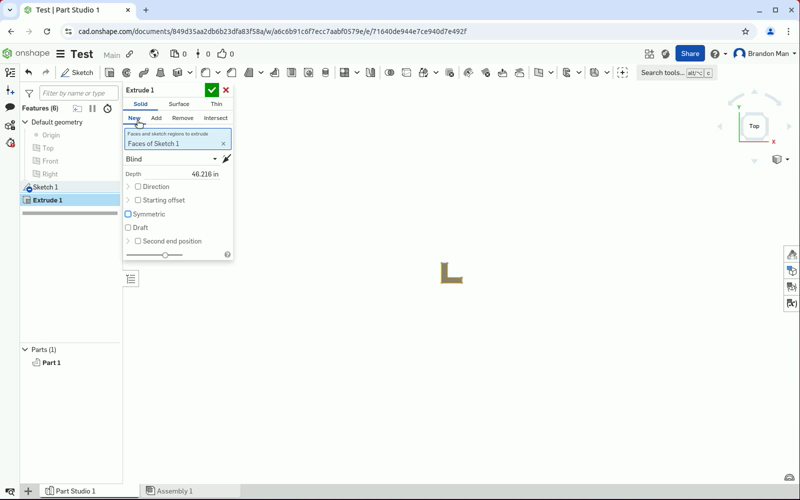
key(space)
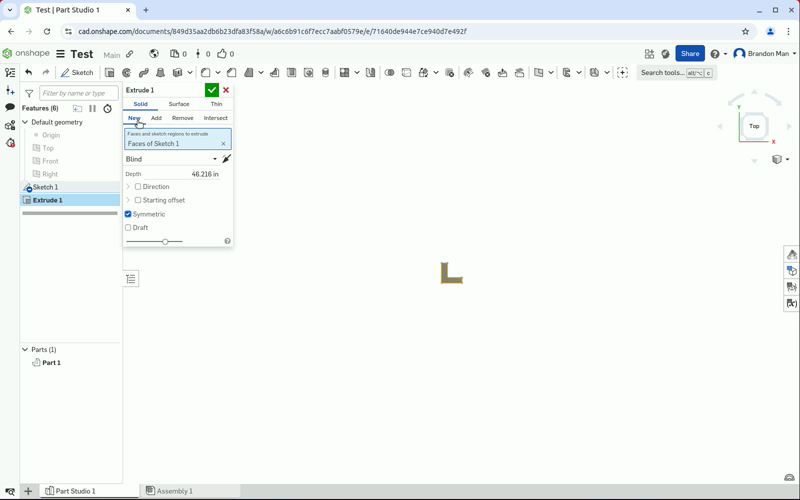
key(enter)
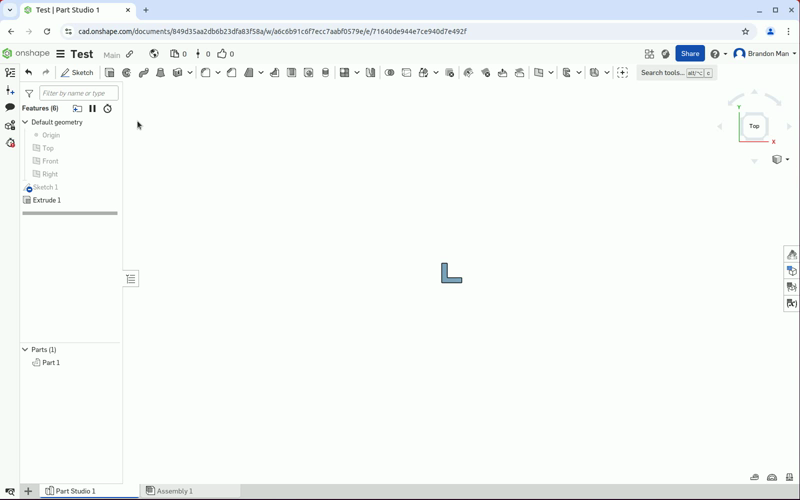
key(shift+h)
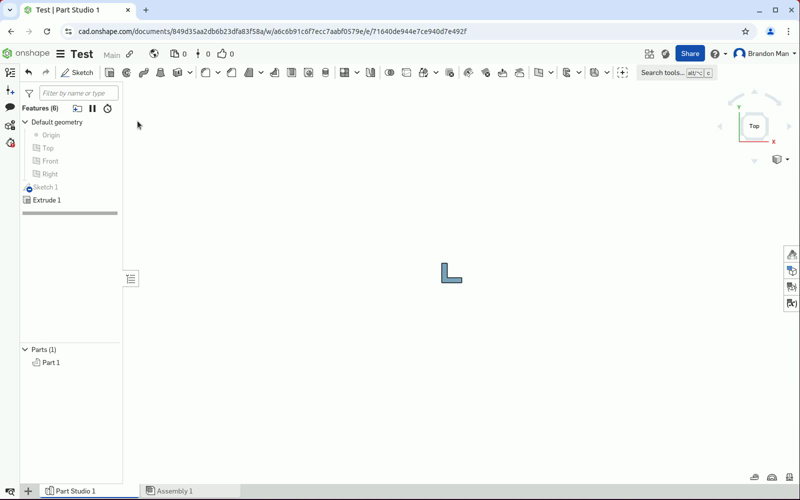
key(shift+h)
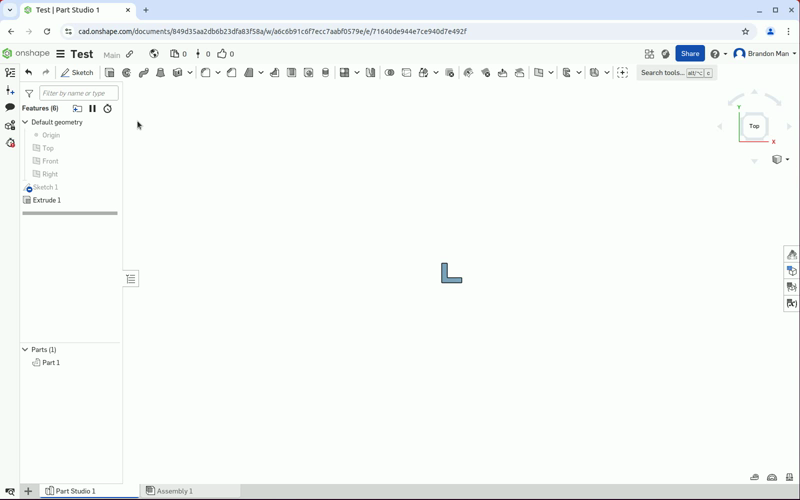
mouse_move(73, 189)
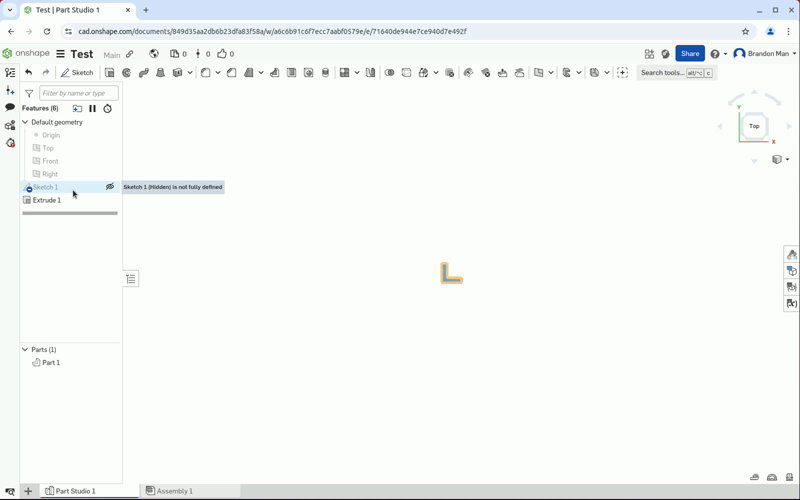
click(73, 189)
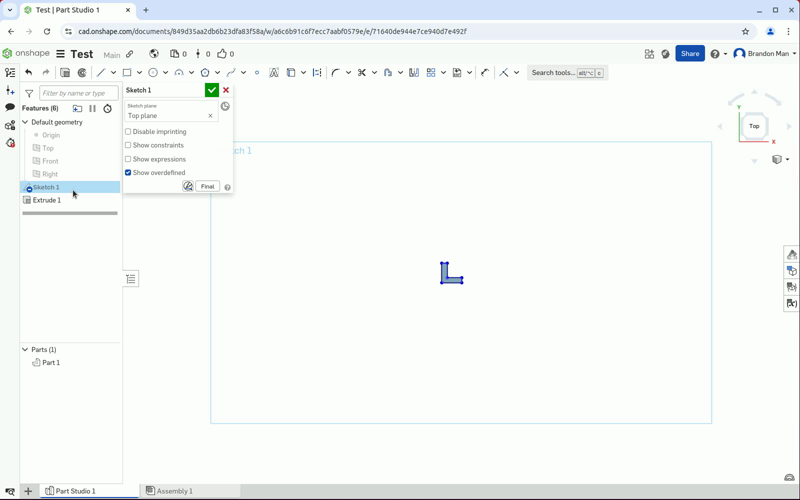
mouse_move(229, 92)
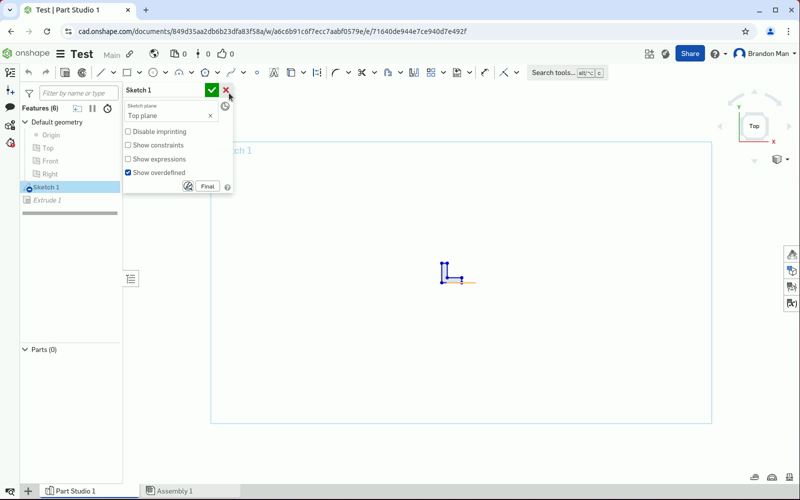
click(229, 92)
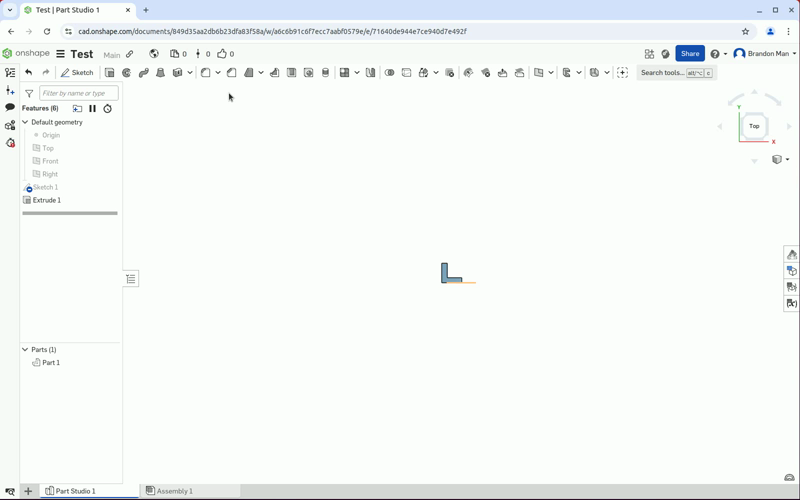
mouse_move(73, 352)
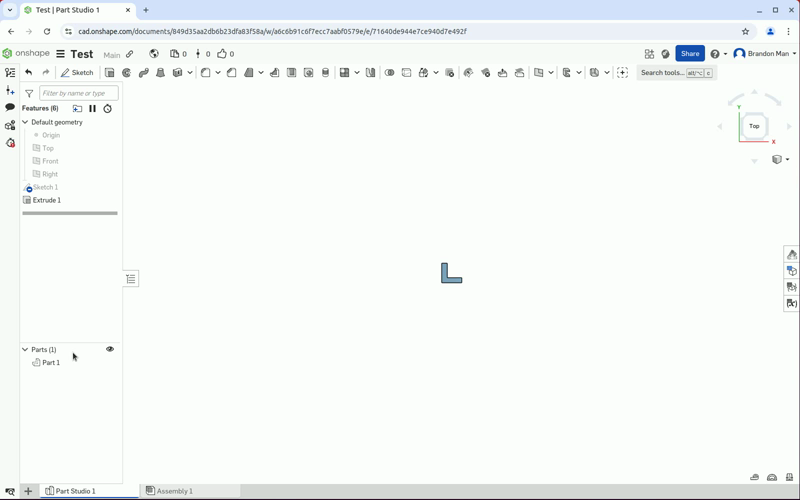
key(y)
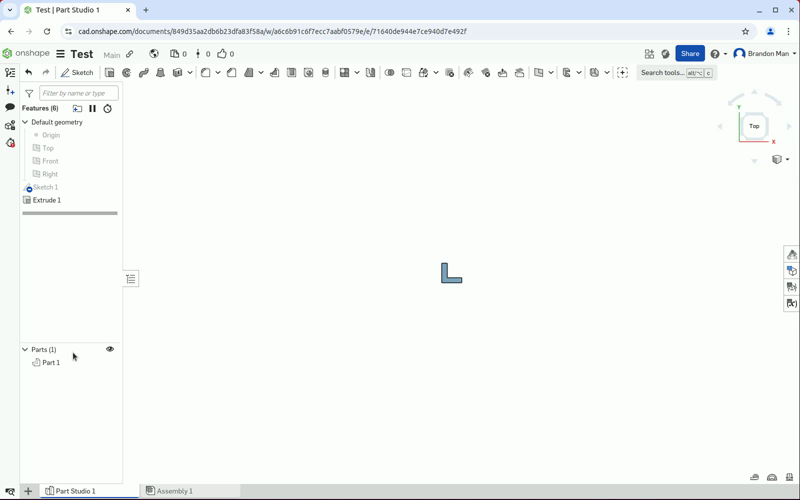
key(shift+p)
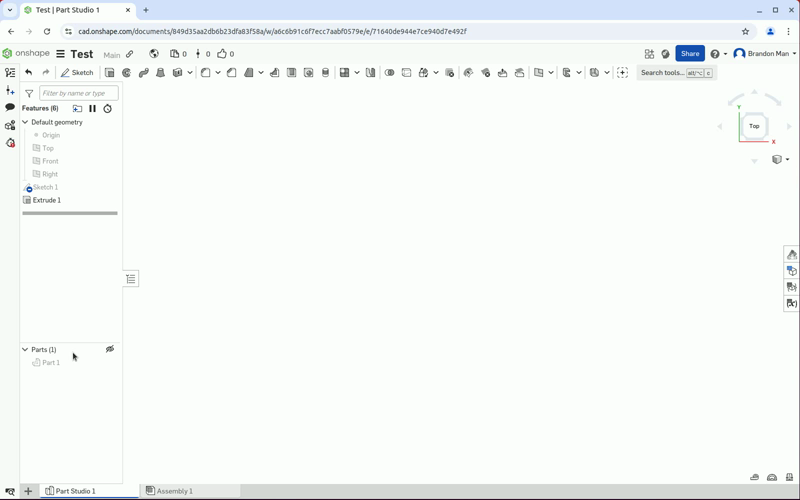
key(space)
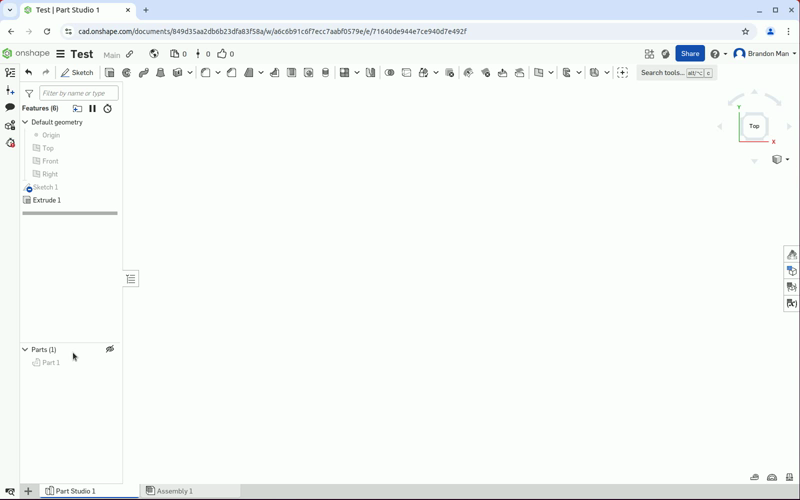
key_down(shift)
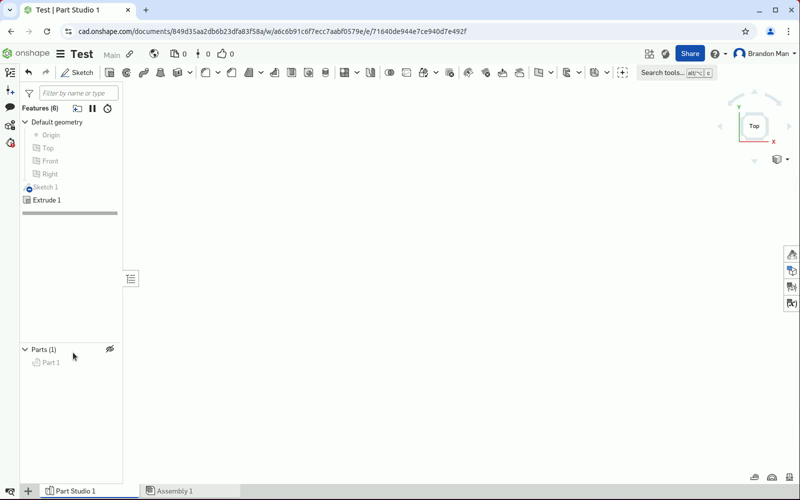
key(up)
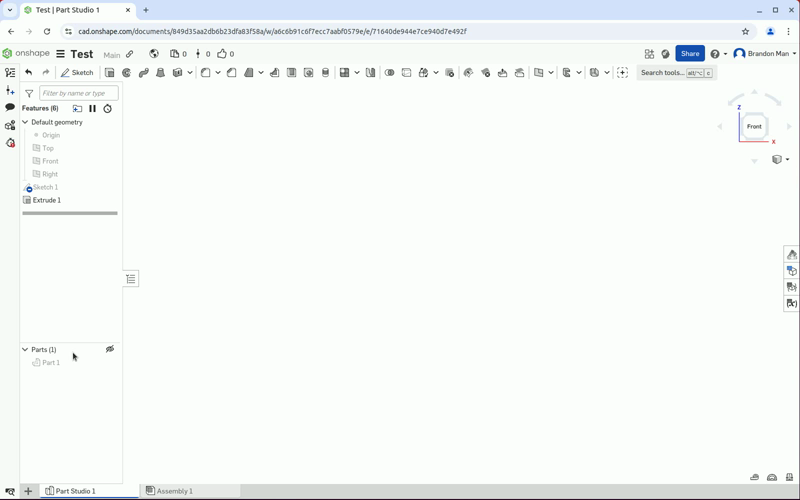
key_up(shift)
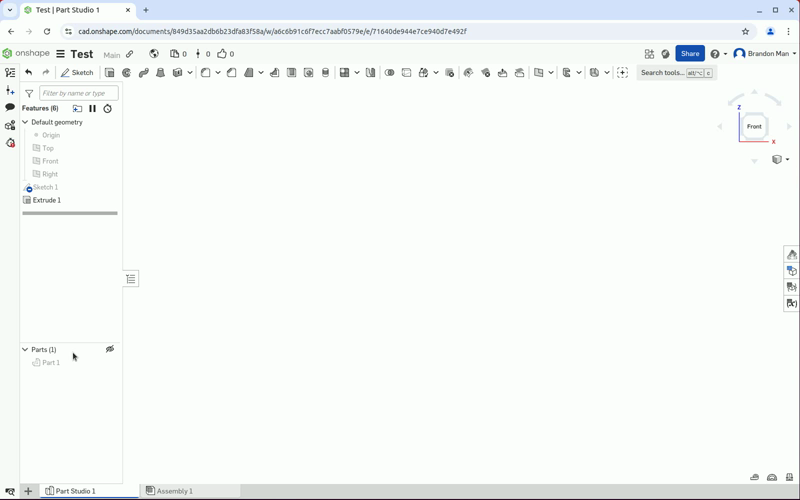
mouse_move(73, 352)
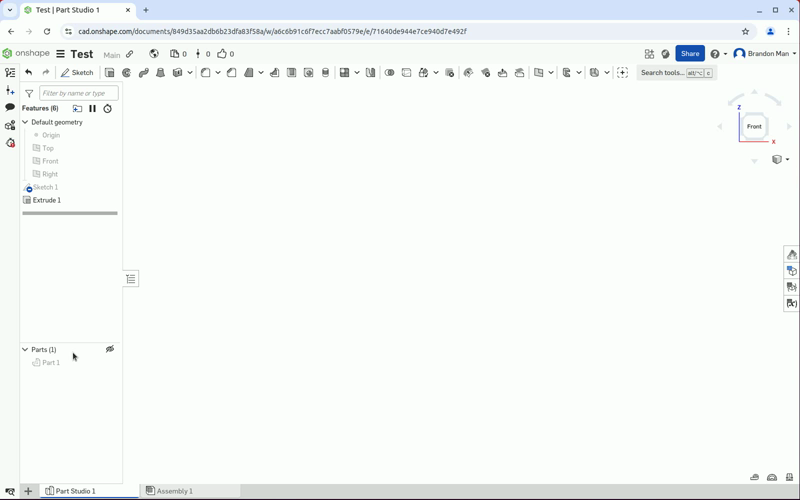
key(shift+y)
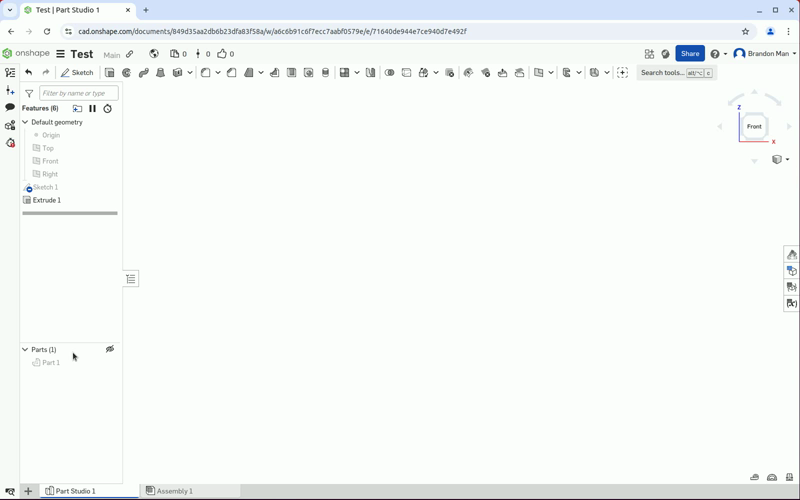
key(shift+s)
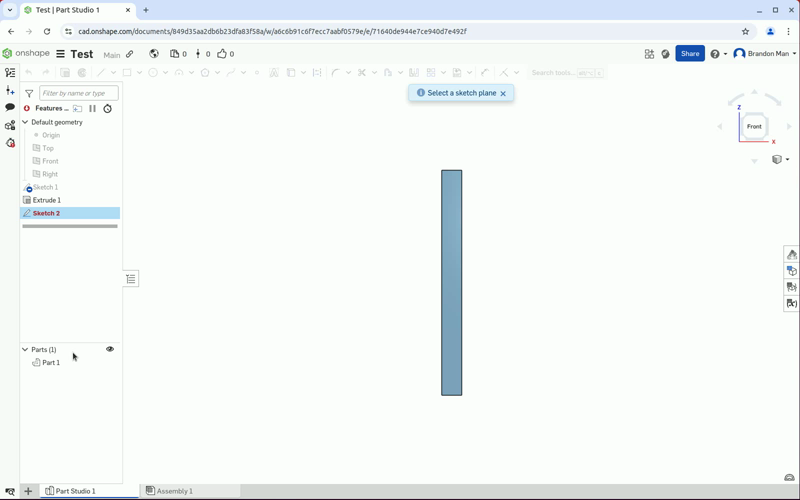
mouse_move(73, 163)
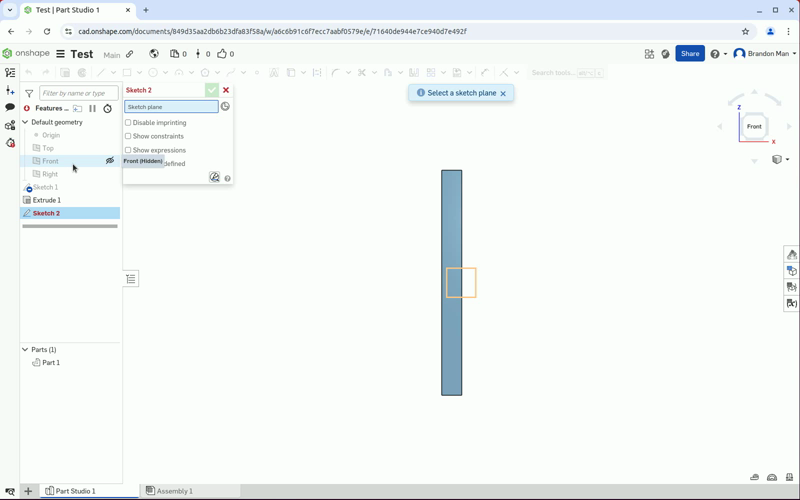
click(73, 163)
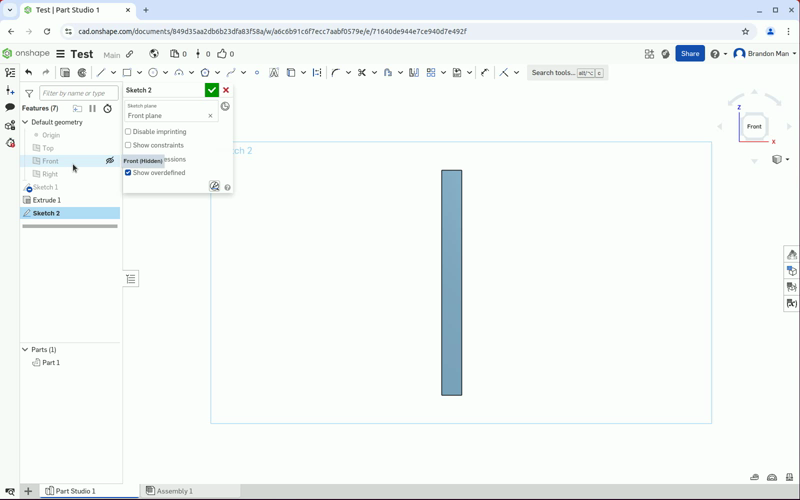
mouse_move(73, 352)
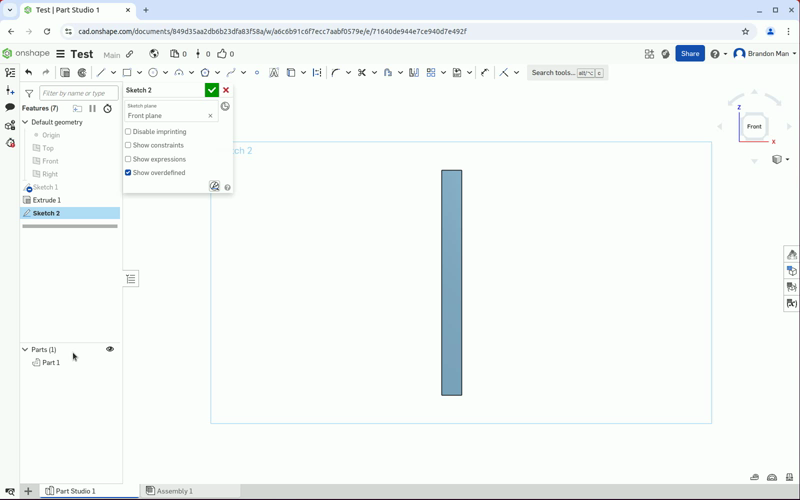
key(y)
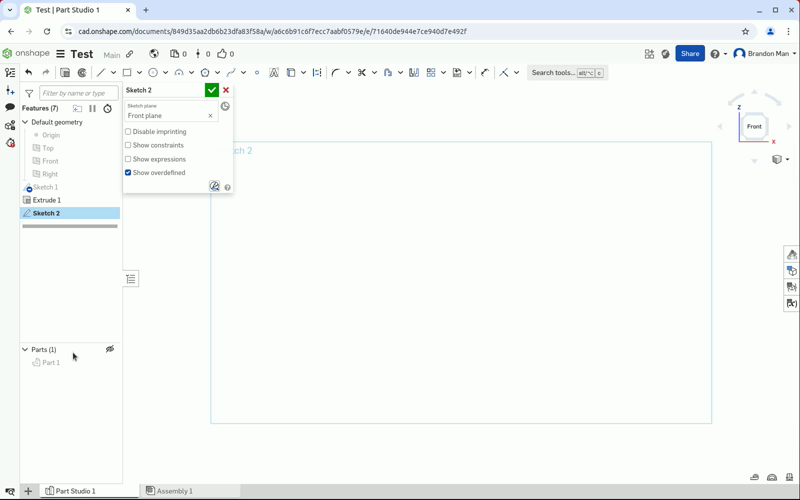
key(c)
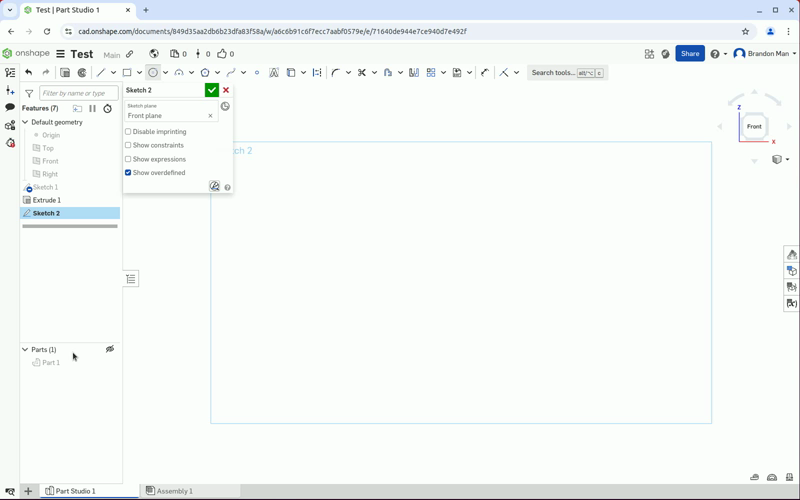
key_down(shift)
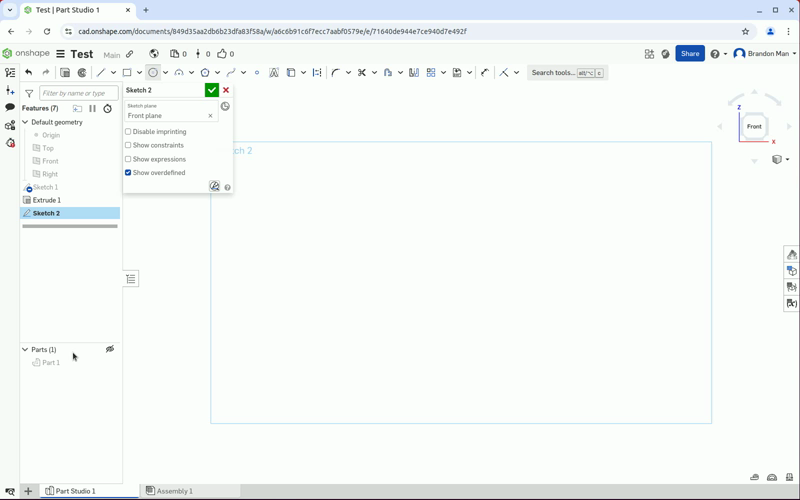
mouse_move(455, 217)
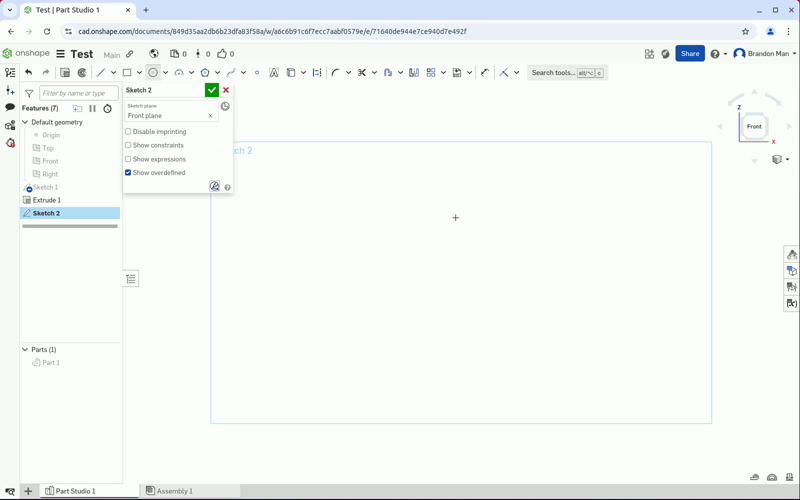
click(455, 217)
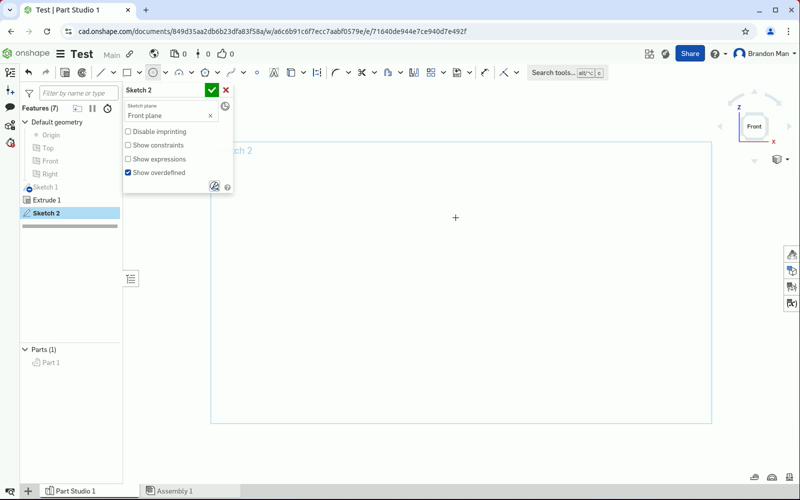
key_up(shift)
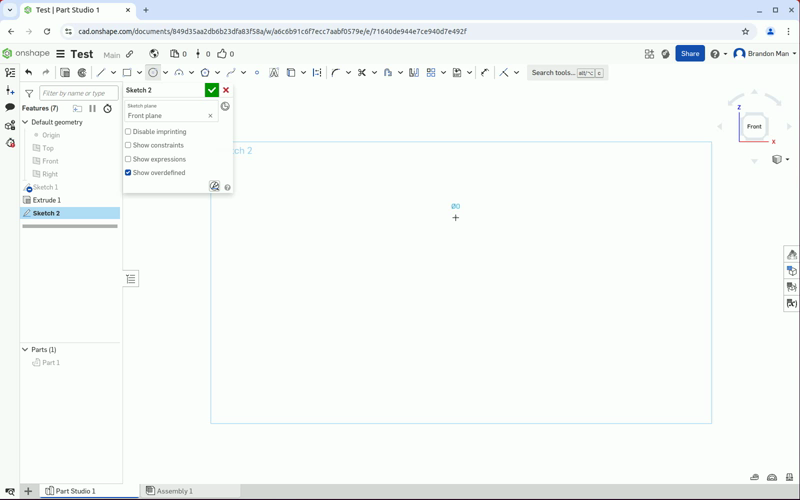
mouse_move(459, 217)
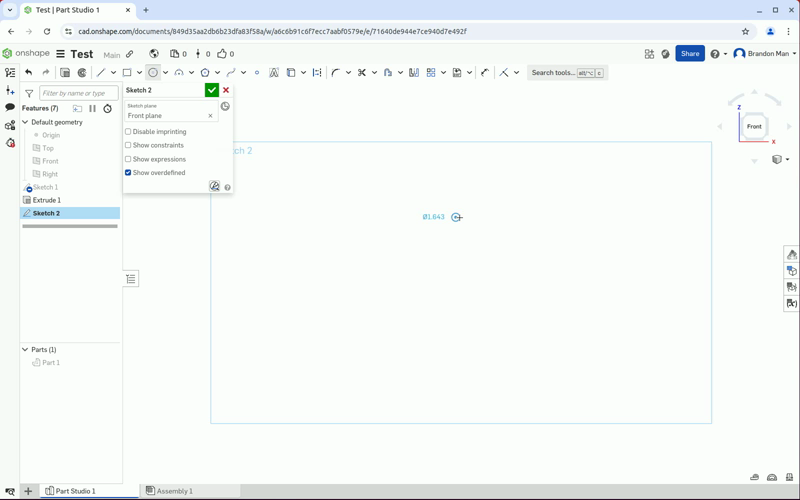
click(459, 217)
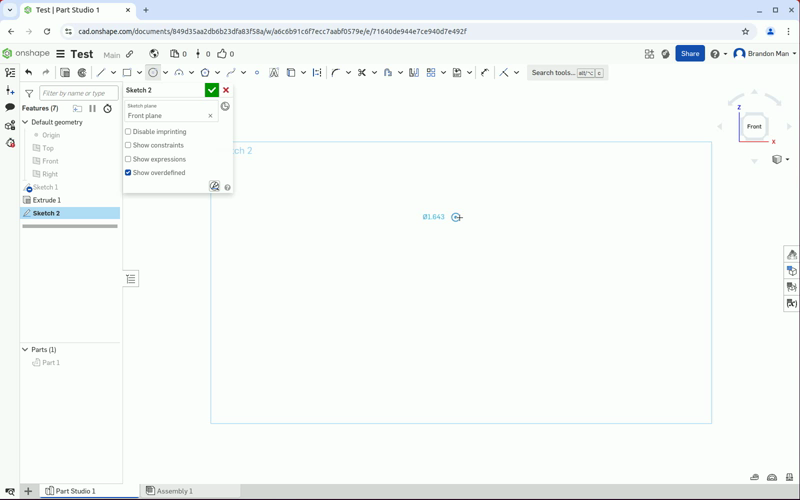
key(esc)
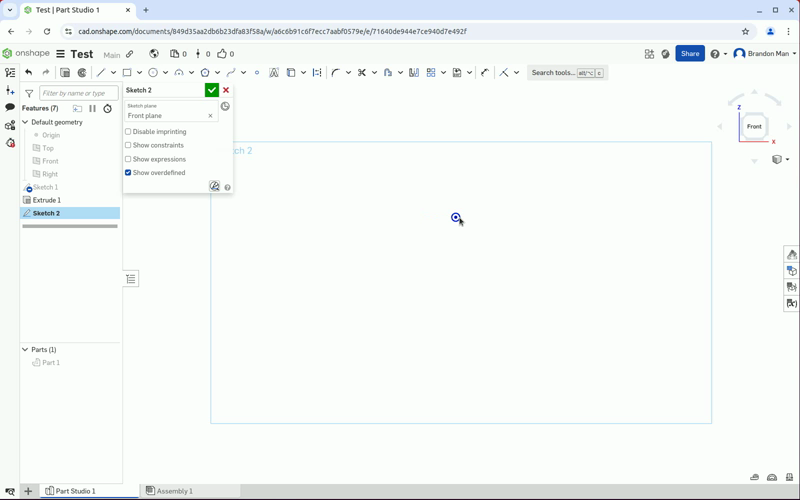
mouse_move(455, 215)
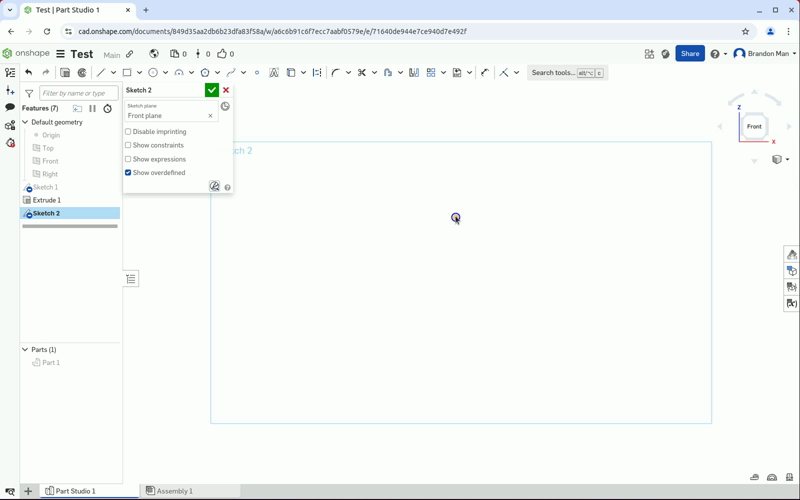
scroll(6)
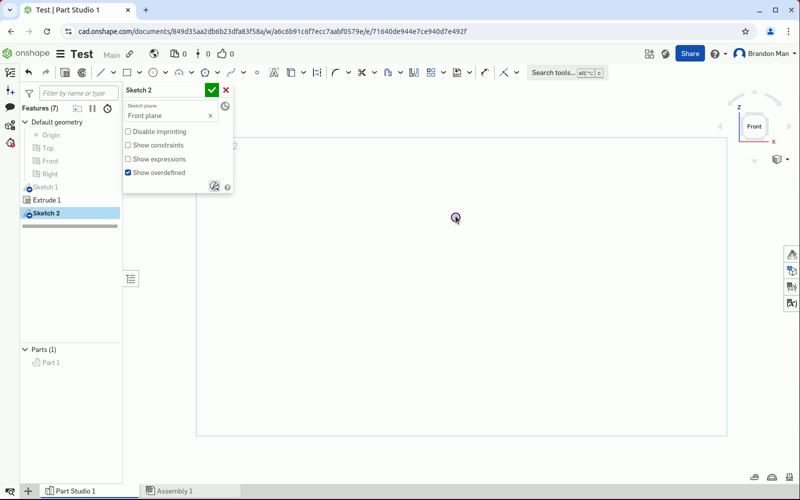
scroll(6)
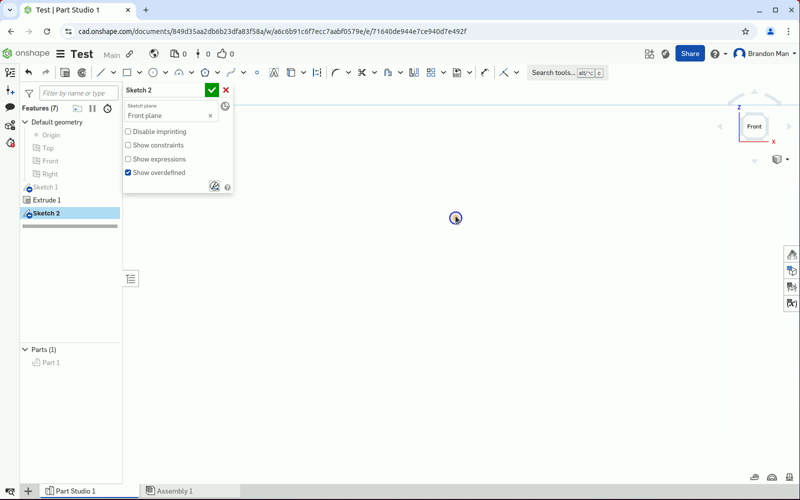
scroll(6)
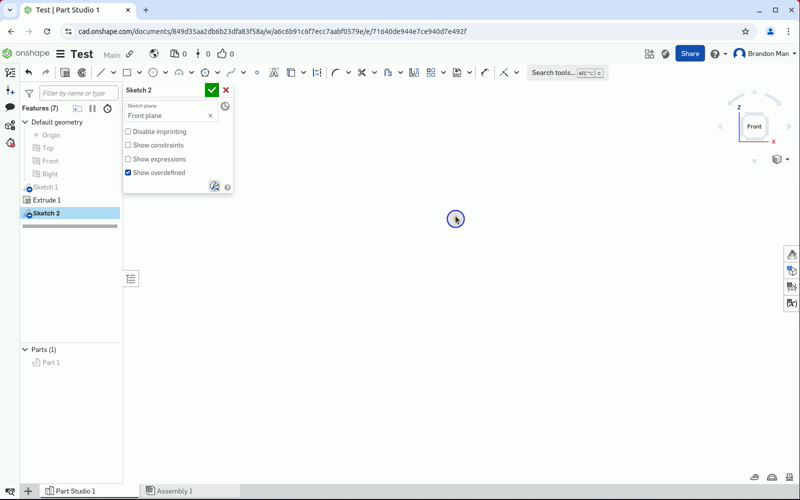
scroll(6)
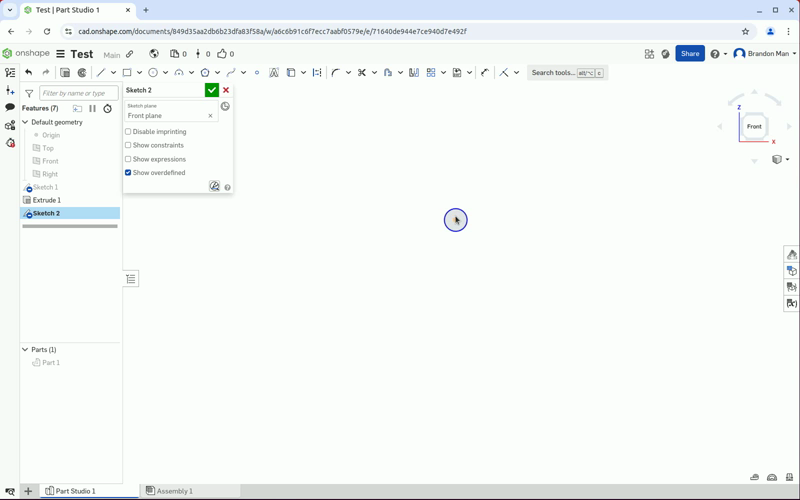
scroll(6)
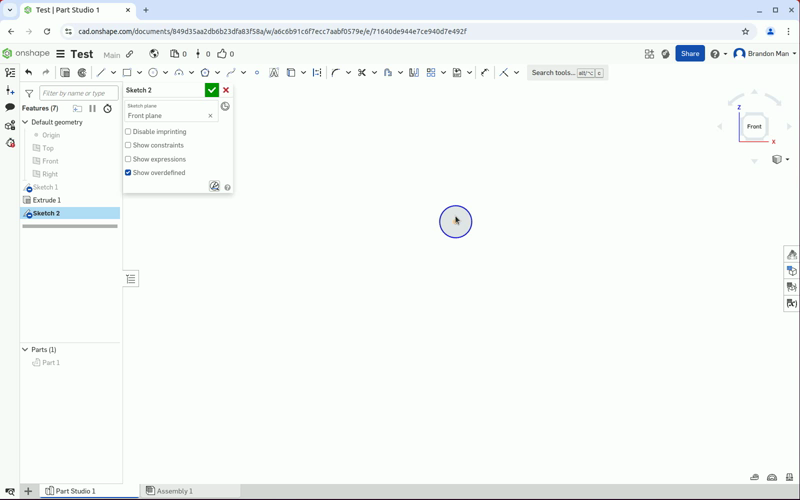
scroll(6)
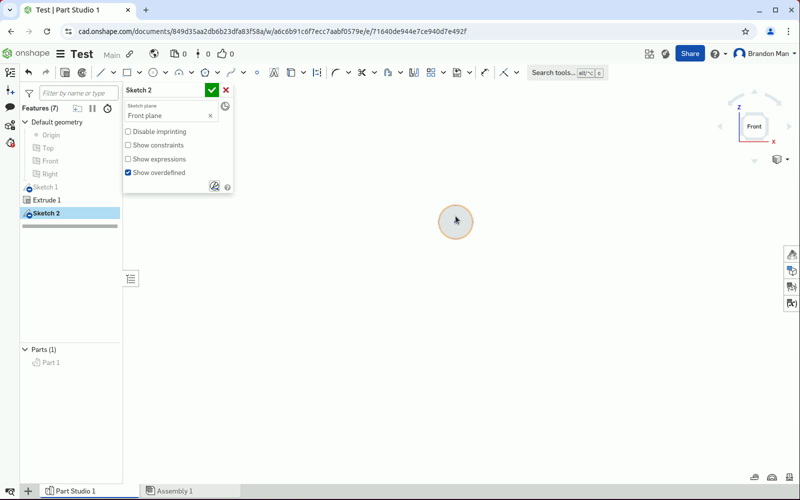
scroll(6)
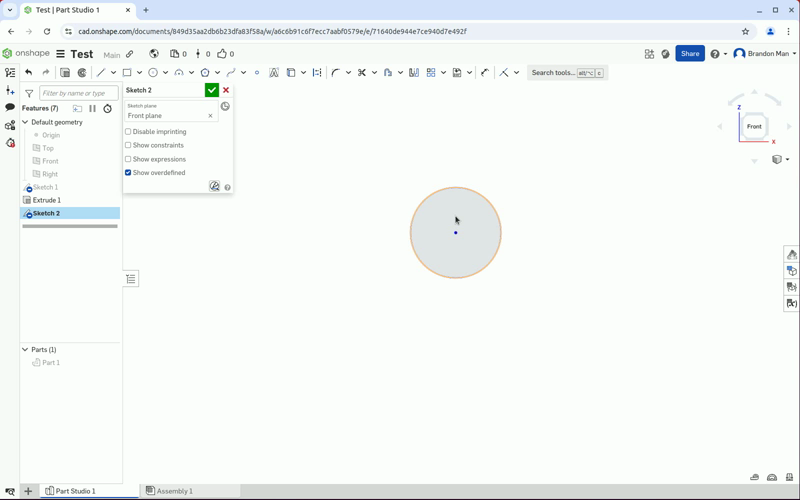
click(455, 215)
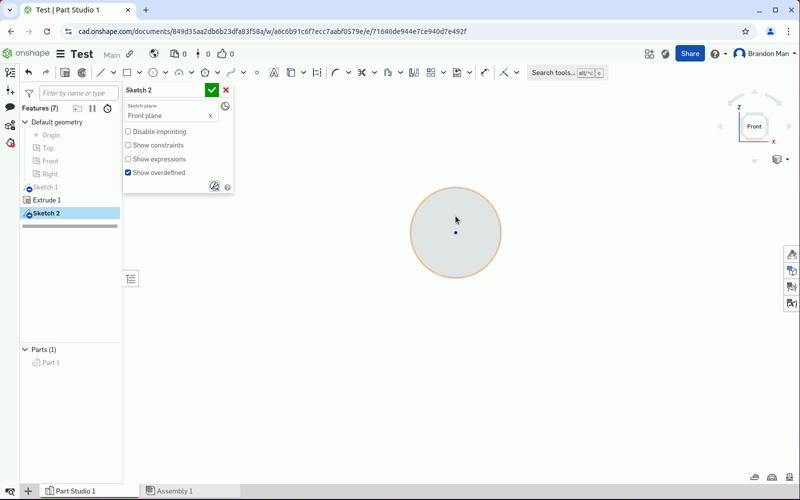
scroll(-6)
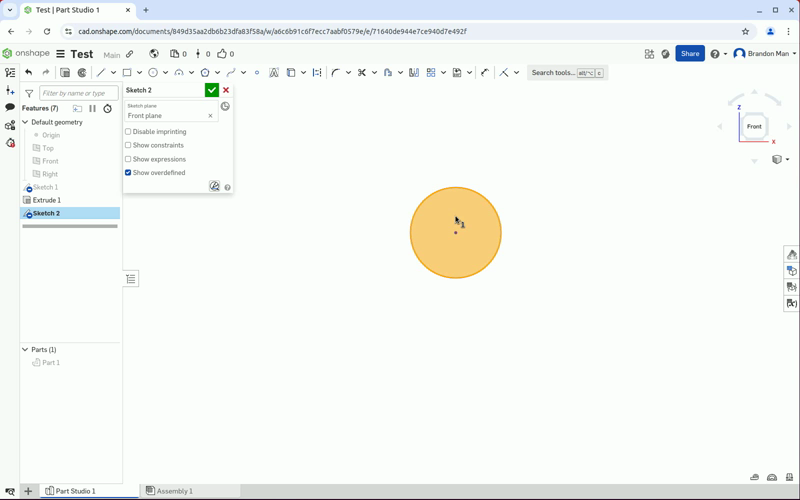
scroll(-6)
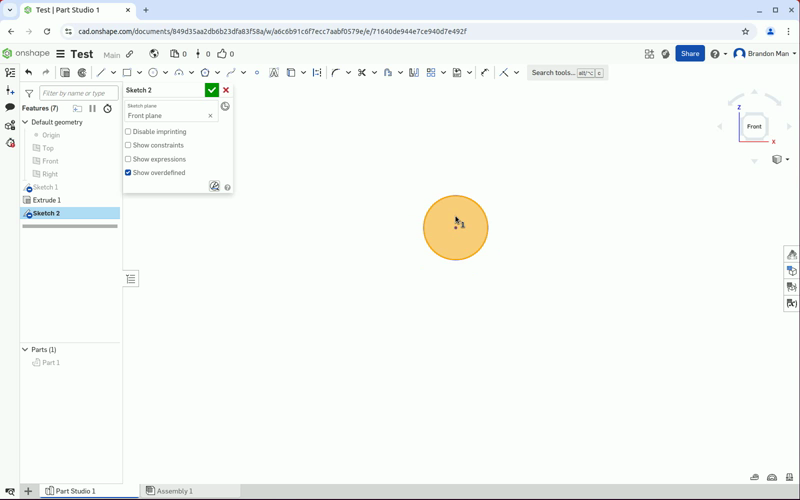
scroll(-6)
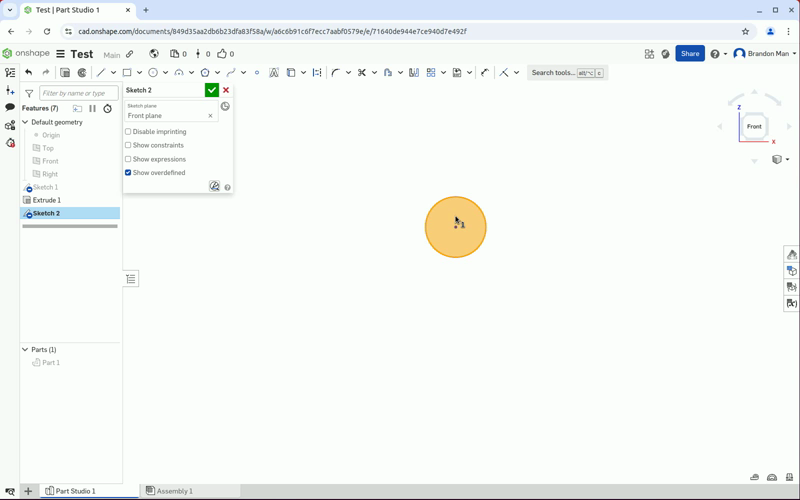
scroll(-6)
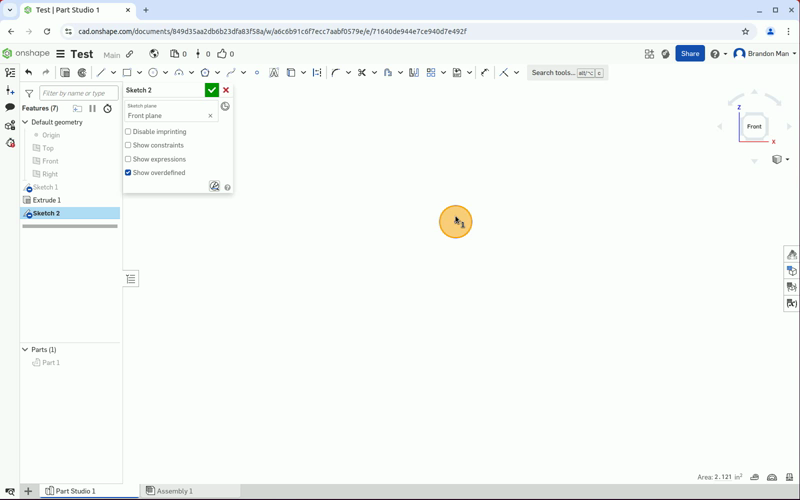
scroll(-6)
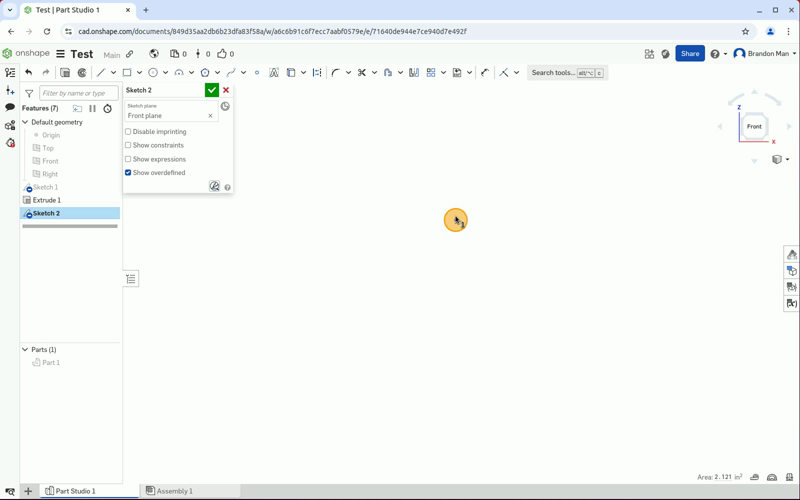
scroll(-6)
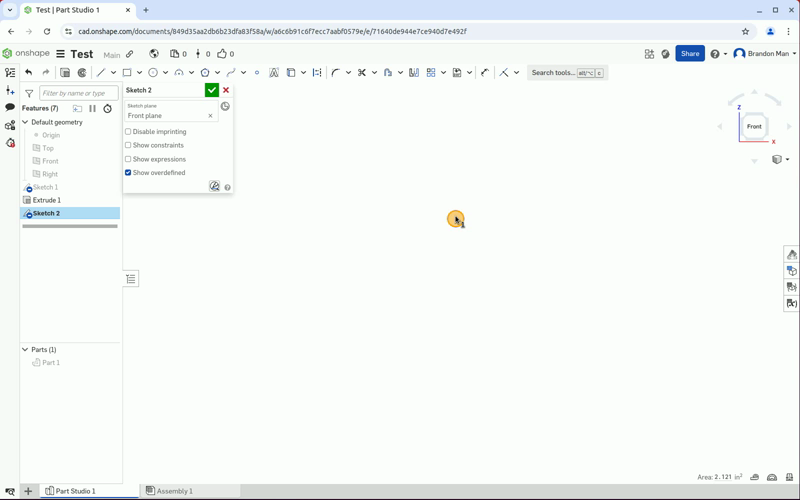
scroll(-6)
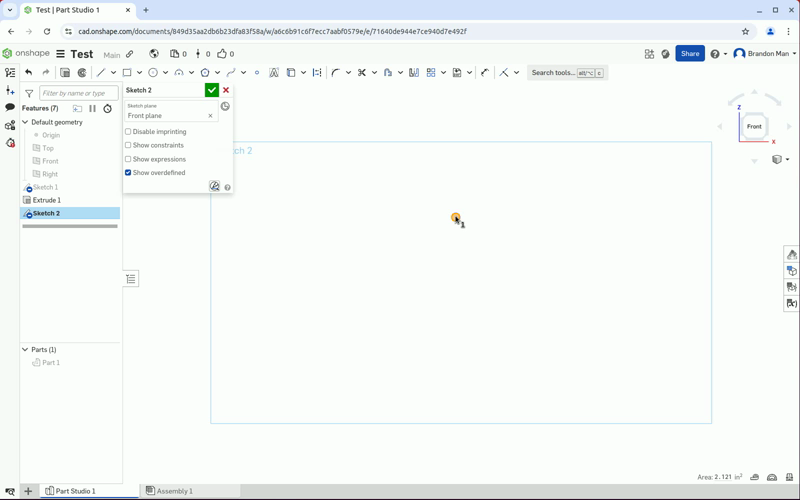
mouse_move(73, 352)
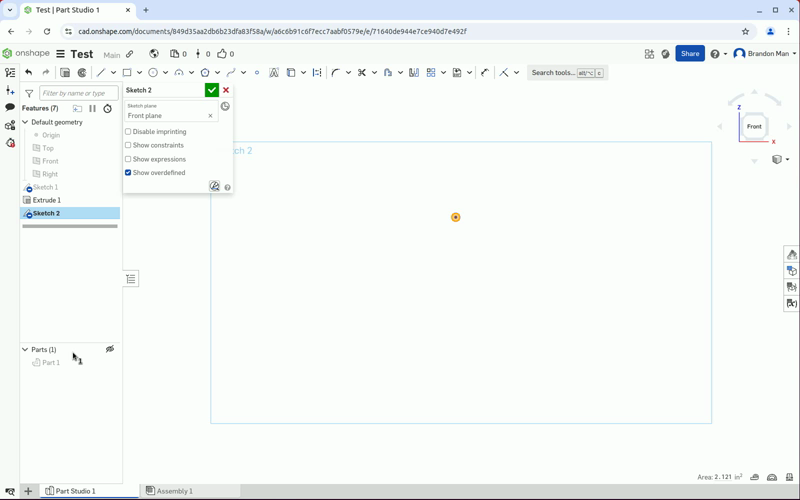
key(shift+y)
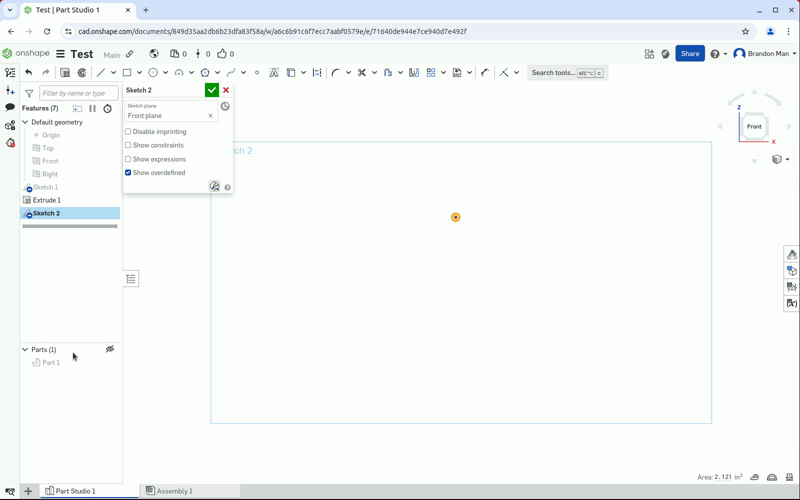
key(shift+e)
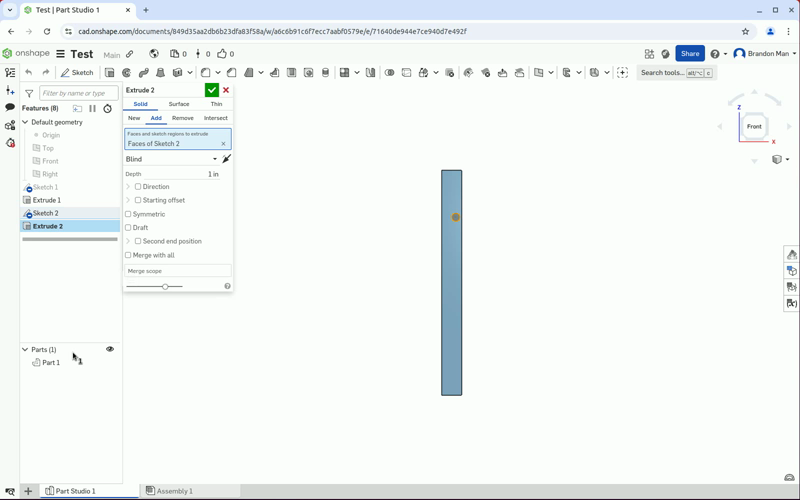
mouse_move(143, 106)
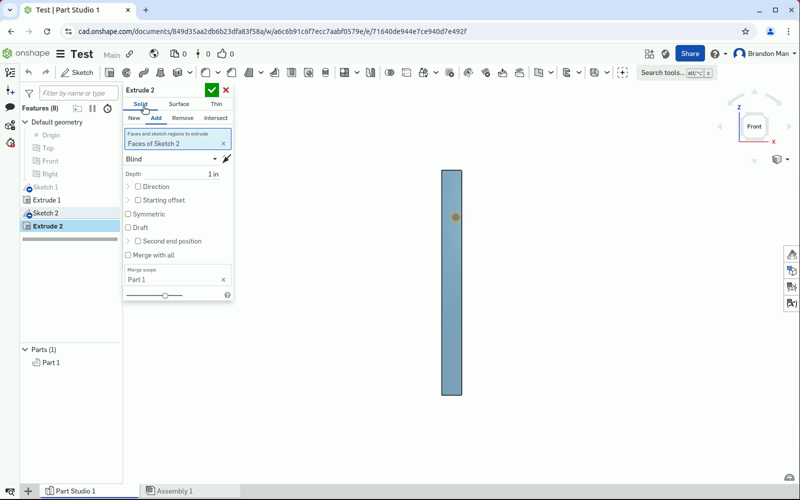
click(143, 106)
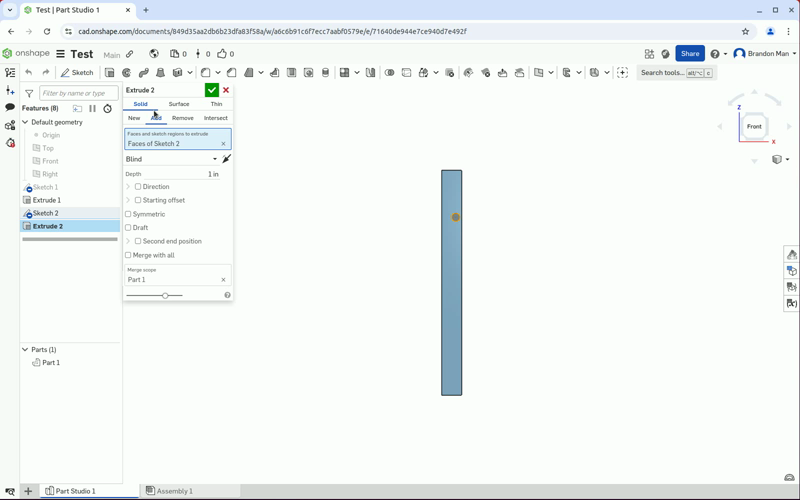
mouse_move(186, 120)
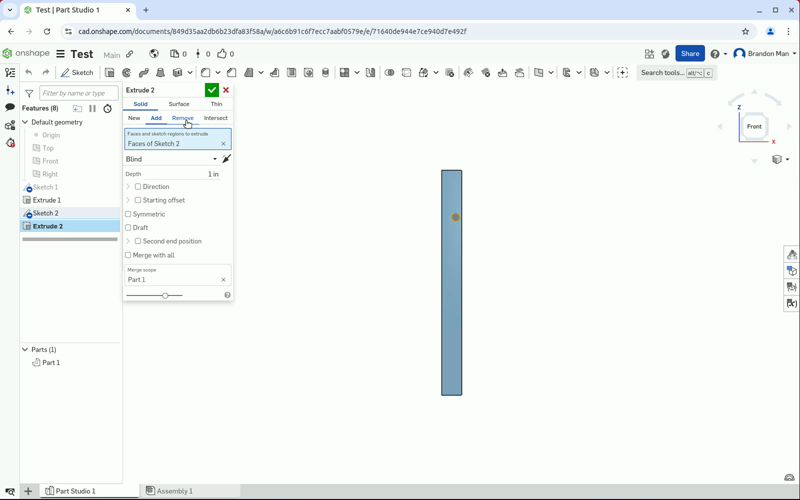
click(186, 120)
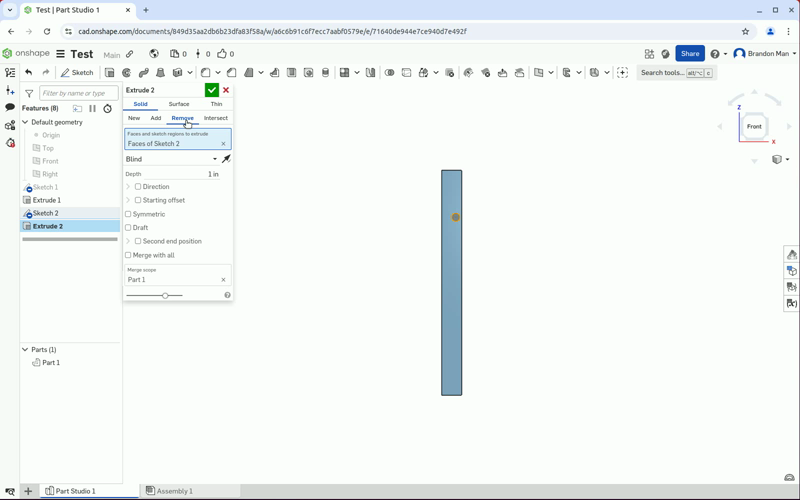
key(tab, 4)
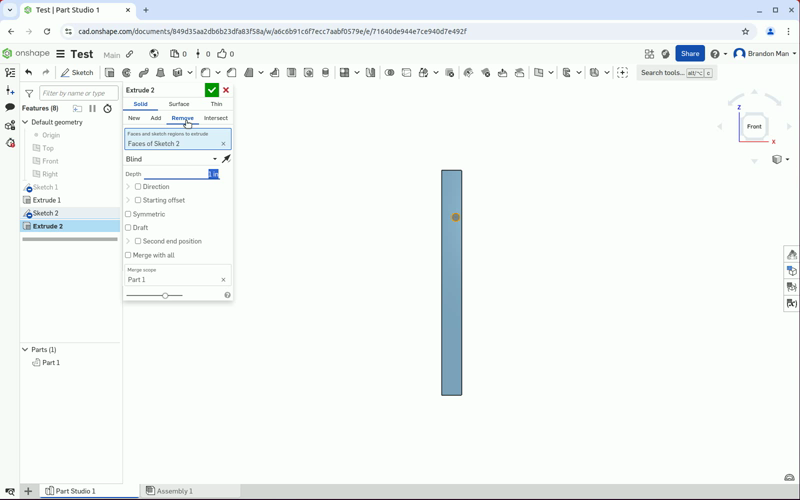
text(3.851)
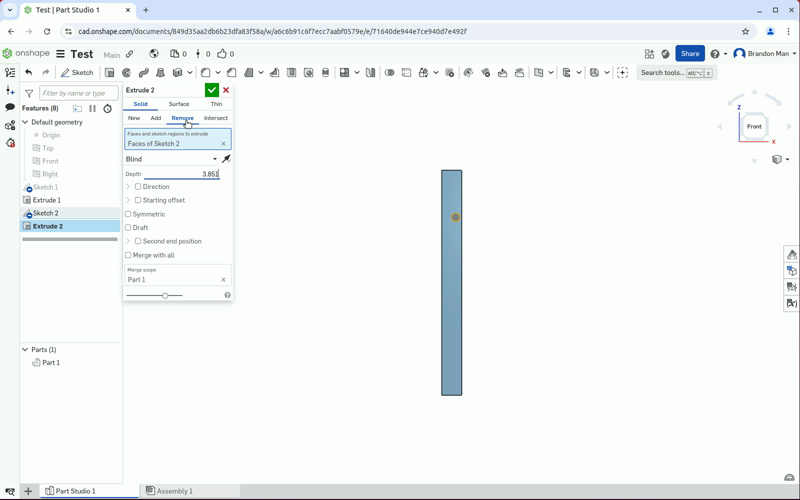
key(tab, 6)
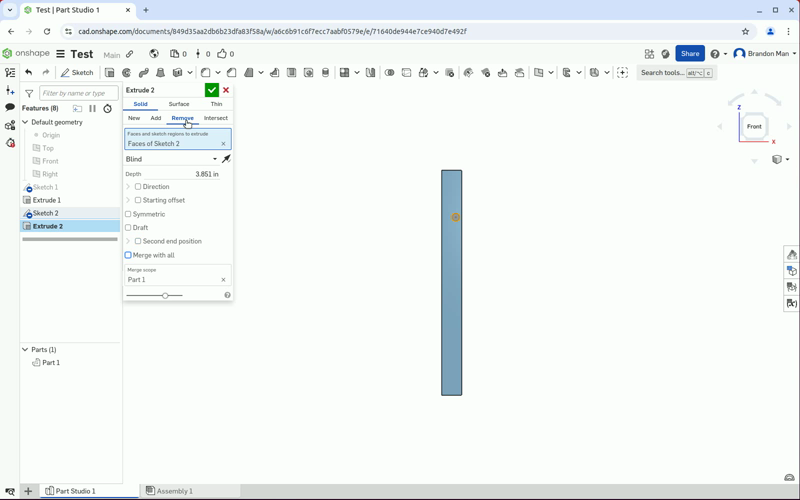
key(space)
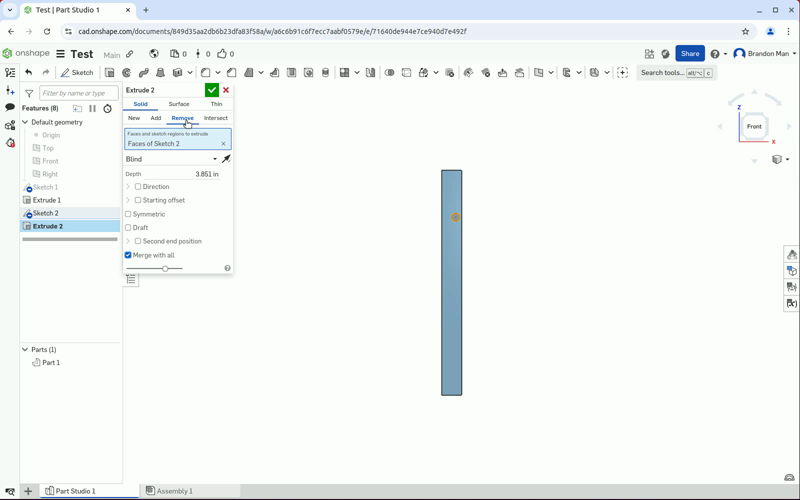
key(enter)
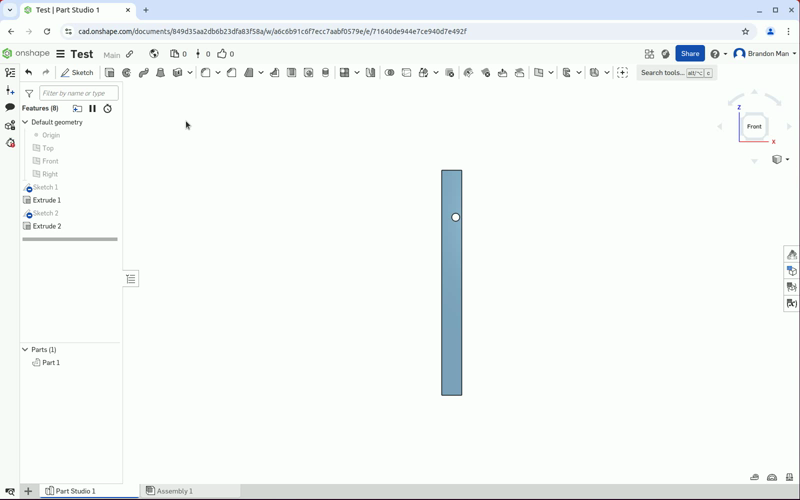
key(shift+h)
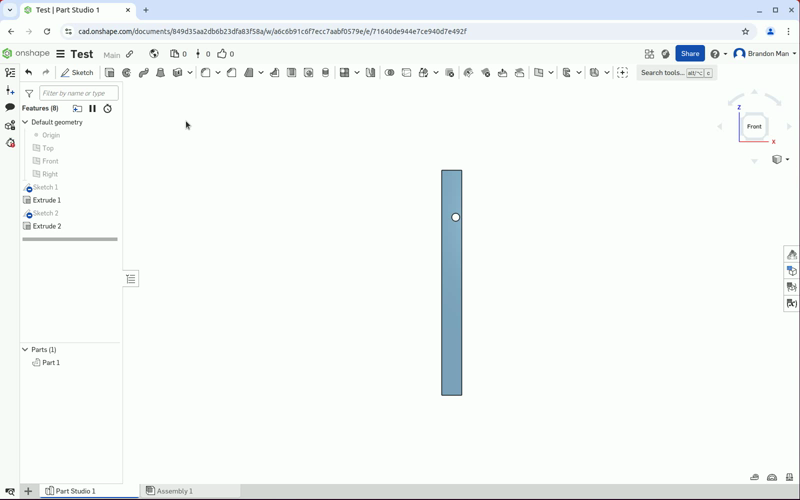
key(shift+h)
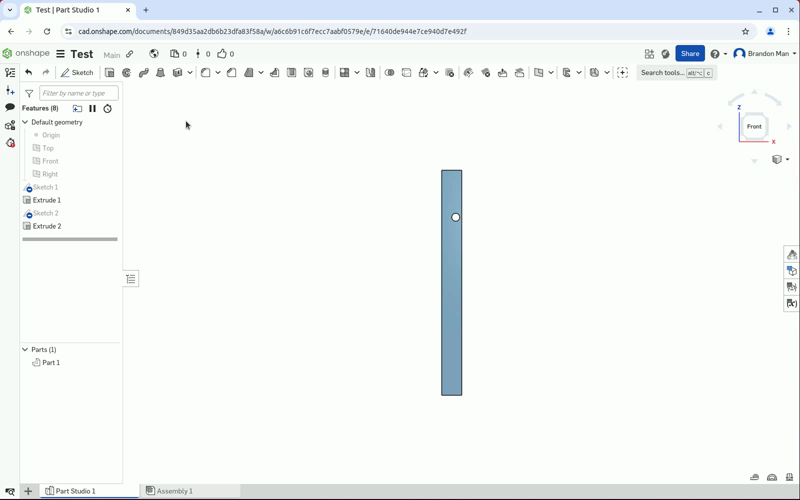
mouse_move(73, 189)
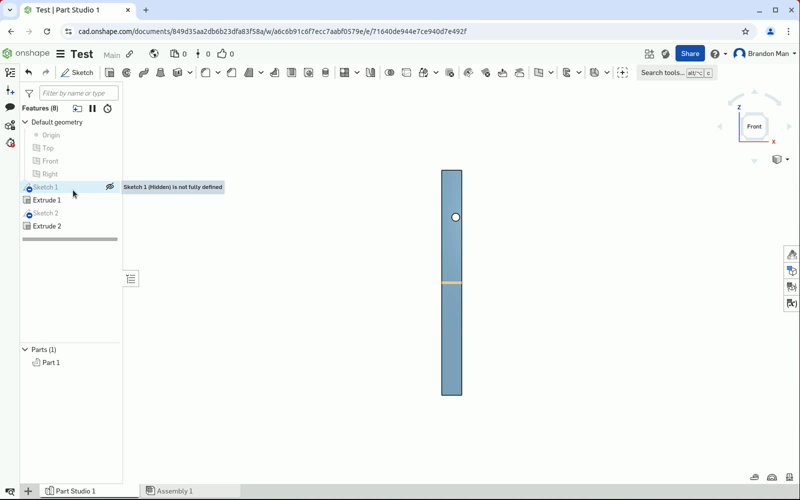
click(73, 189)
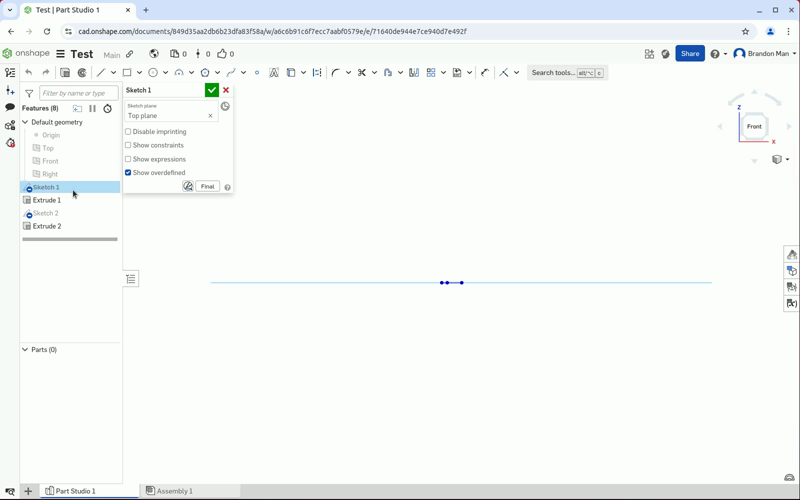
mouse_move(229, 92)
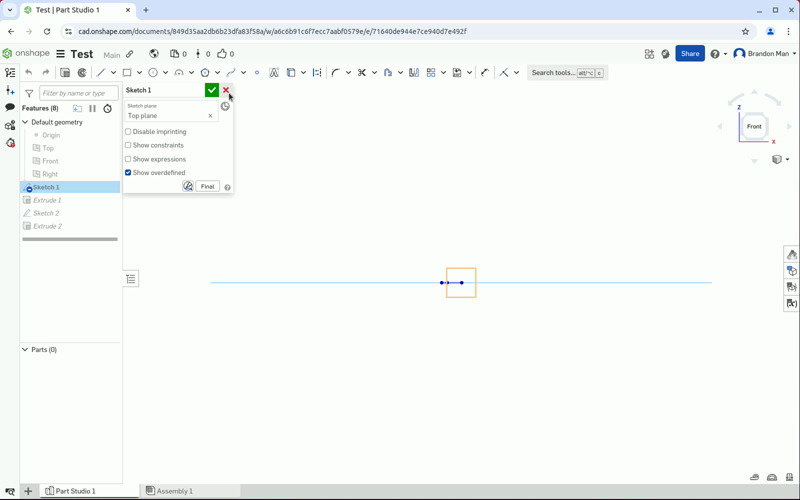
click(229, 92)
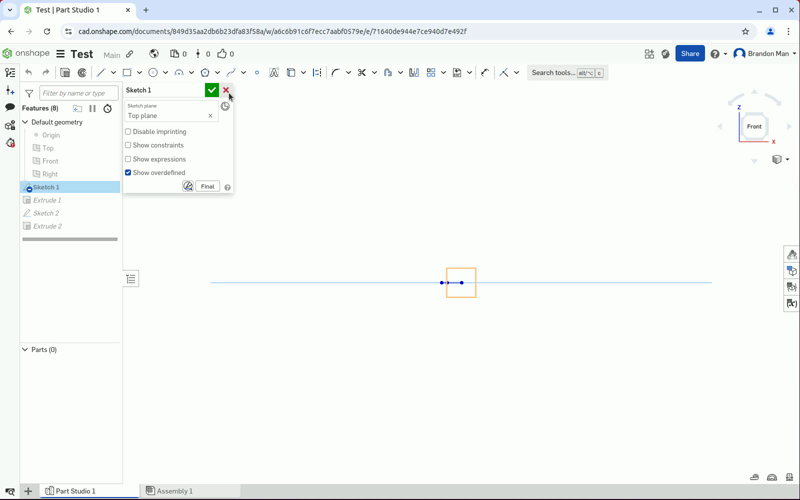
key(shift+s)
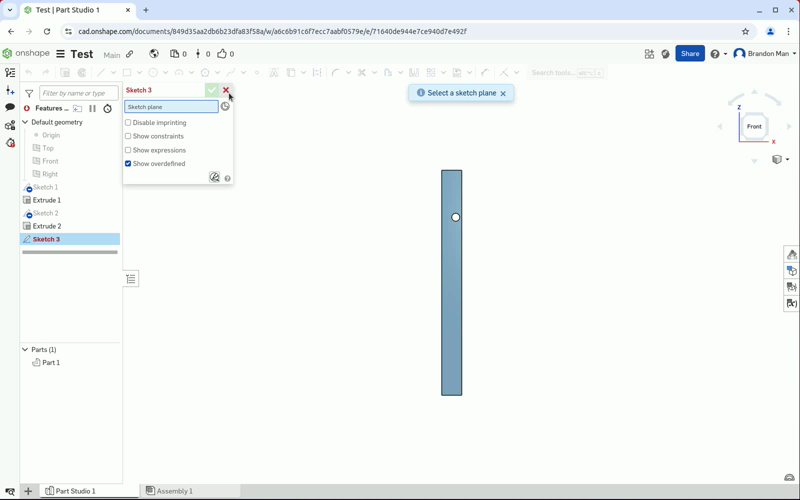
mouse_move(73, 163)
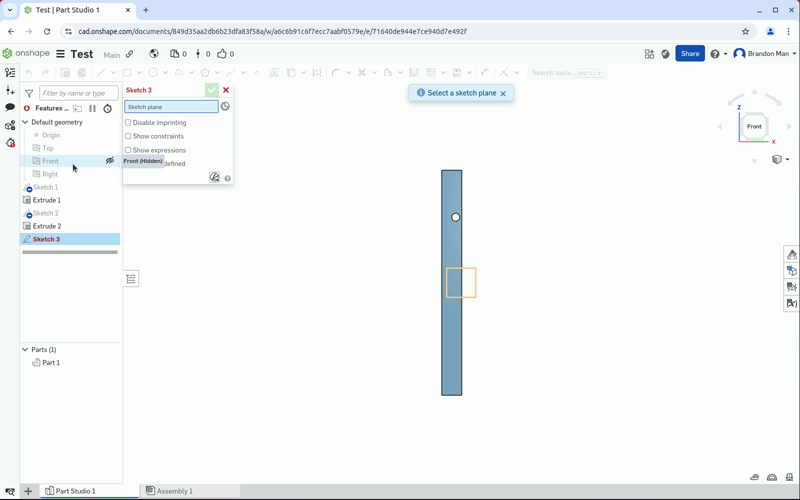
click(73, 163)
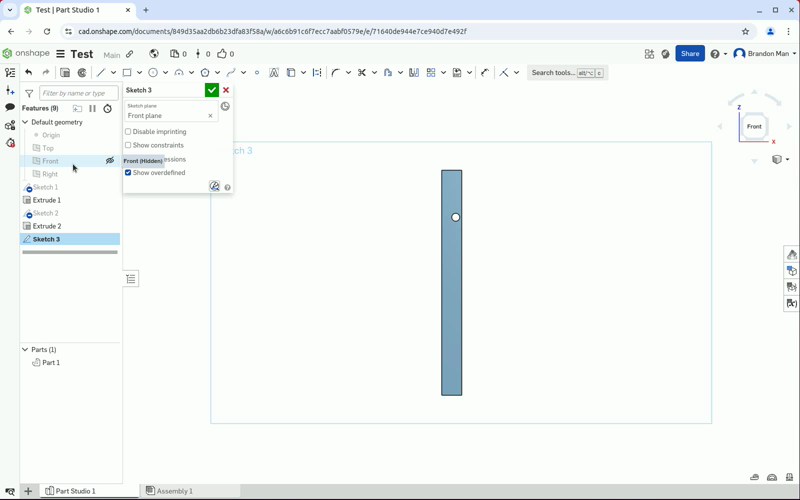
mouse_move(73, 352)
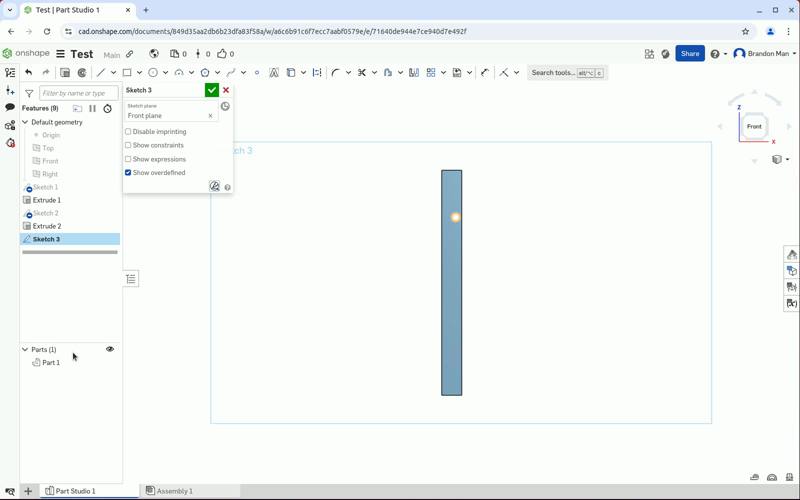
key(y)
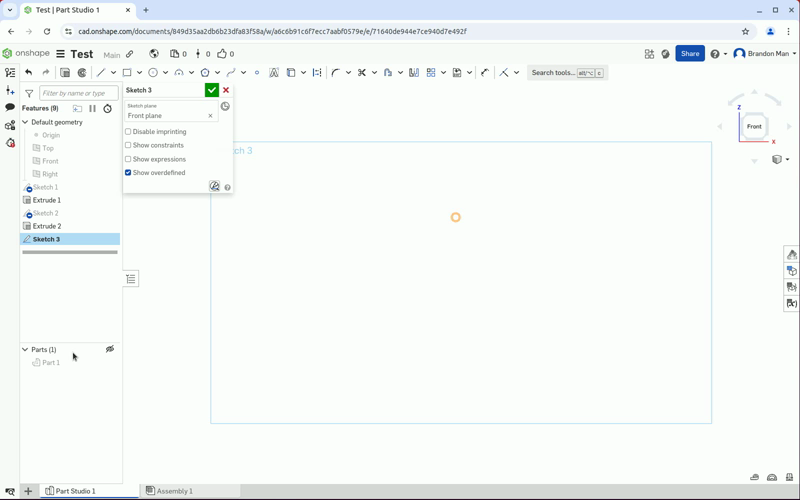
key(c)
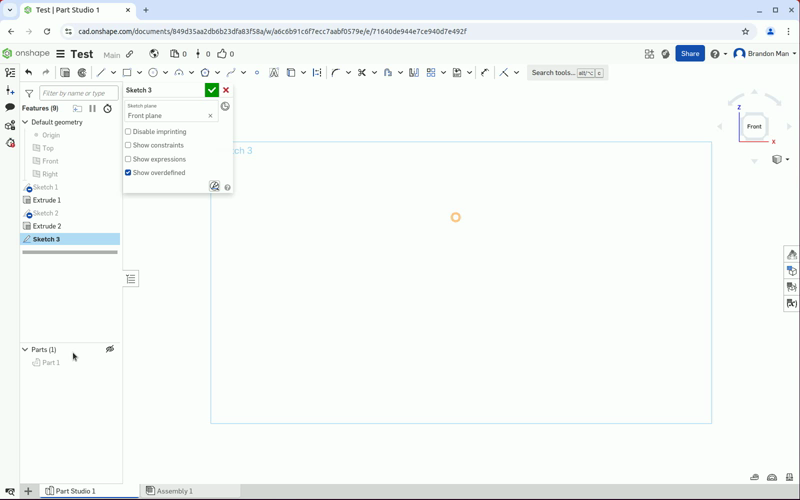
key_down(shift)
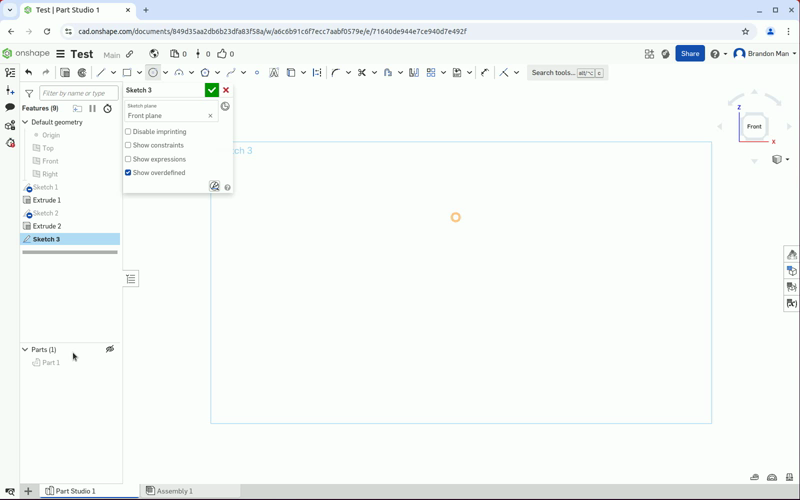
mouse_move(455, 348)
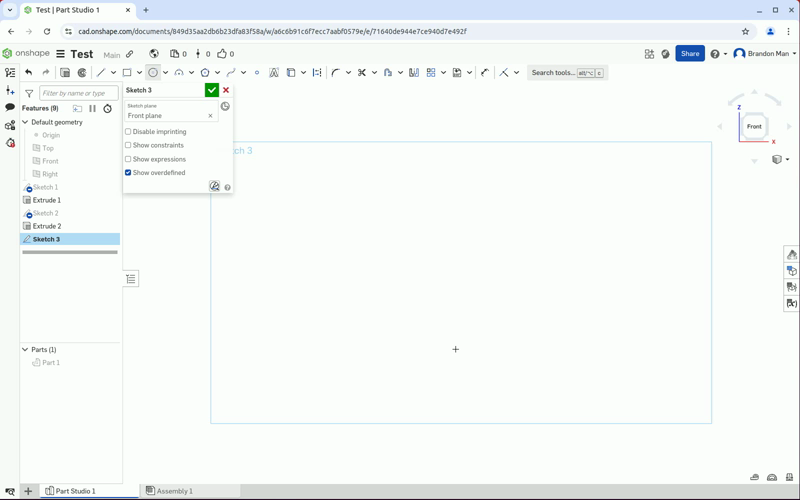
click(455, 348)
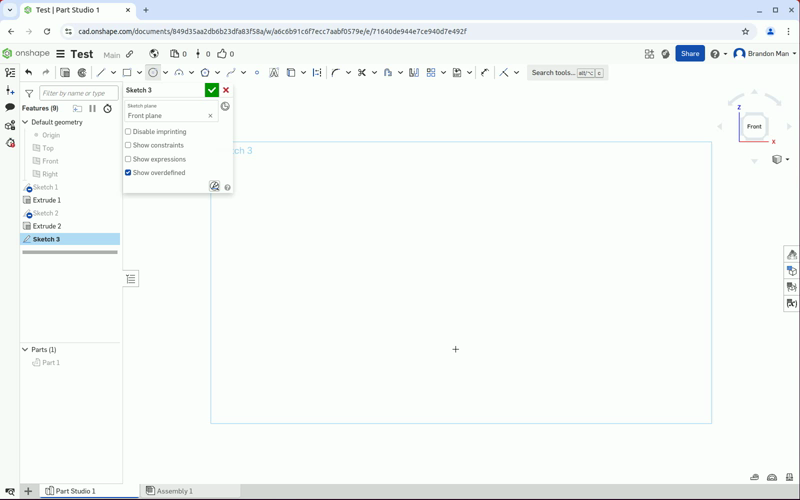
key_up(shift)
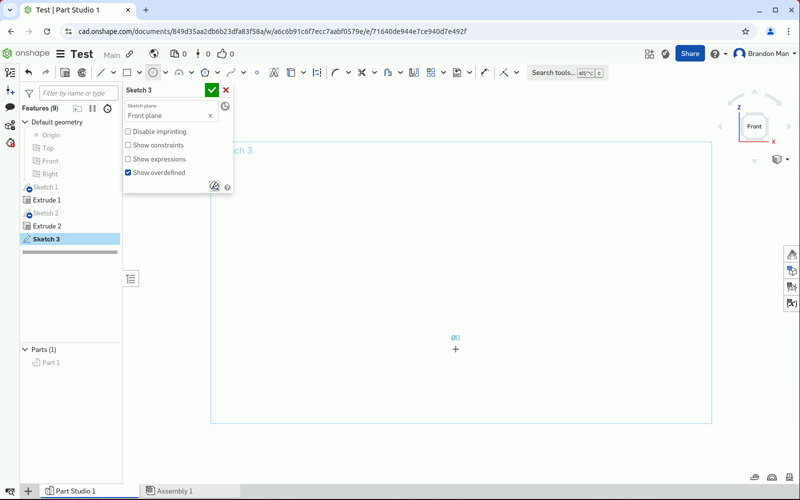
mouse_move(459, 348)
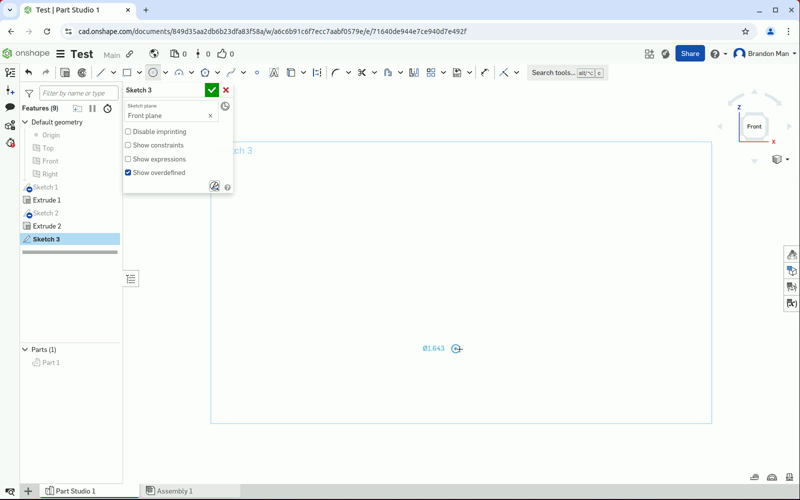
click(459, 348)
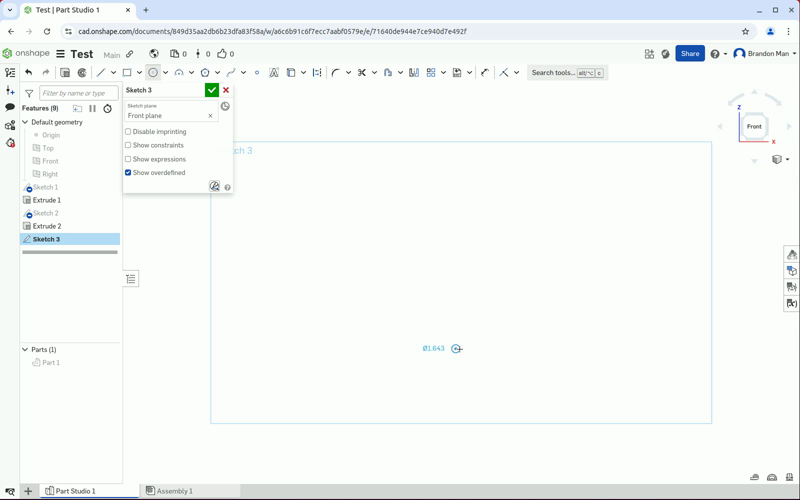
key(esc)
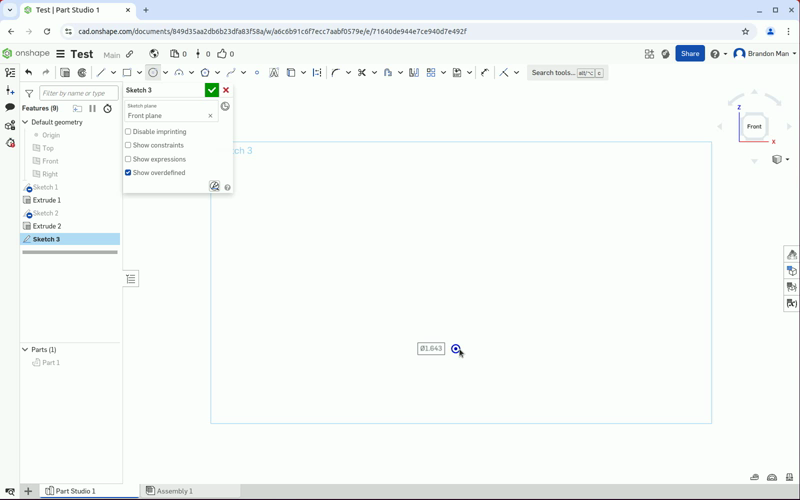
mouse_move(452, 347)
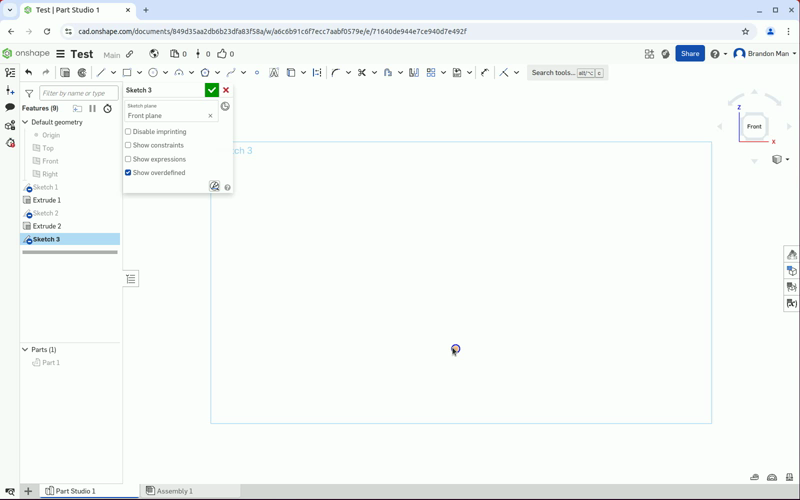
scroll(6)
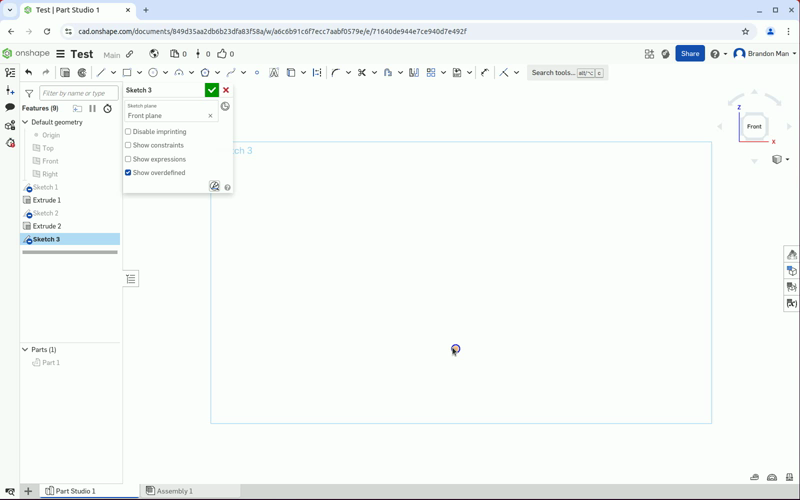
scroll(6)
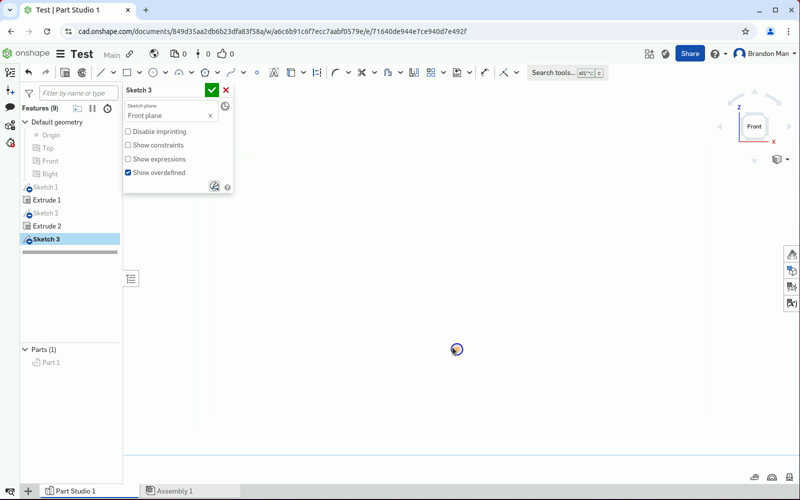
scroll(6)
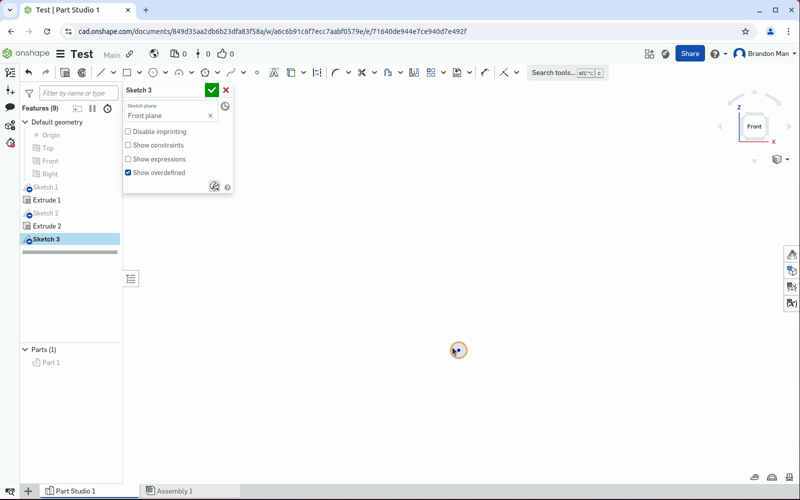
scroll(6)
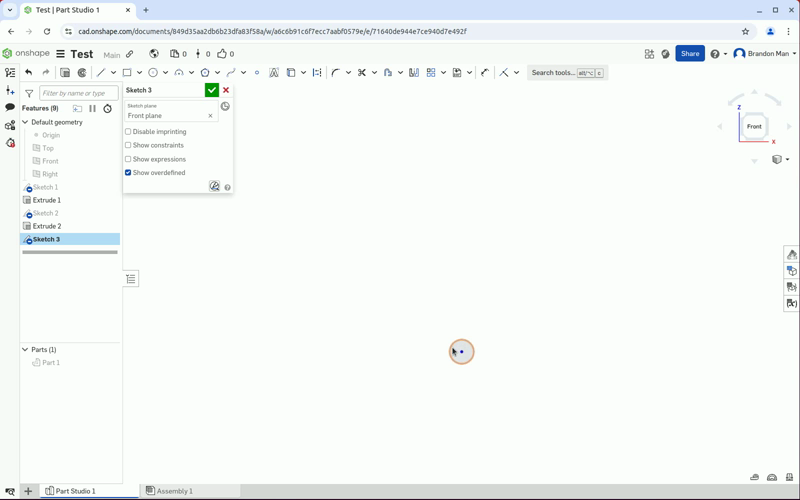
scroll(6)
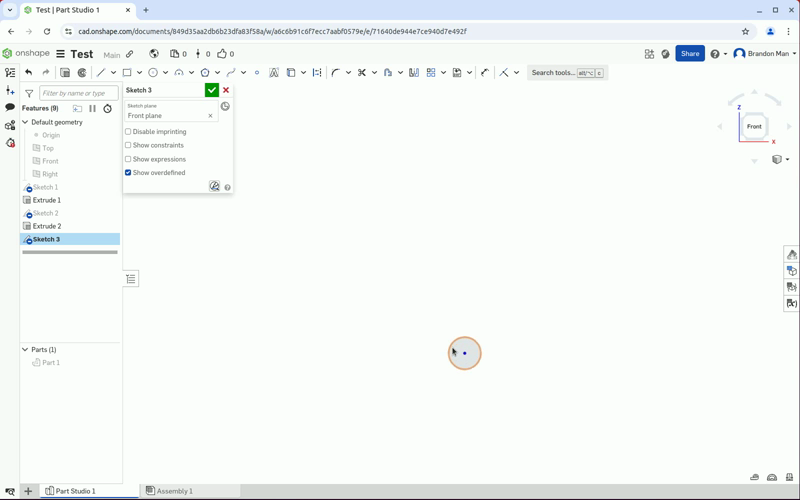
scroll(6)
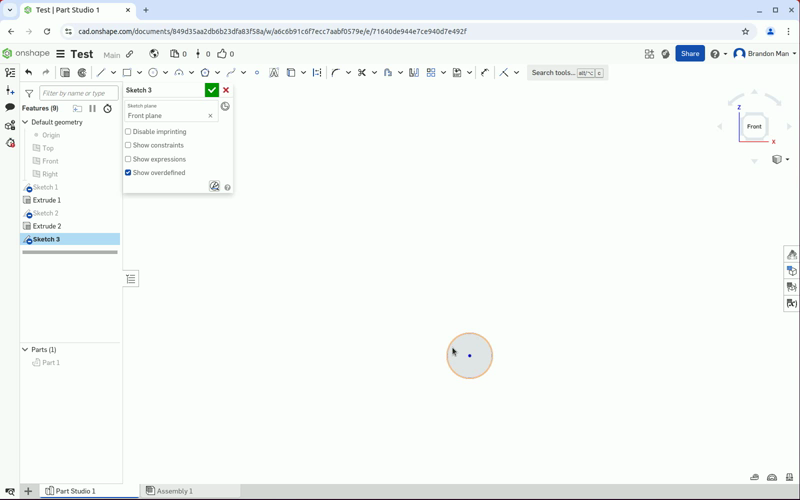
scroll(6)
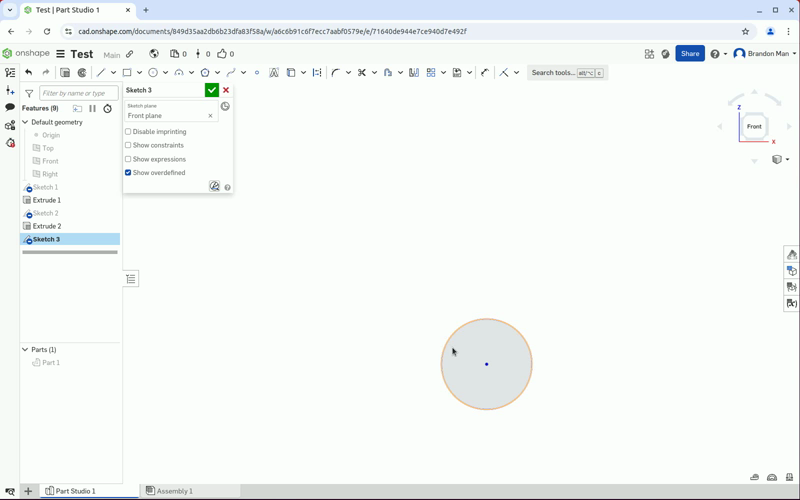
click(452, 347)
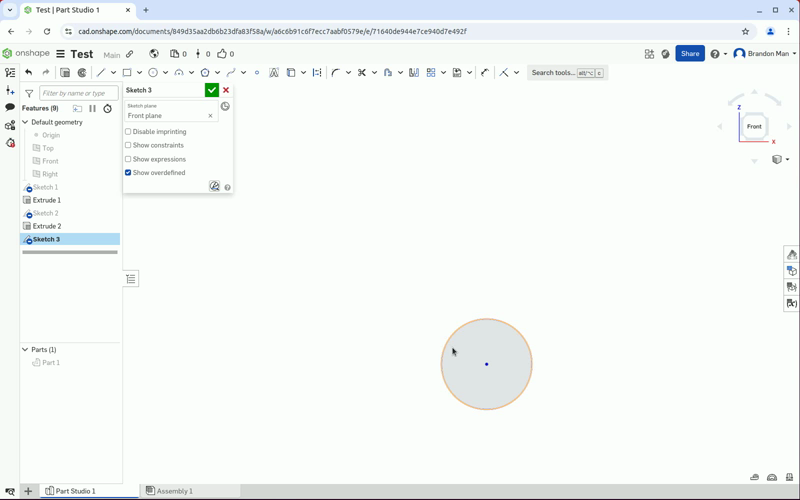
scroll(-6)
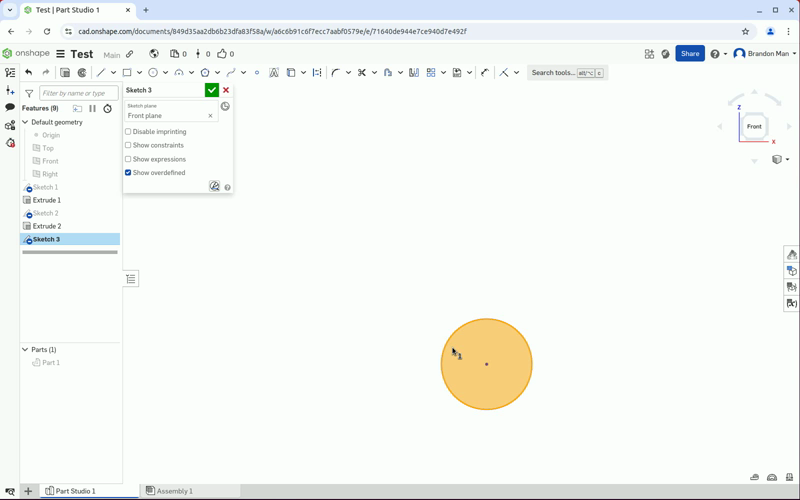
scroll(-6)
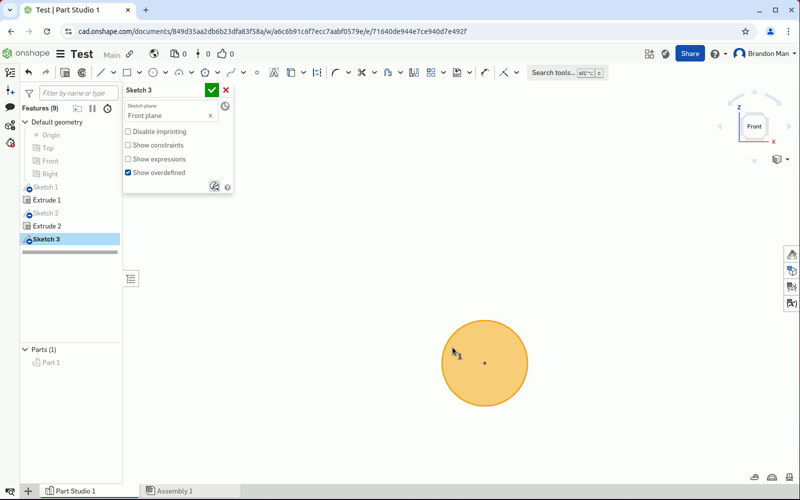
scroll(-6)
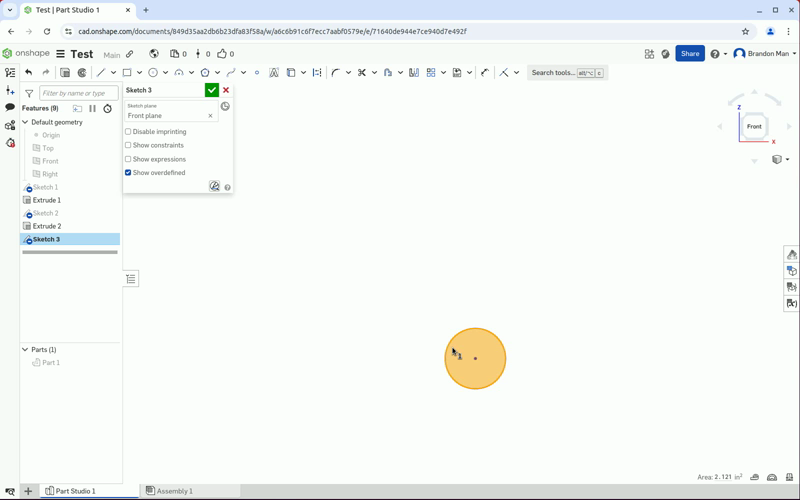
scroll(-6)
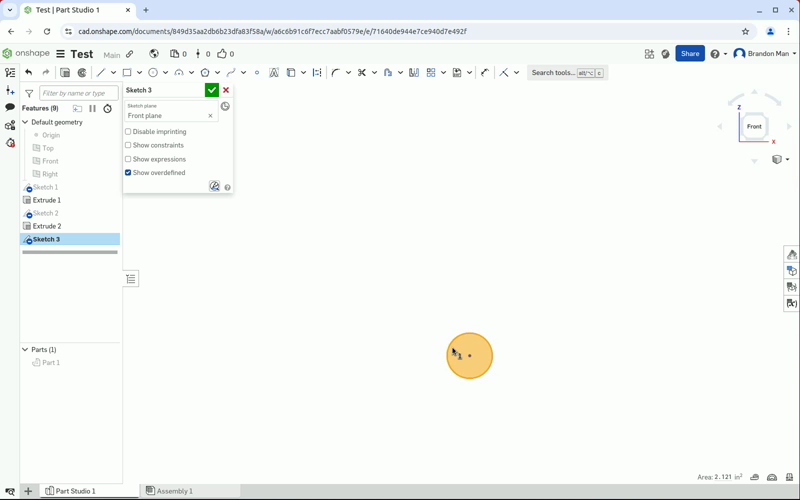
scroll(-6)
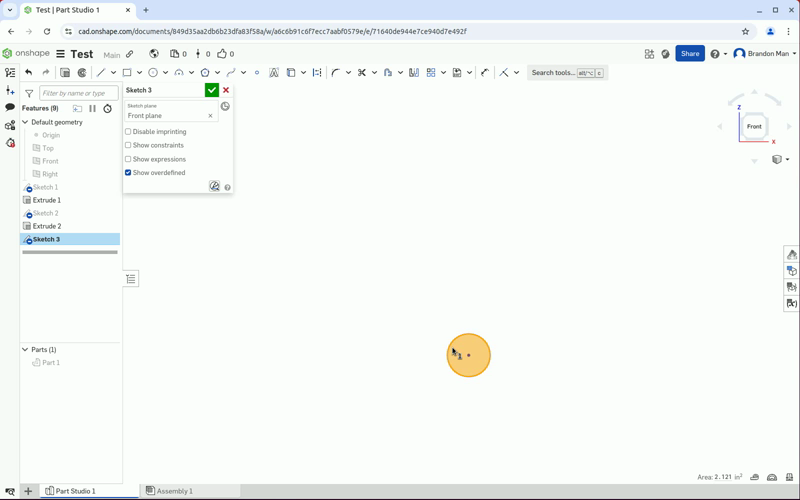
scroll(-6)
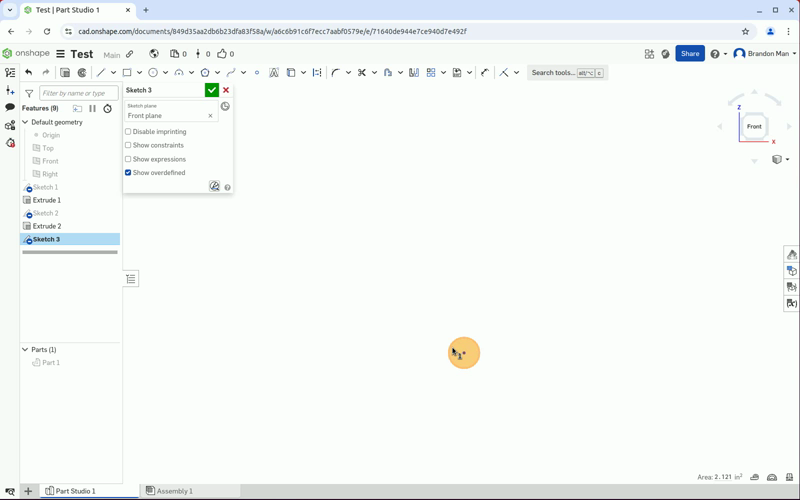
scroll(-6)
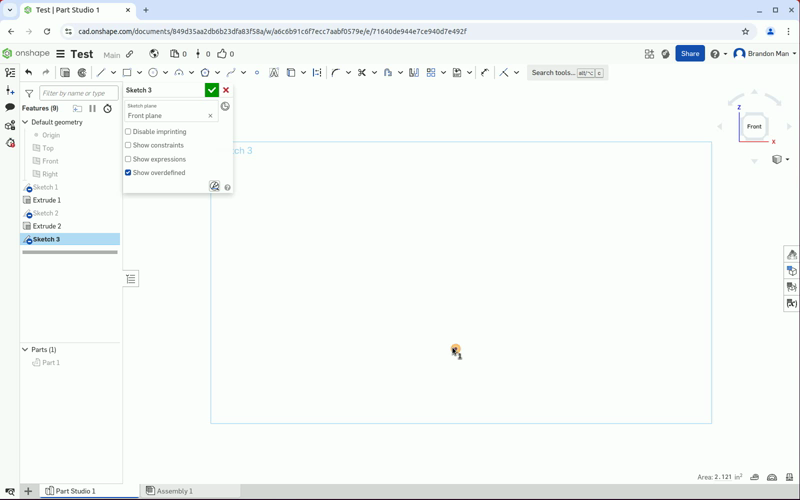
mouse_move(73, 352)
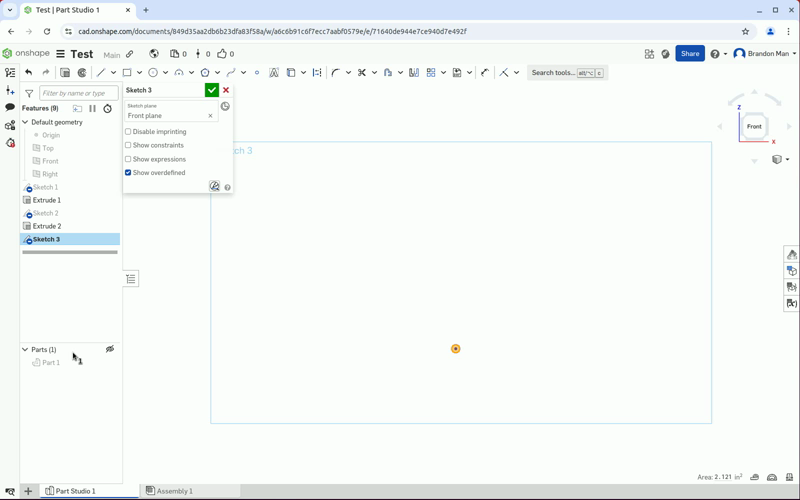
key(shift+y)
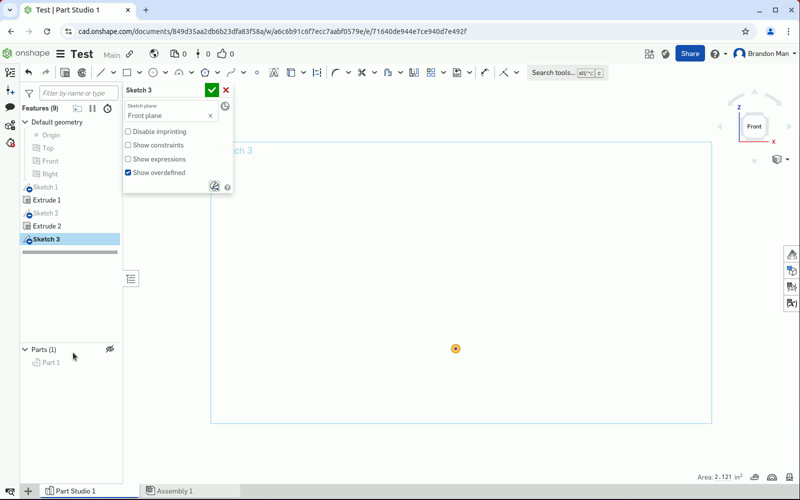
key(shift+e)
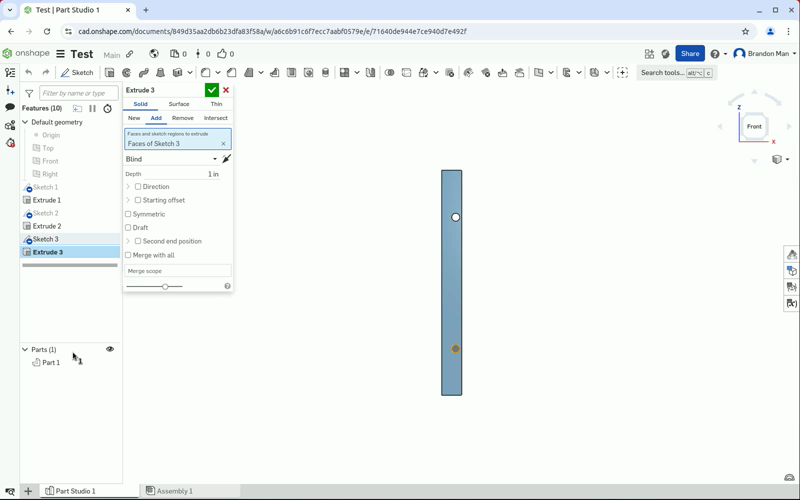
mouse_move(143, 106)
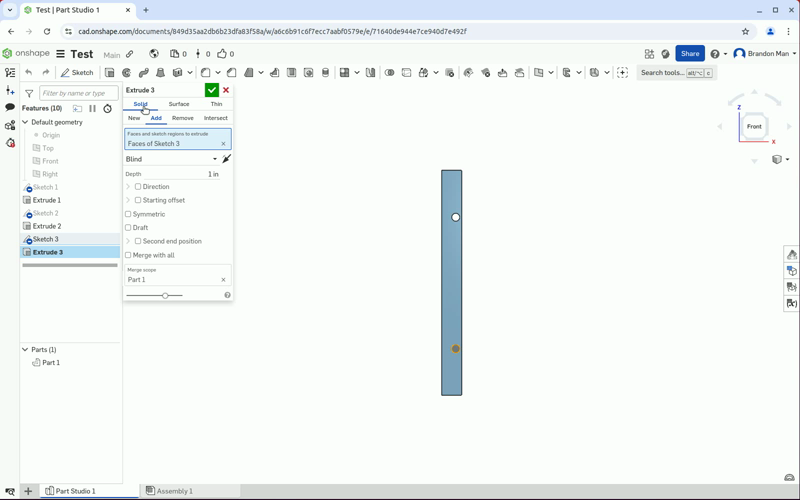
click(143, 106)
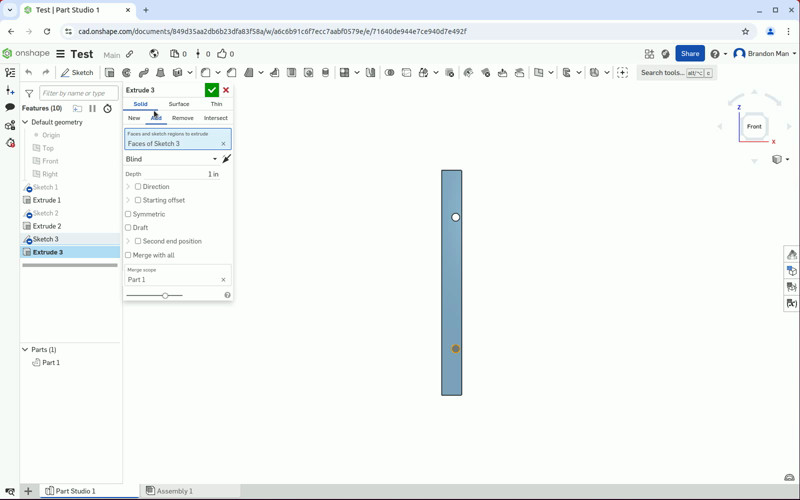
mouse_move(186, 120)
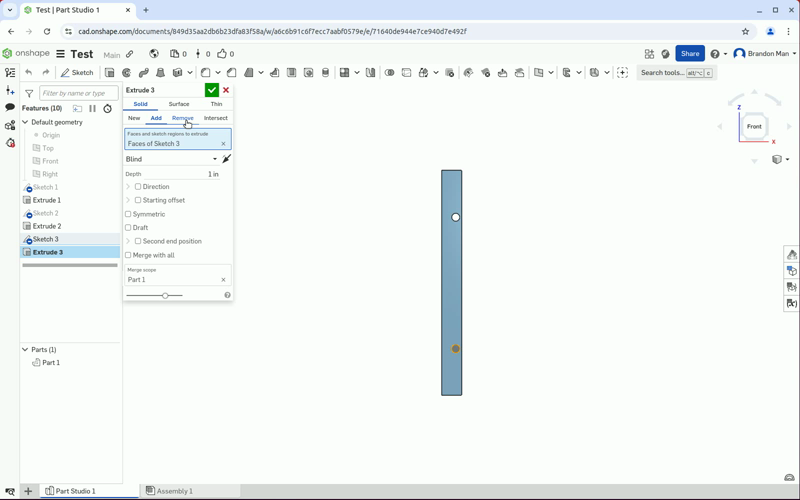
click(186, 120)
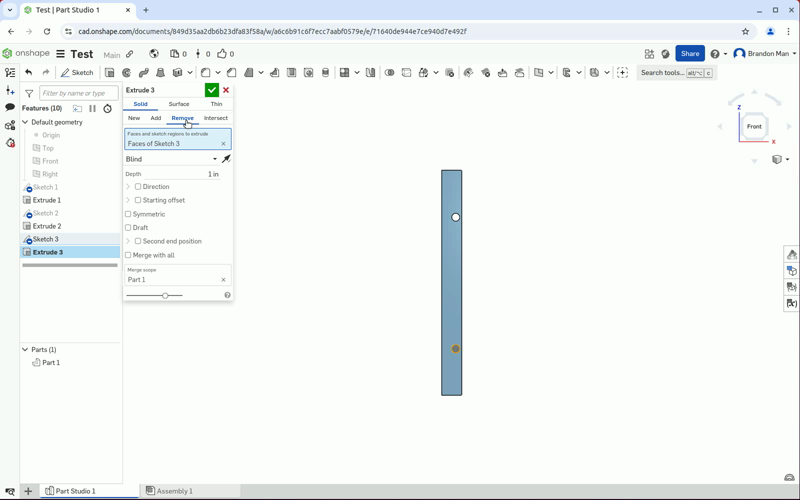
key(tab, 4)
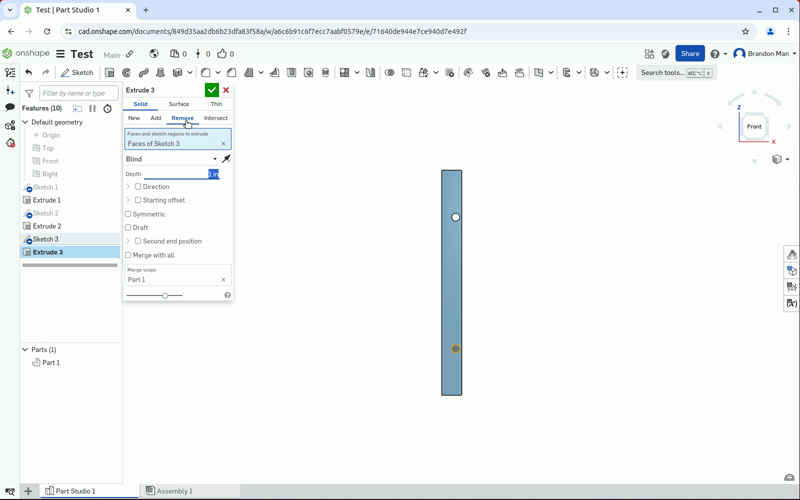
text(3.851)
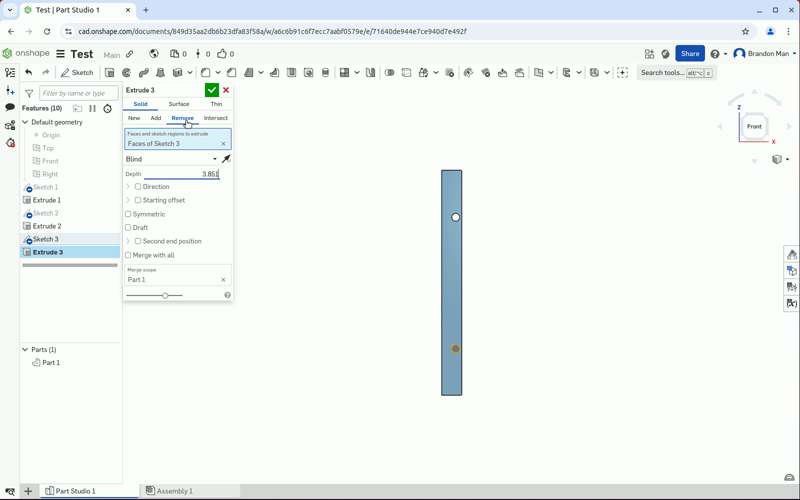
key(tab, 6)
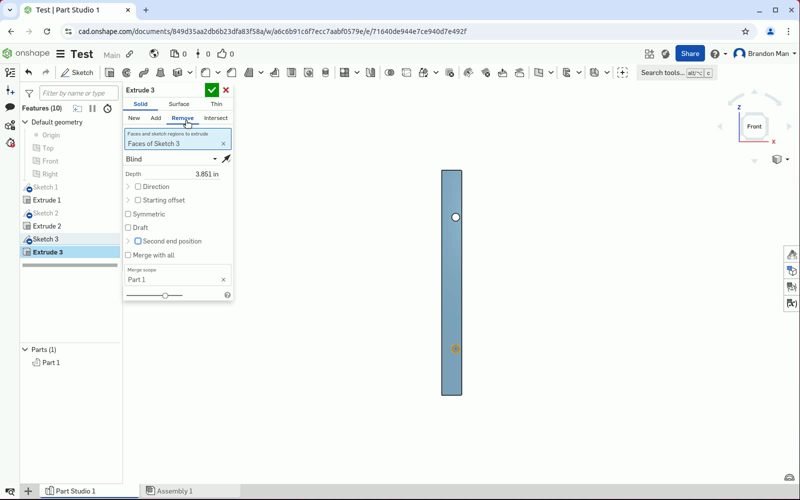
key(space)
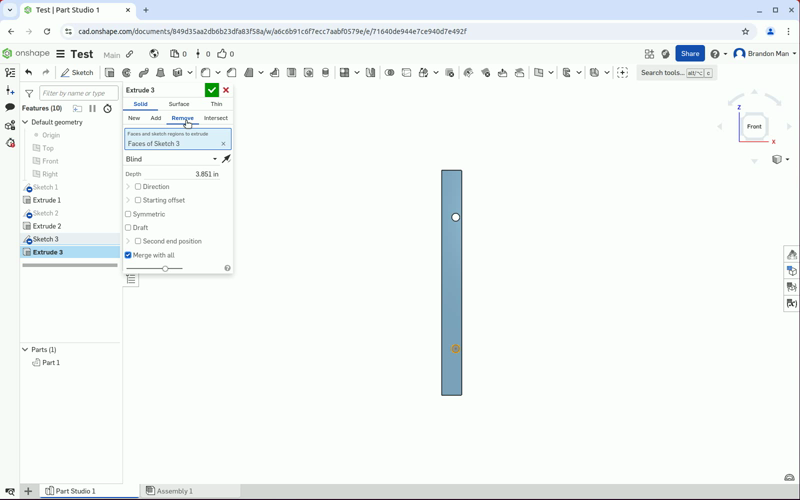
key(enter)
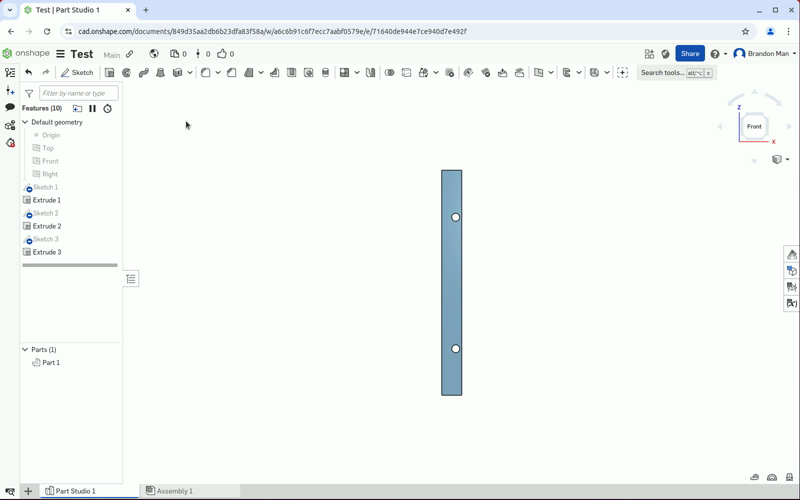
key(shift+h)
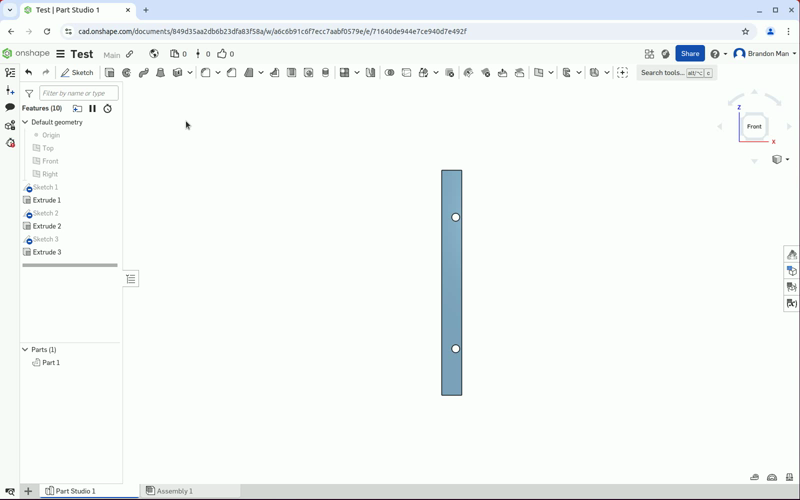
key(shift+h)
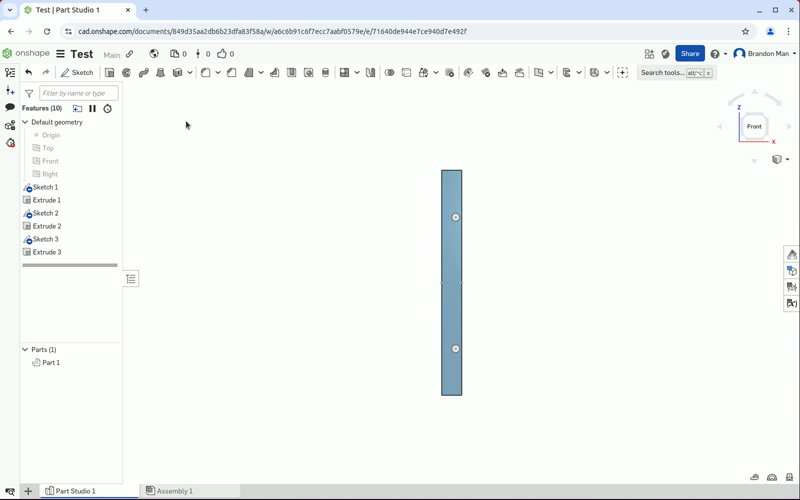
key(shift+7)
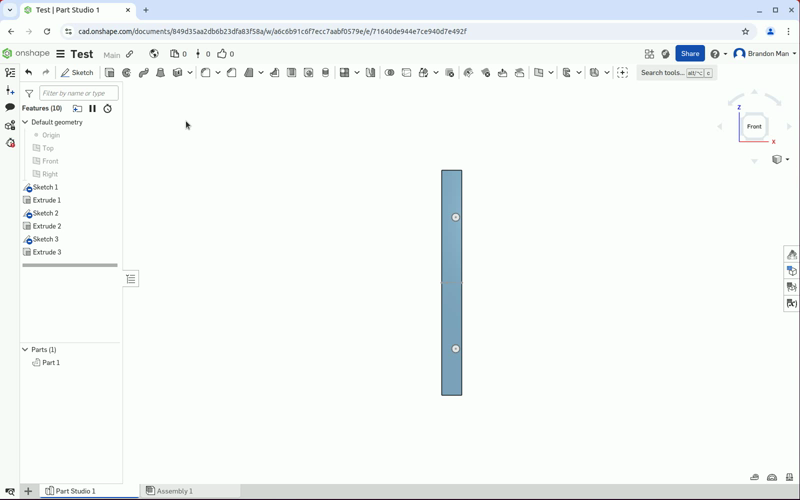
key(left, 2)
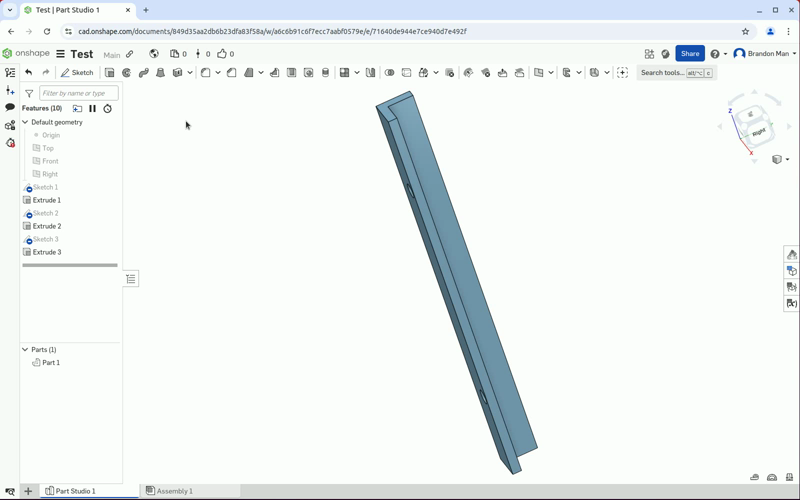
key(down, 2)
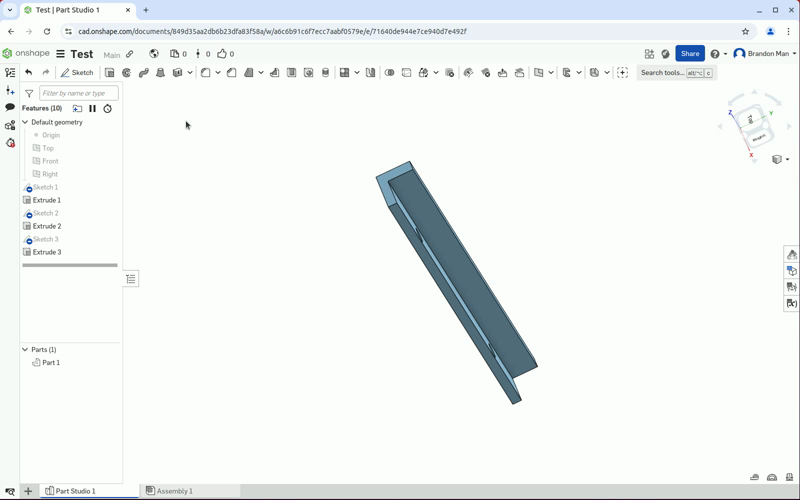
key(up, 2)
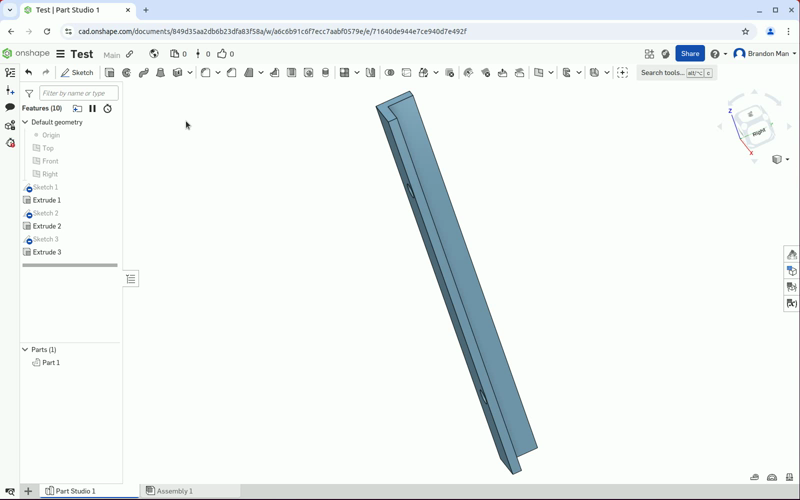
key(right, 2)
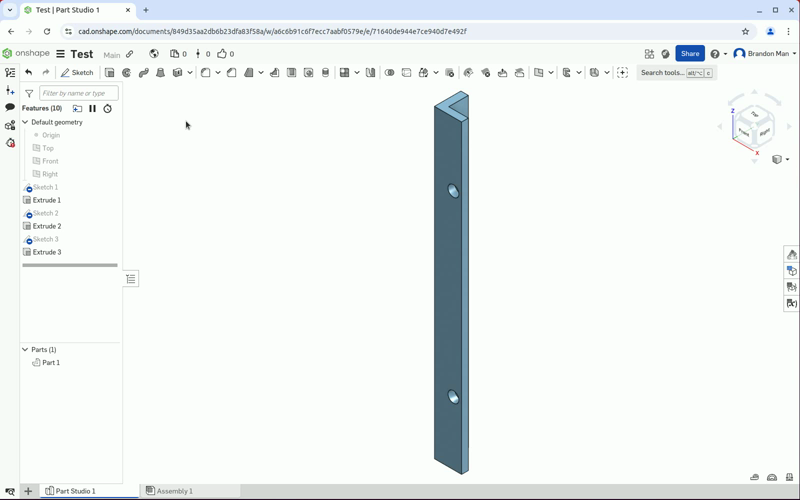
mouse_move(73, 189)
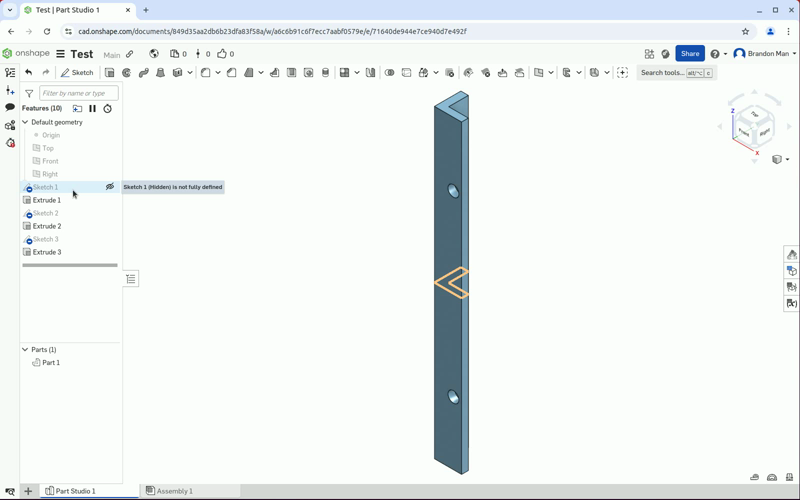
click(73, 189)